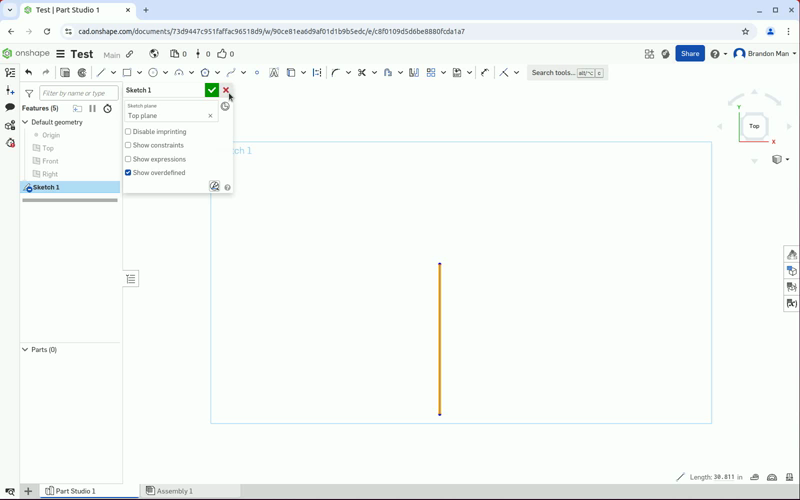
key(shift+h)
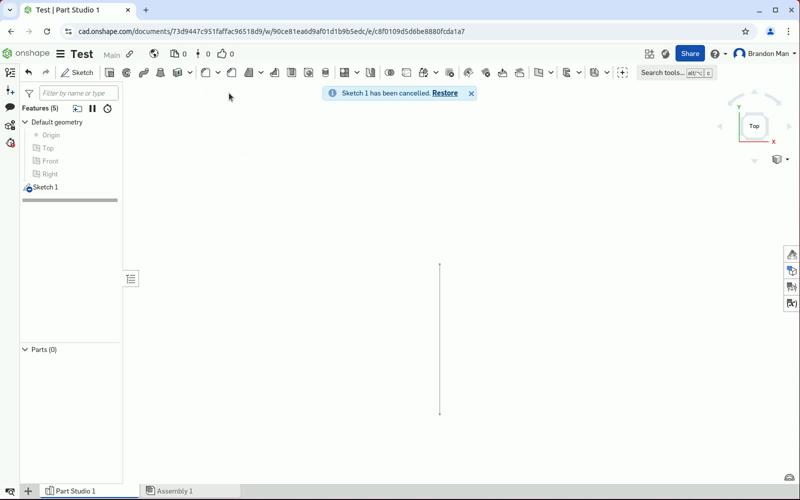
key(shift+s)
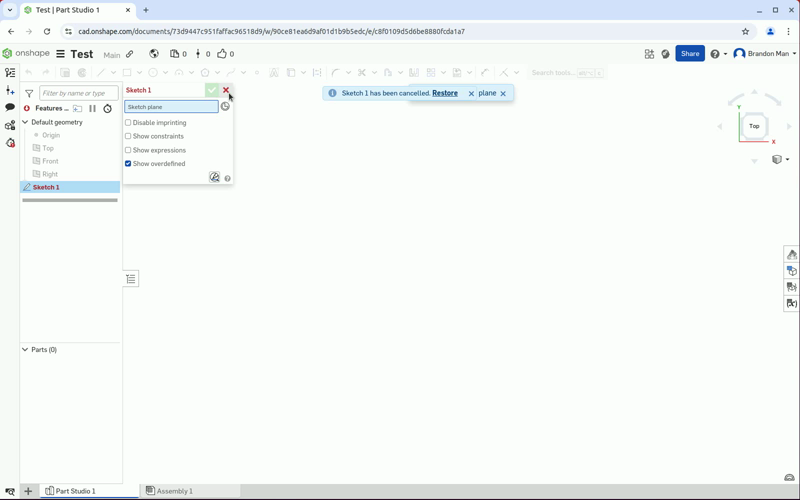
mouse_move(73, 150)
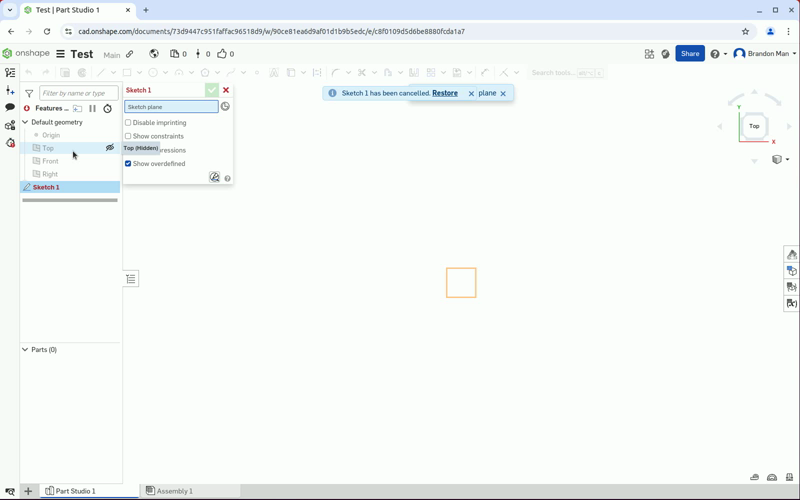
click(73, 150)
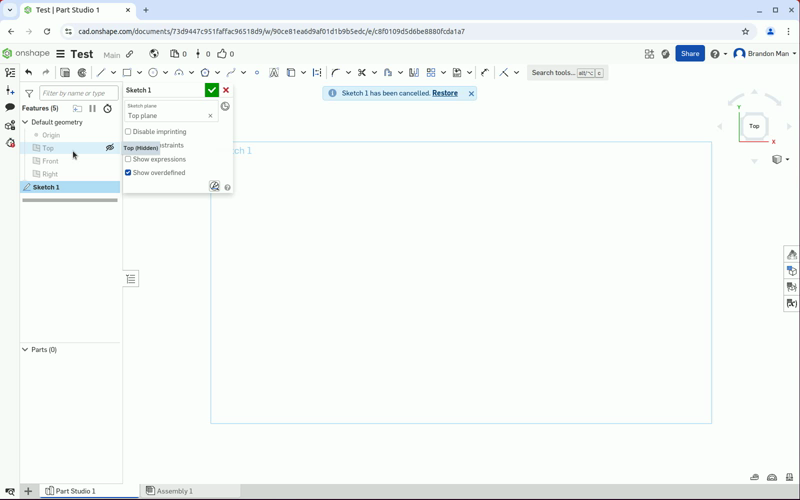
mouse_move(73, 352)
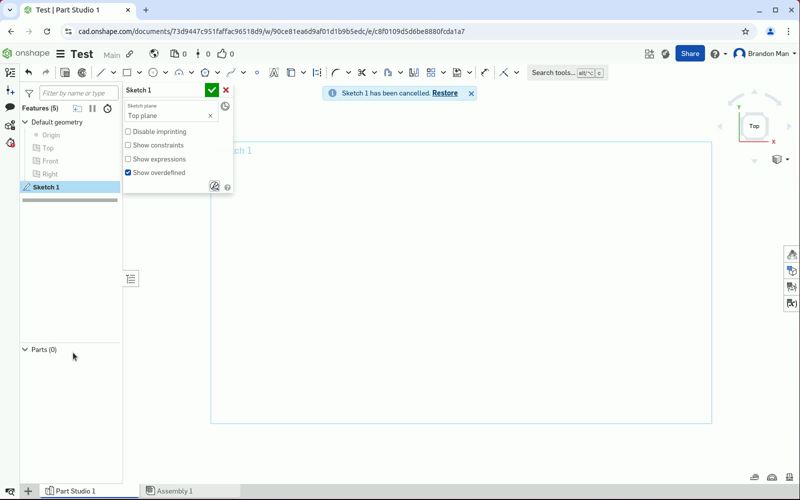
key(y)
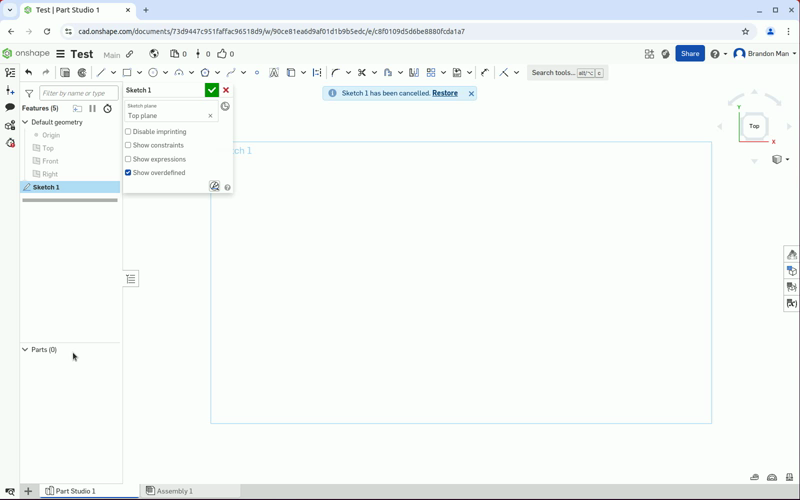
key(l)
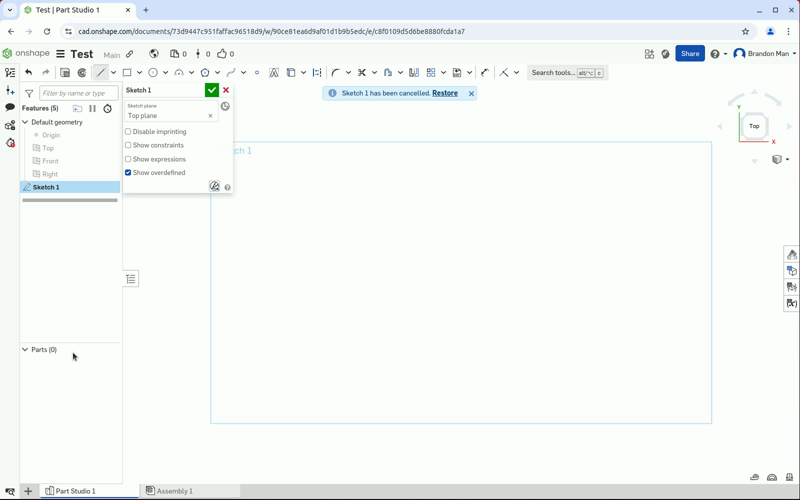
key_down(shift)
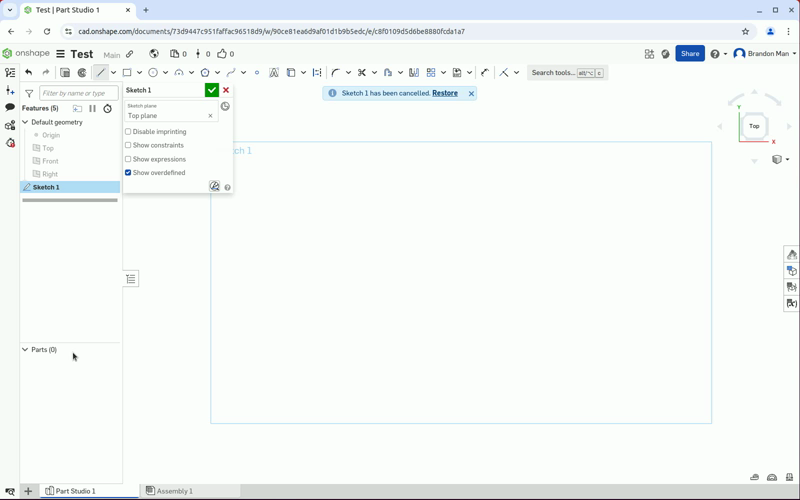
mouse_move(348, 268)
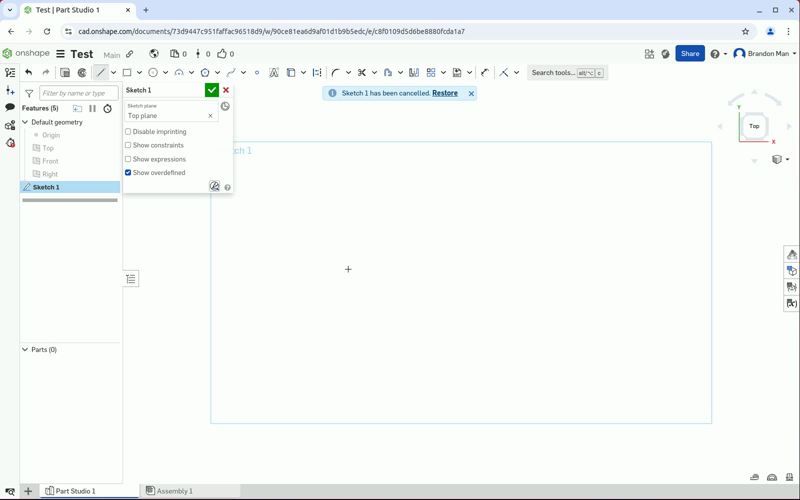
click(348, 268)
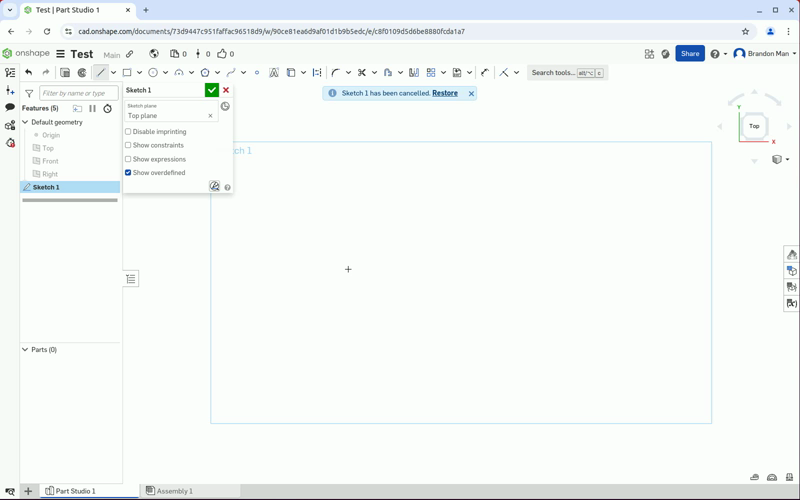
key_up(shift)
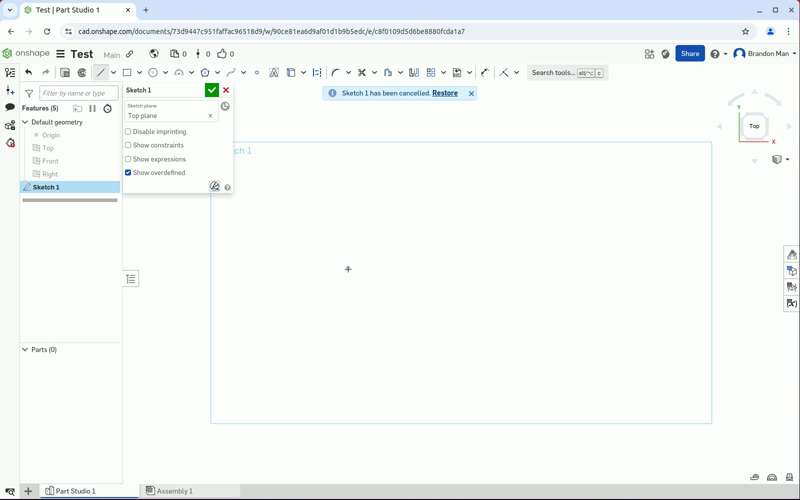
key_down(shift)
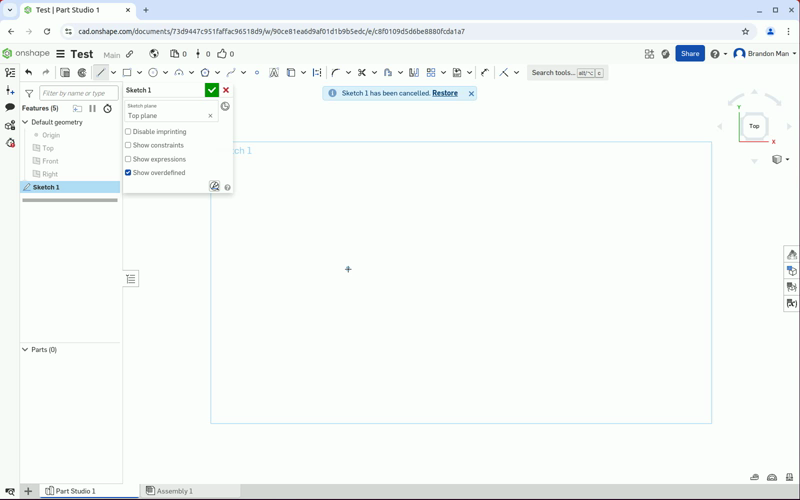
mouse_move(378, 268)
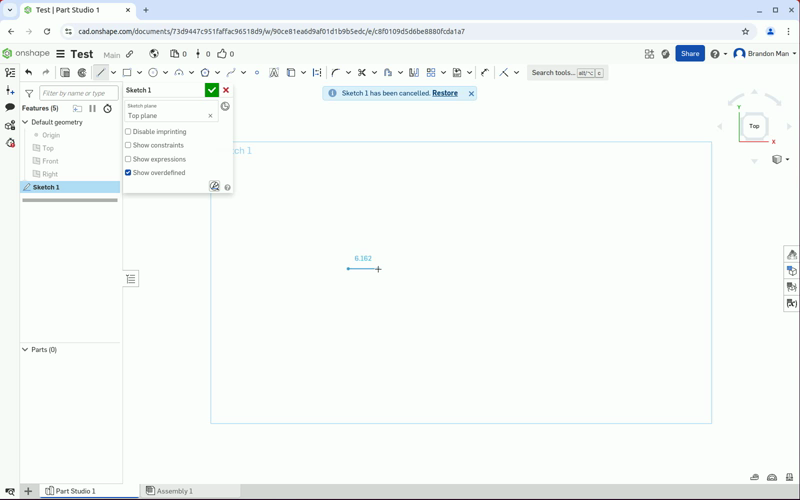
mouse_move(363, 268)
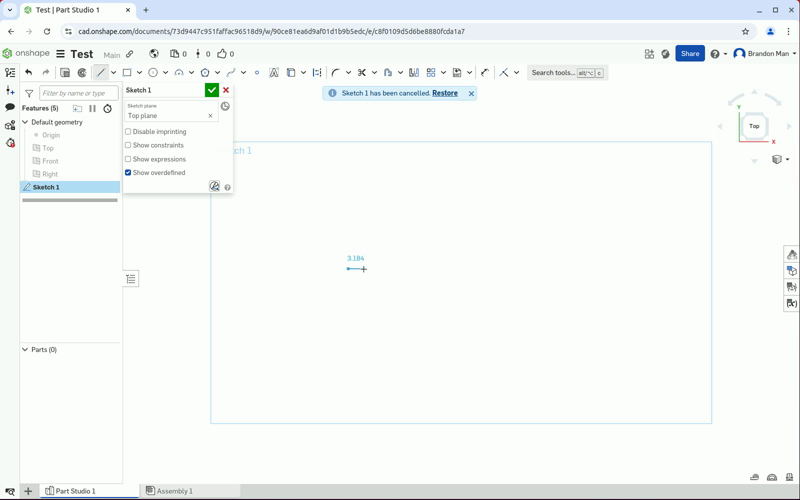
click(363, 268)
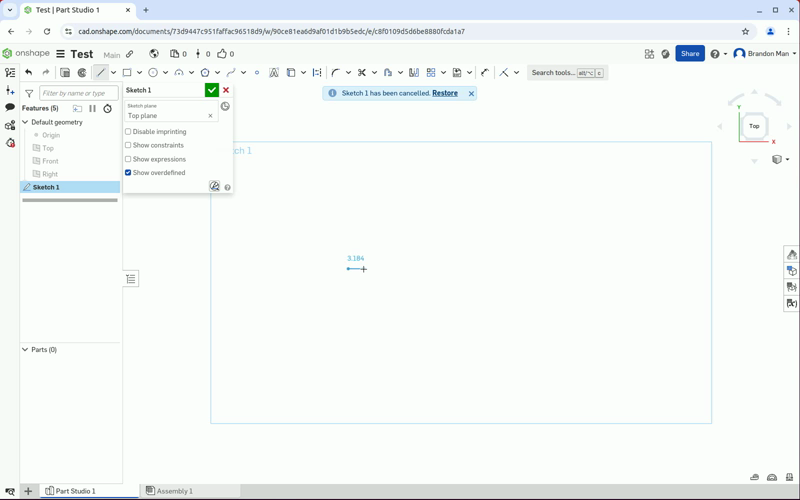
key_up(shift)
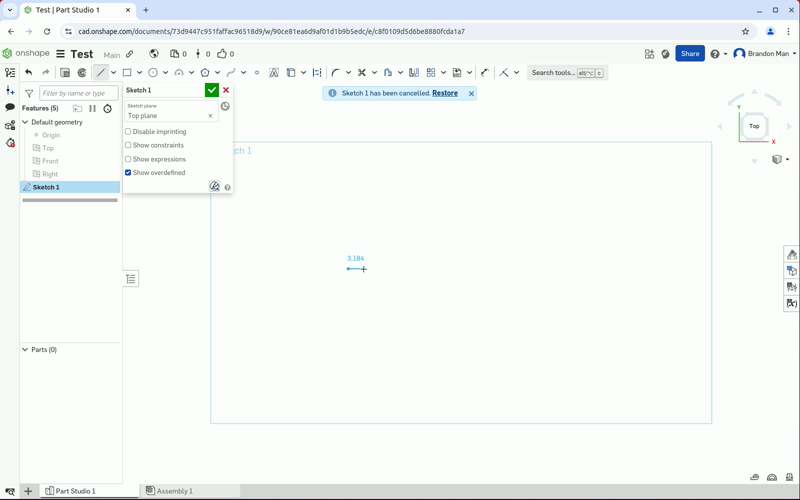
key_down(shift)
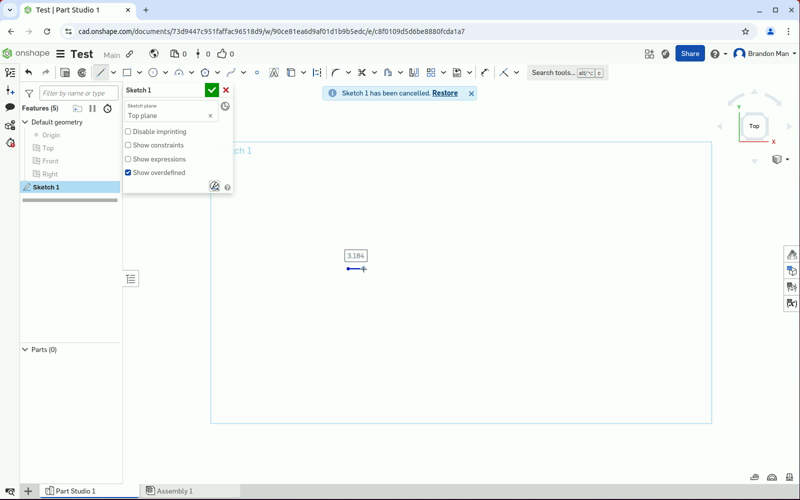
mouse_move(399, 197)
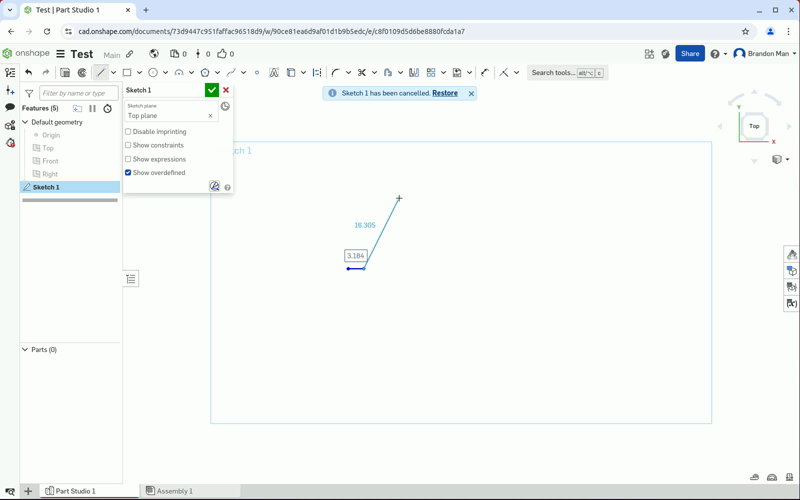
click(399, 197)
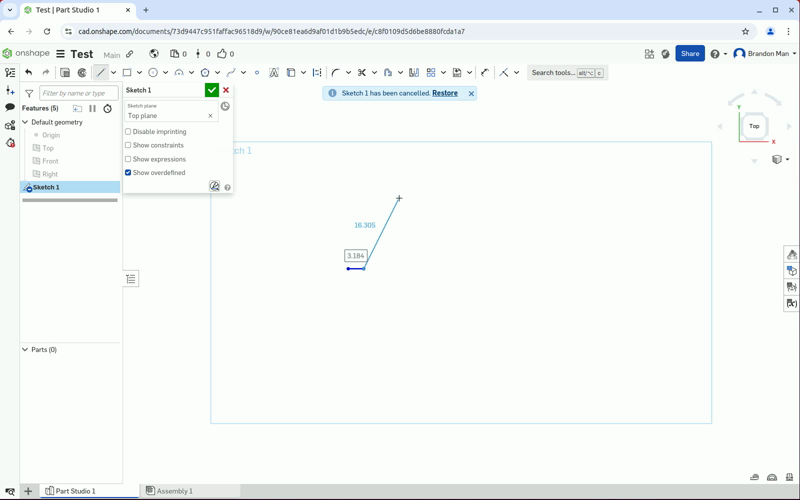
key_up(shift)
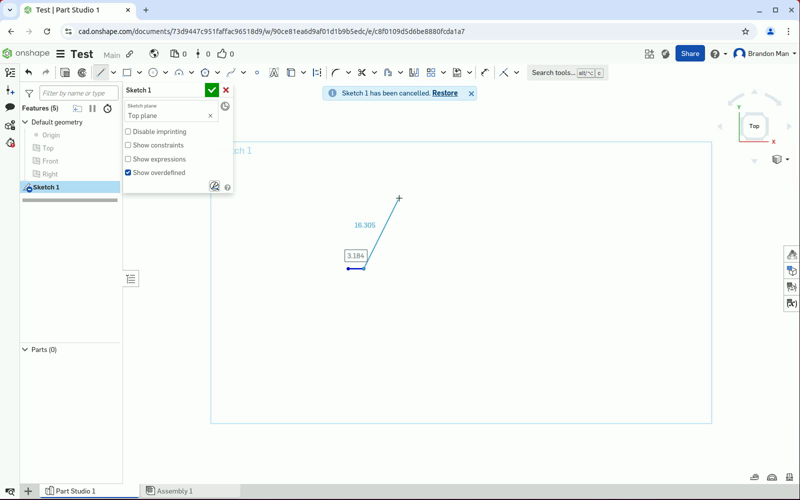
key_down(shift)
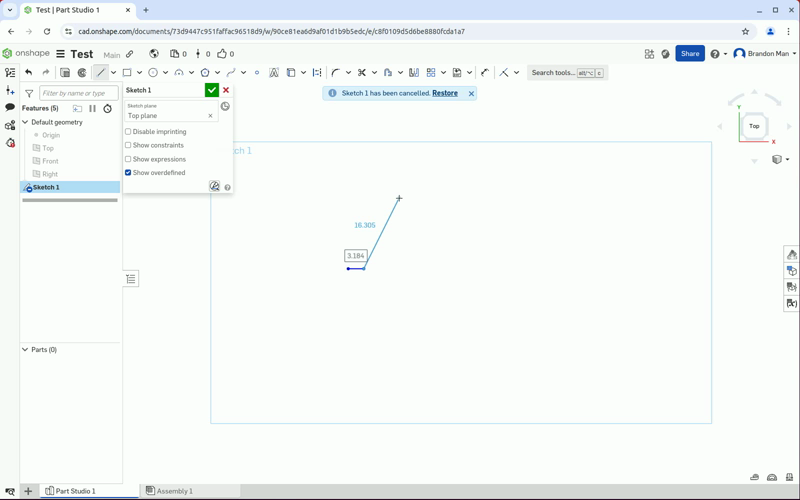
mouse_move(445, 268)
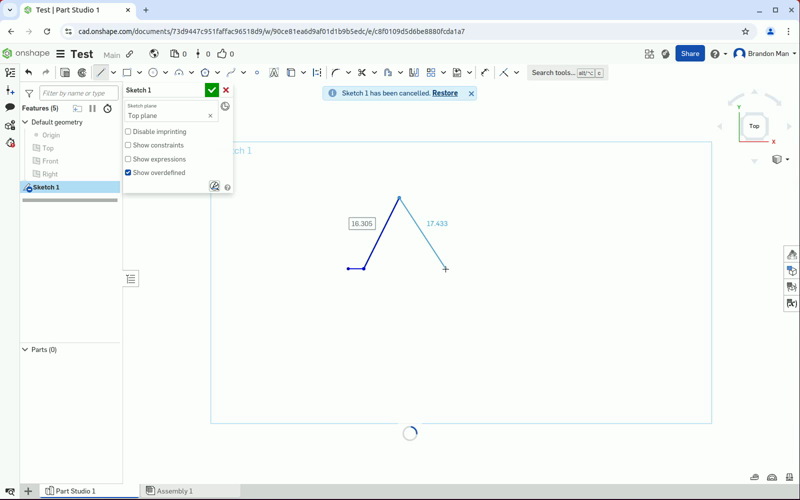
click(445, 268)
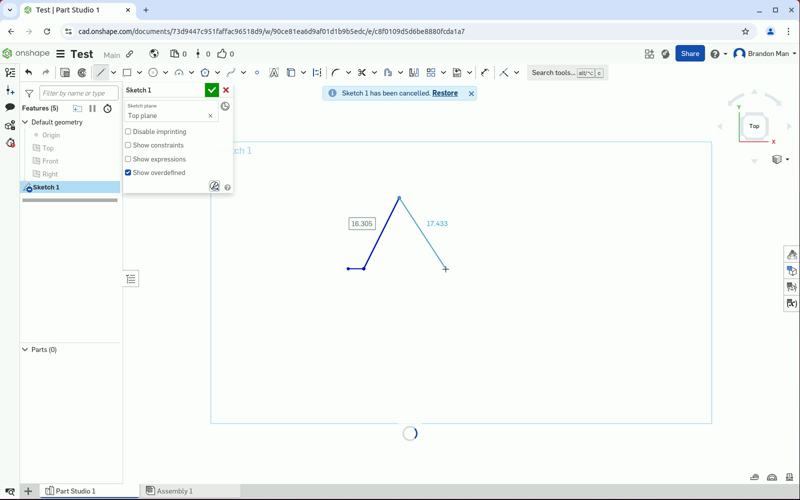
key_up(shift)
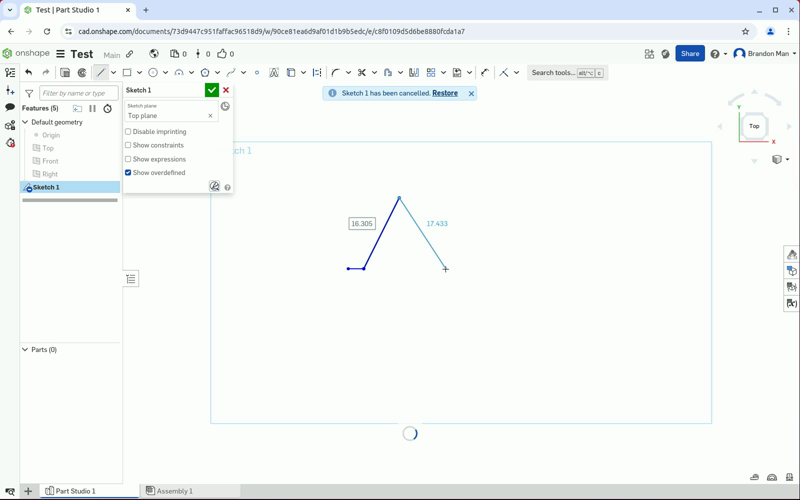
key_down(shift)
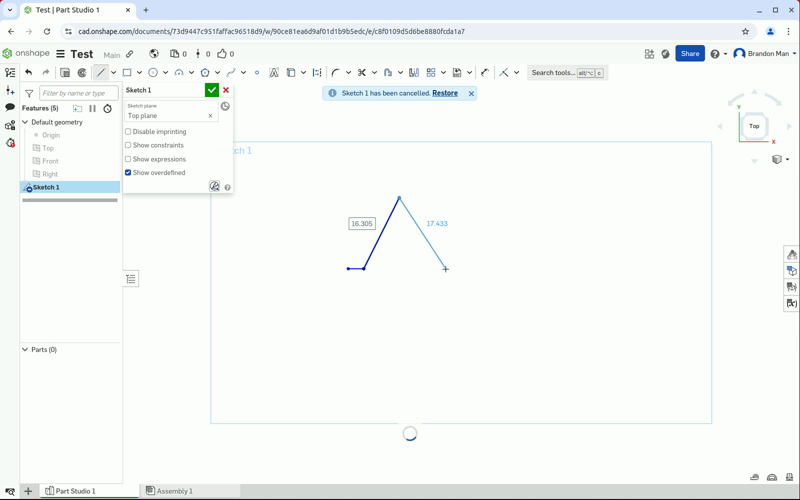
mouse_move(475, 268)
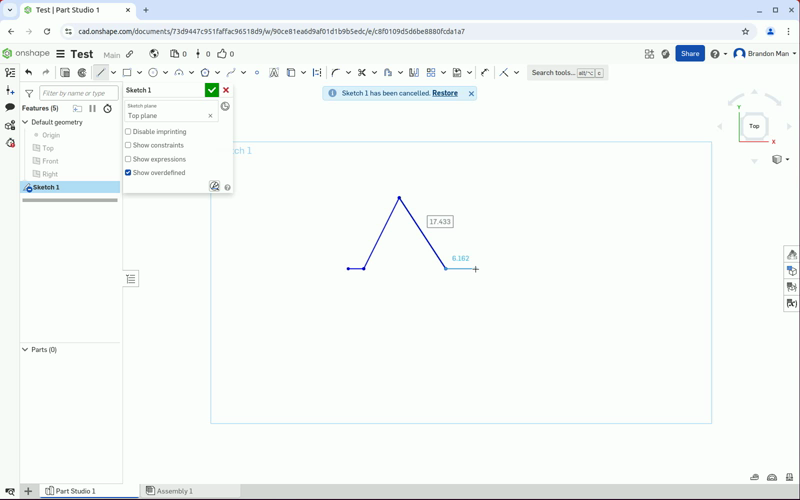
mouse_move(460, 268)
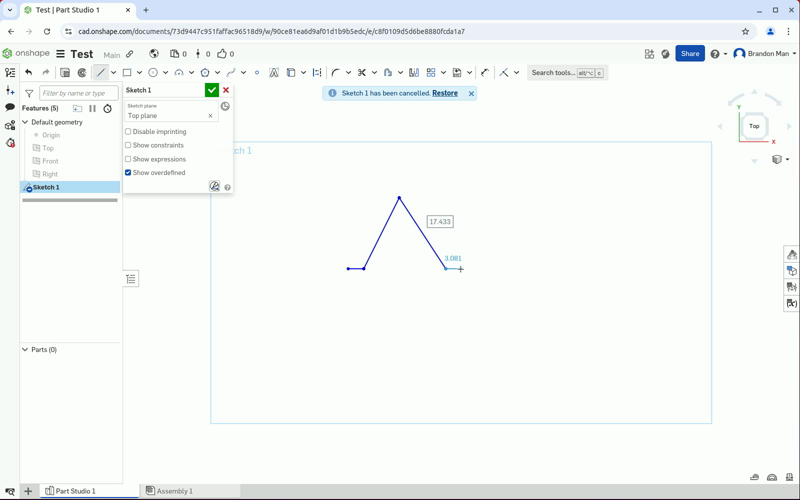
click(460, 268)
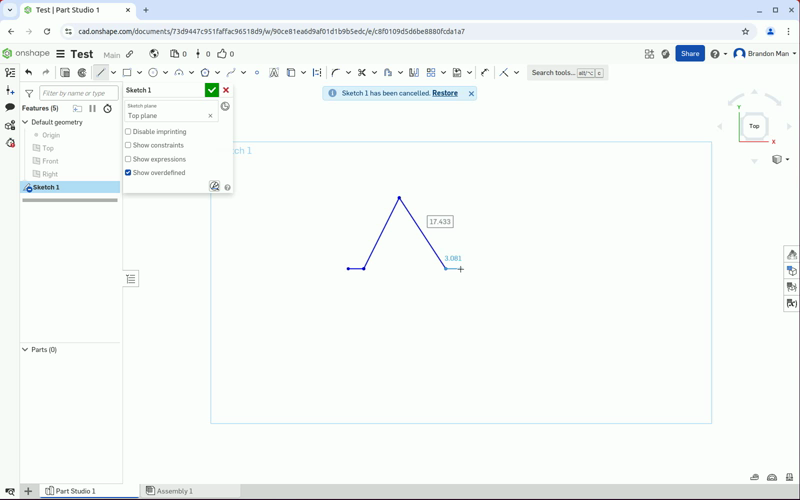
key_up(shift)
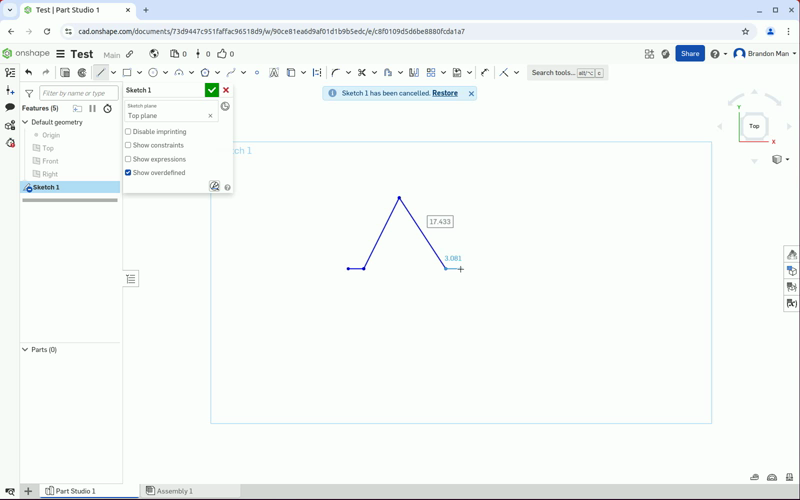
key_down(shift)
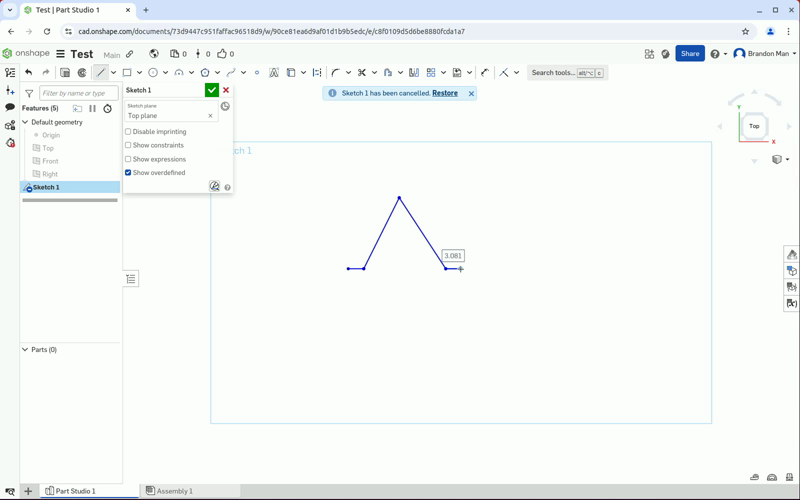
mouse_move(396, 170)
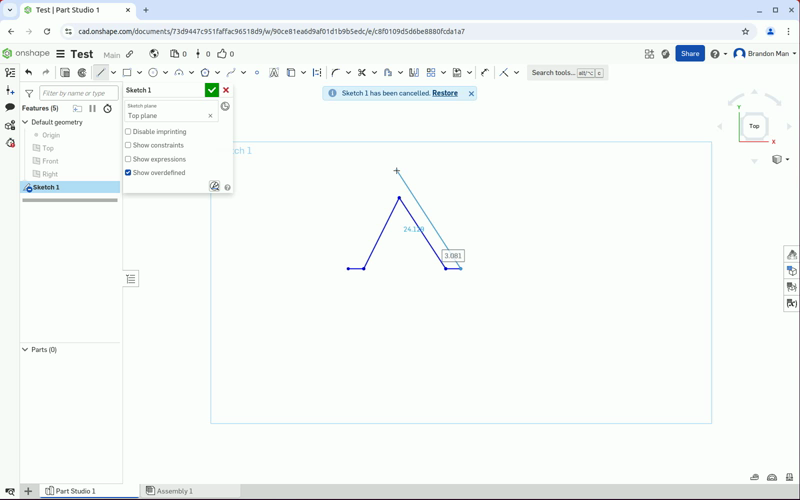
click(396, 170)
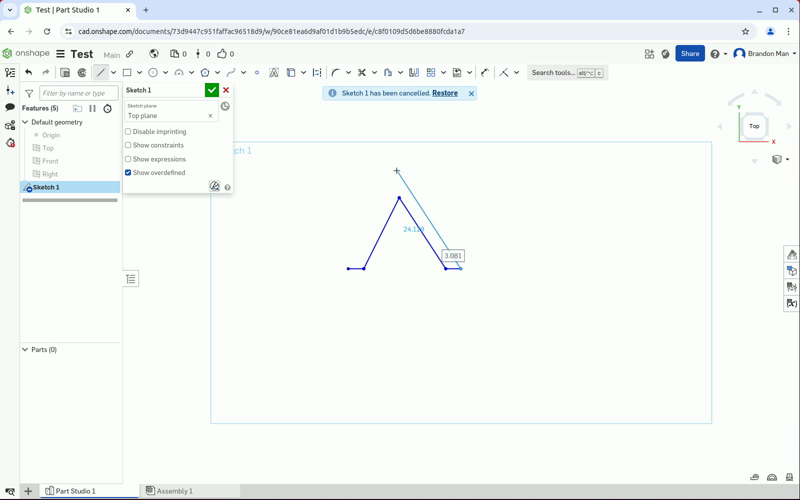
key_up(shift)
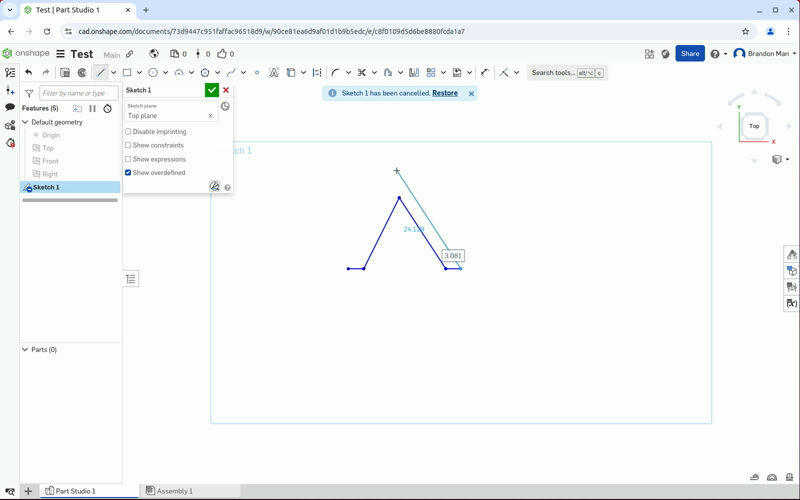
key_down(shift)
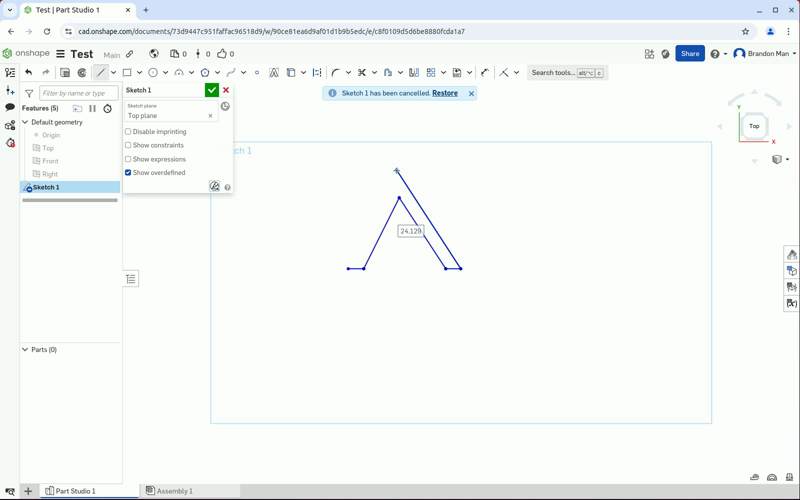
mouse_move(348, 268)
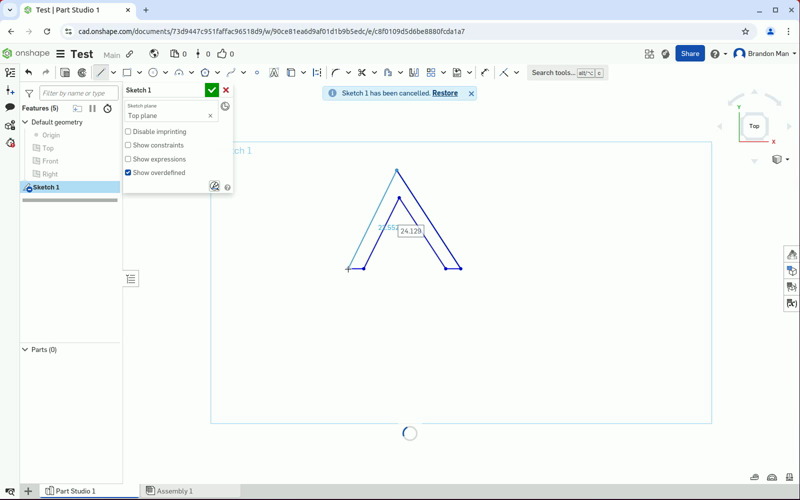
key_up(shift)
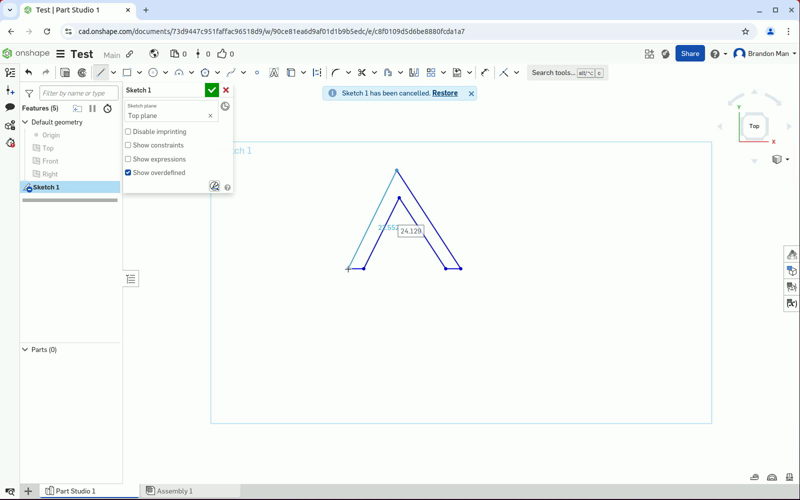
click(348, 268)
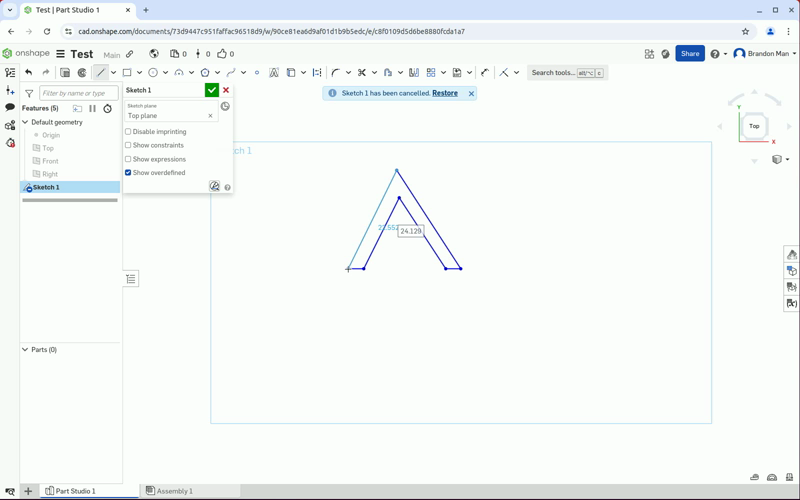
key(esc)
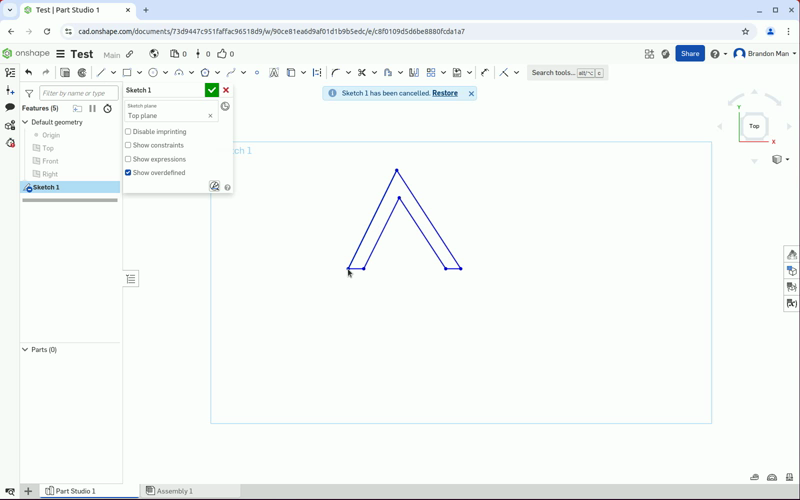
mouse_move(439, 250)
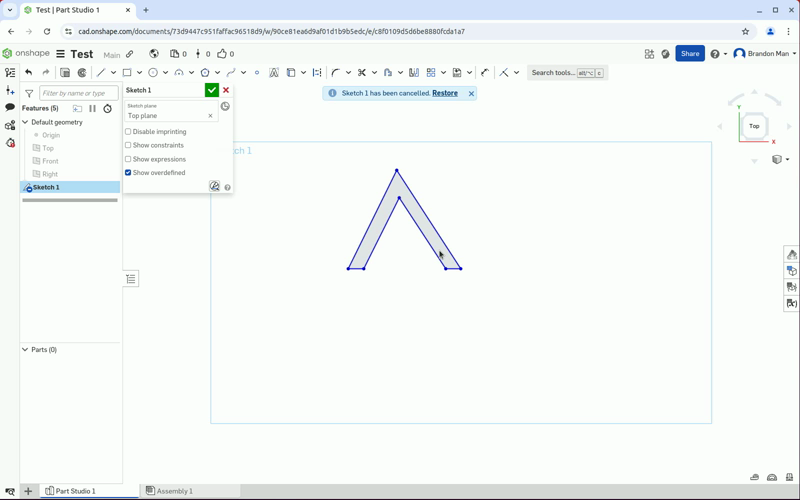
click(439, 250)
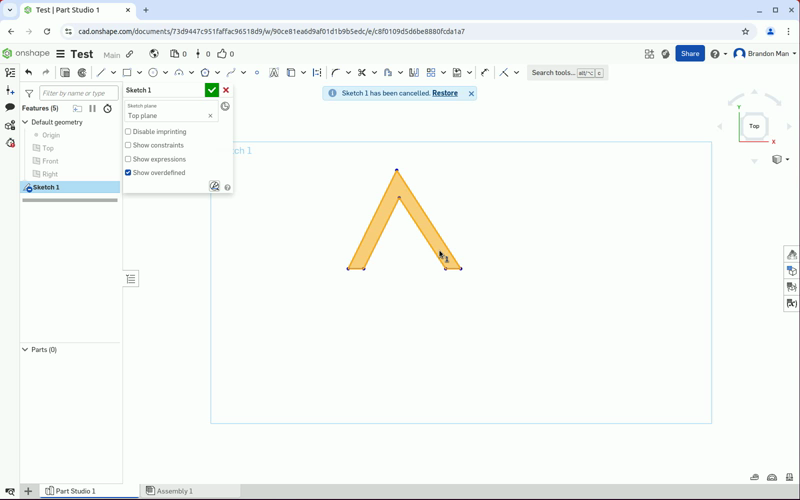
mouse_move(73, 352)
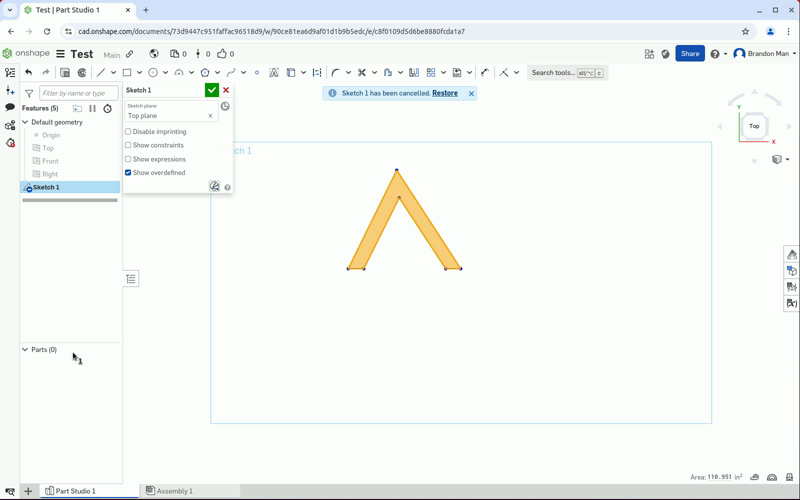
key(shift+y)
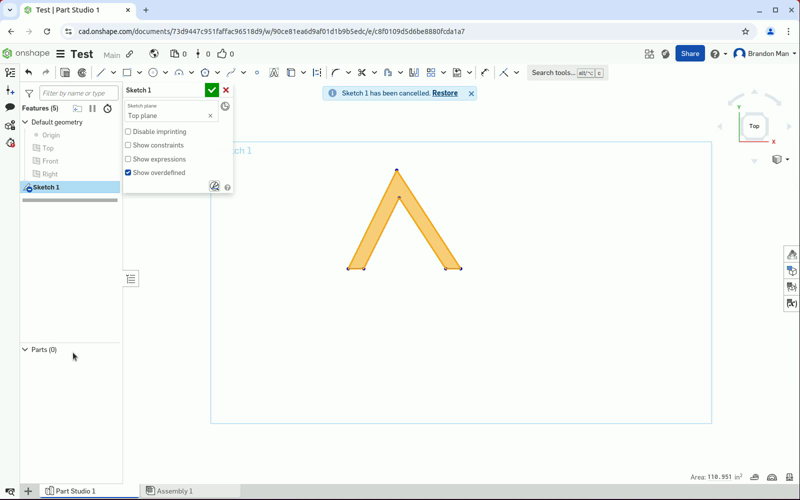
key(shift+e)
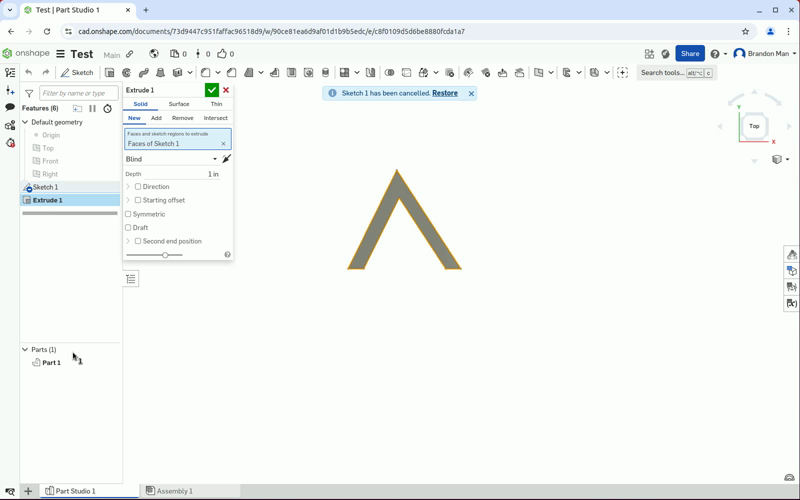
mouse_move(143, 106)
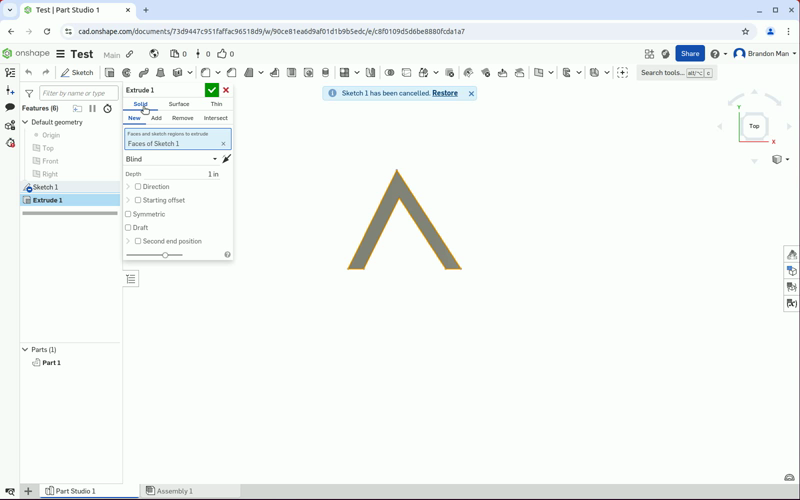
click(143, 106)
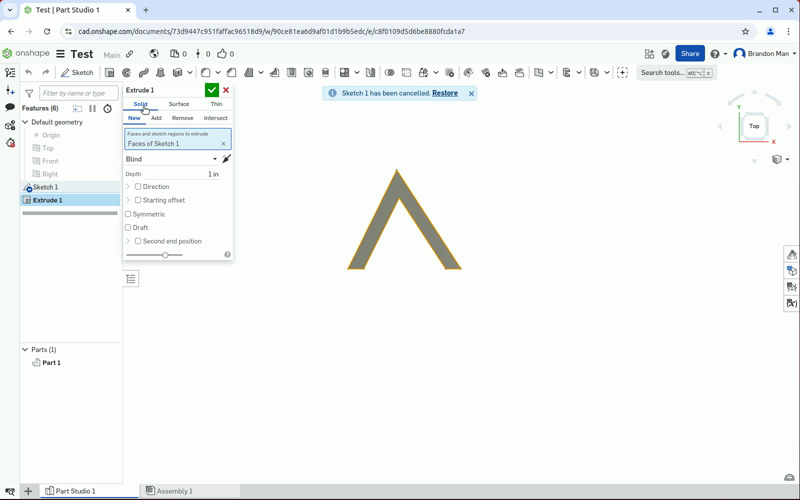
mouse_move(137, 120)
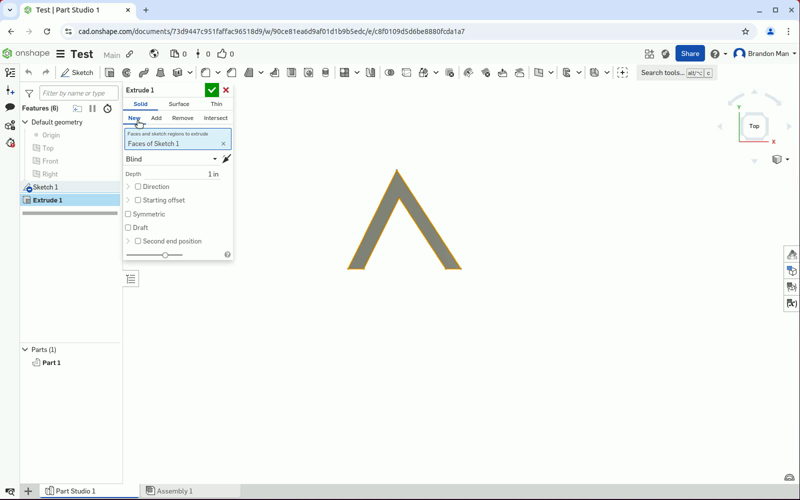
click(137, 120)
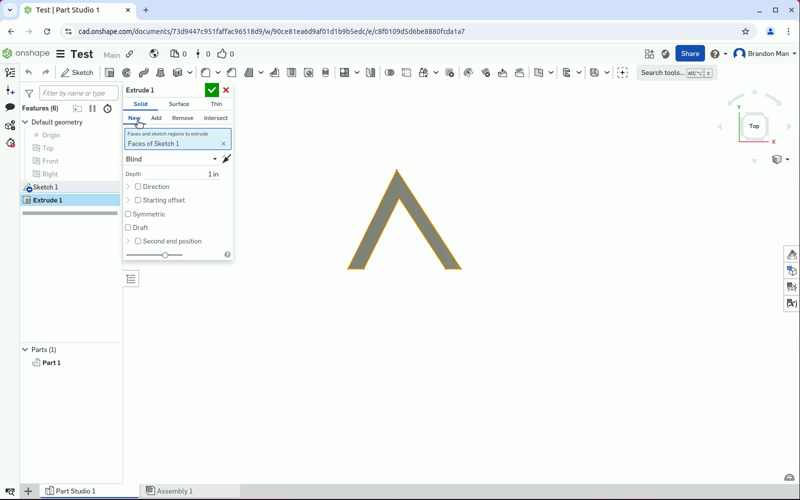
key(tab, 4)
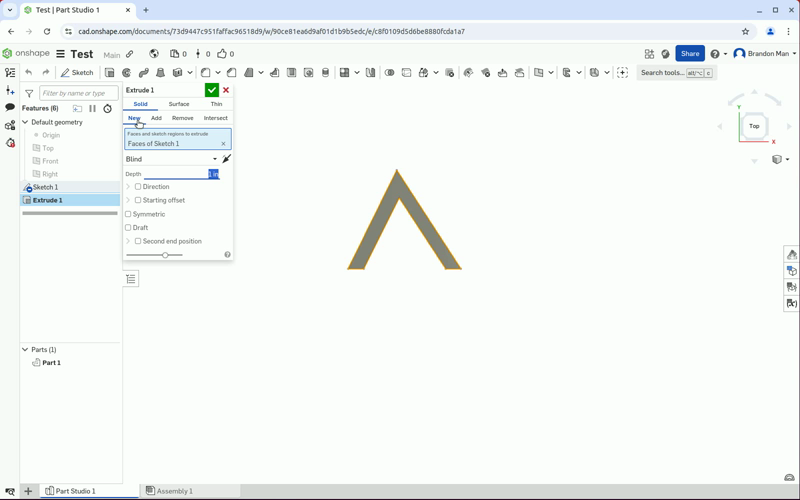
text(17.813)
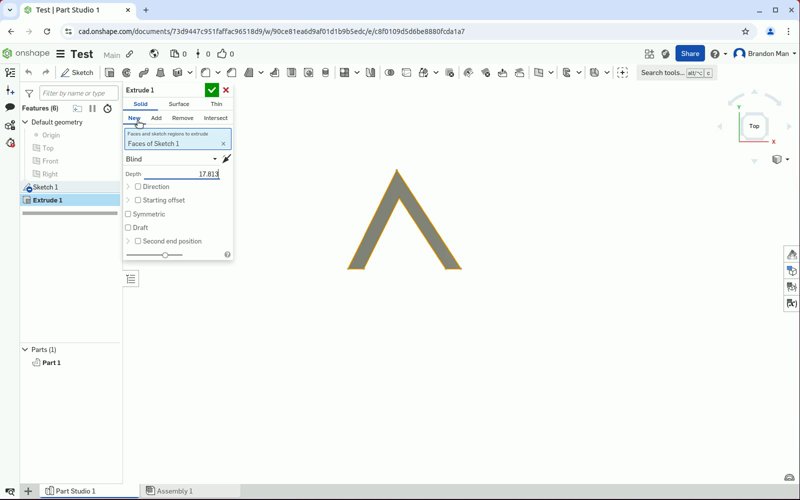
key(enter)
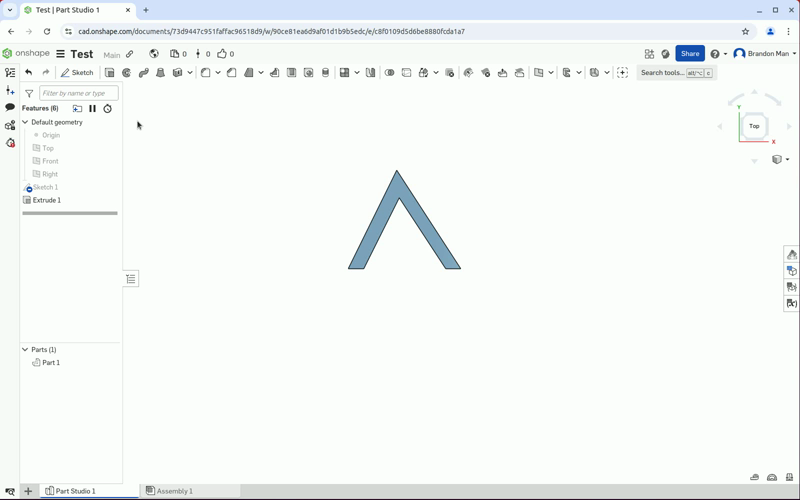
key(shift+h)
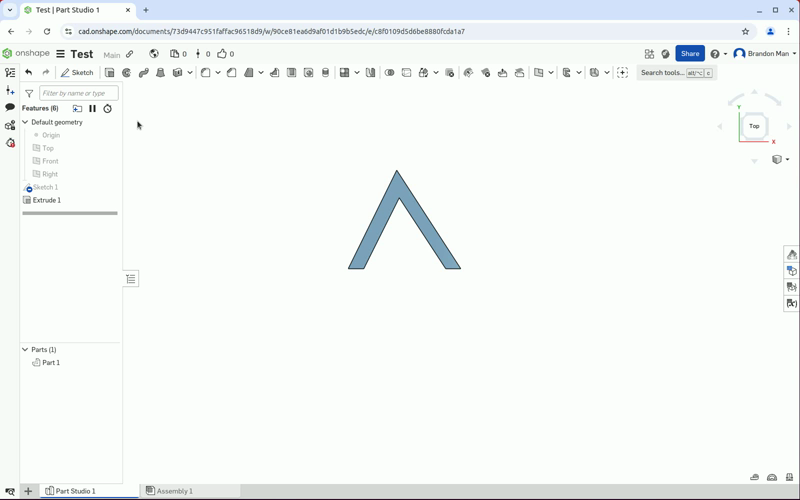
key(shift+h)
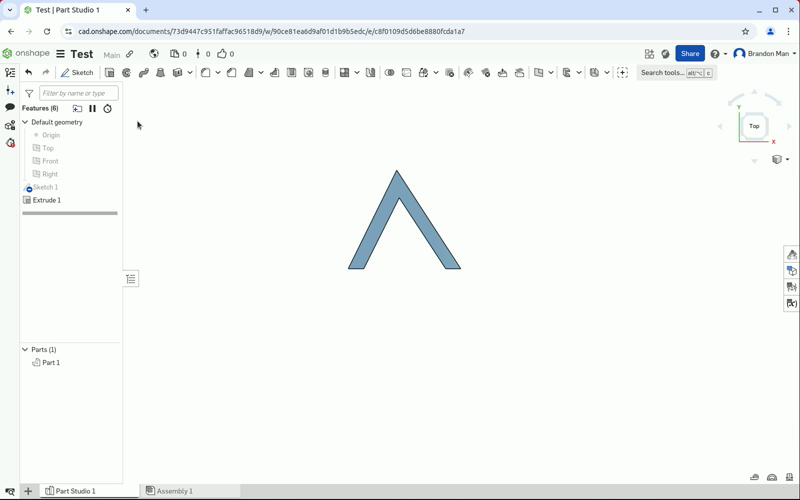
mouse_move(73, 189)
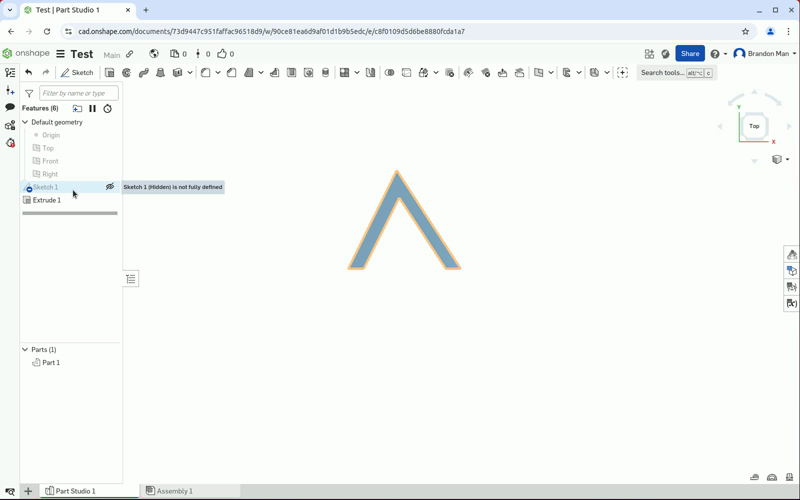
click(73, 189)
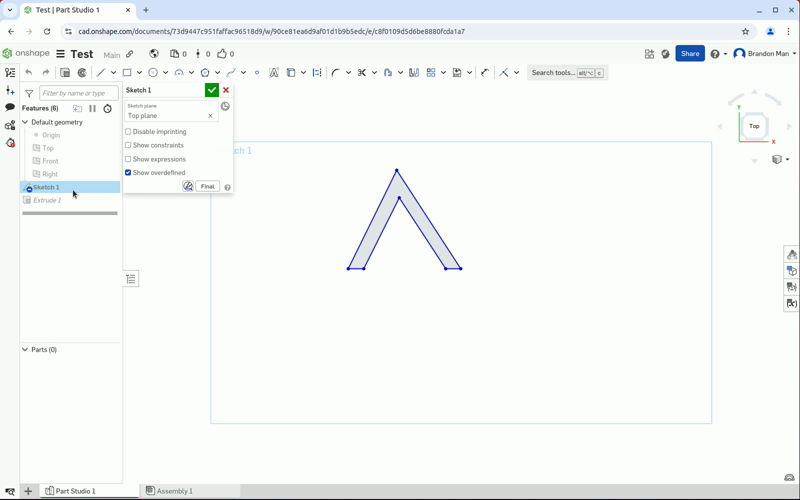
mouse_move(229, 92)
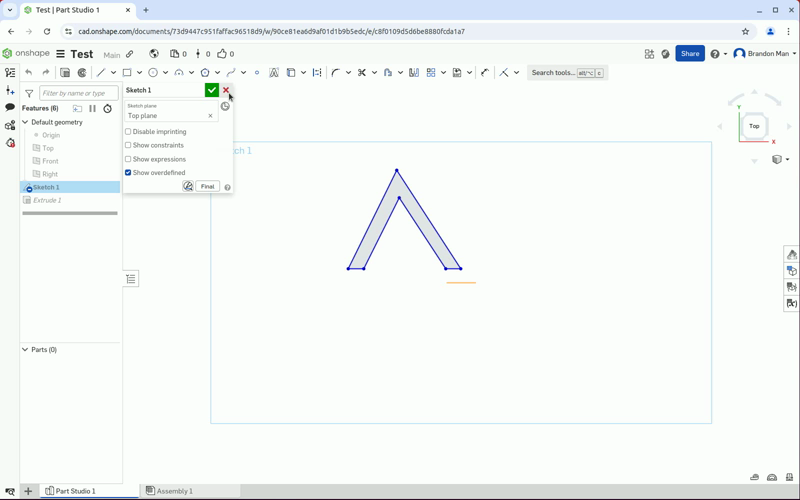
click(229, 92)
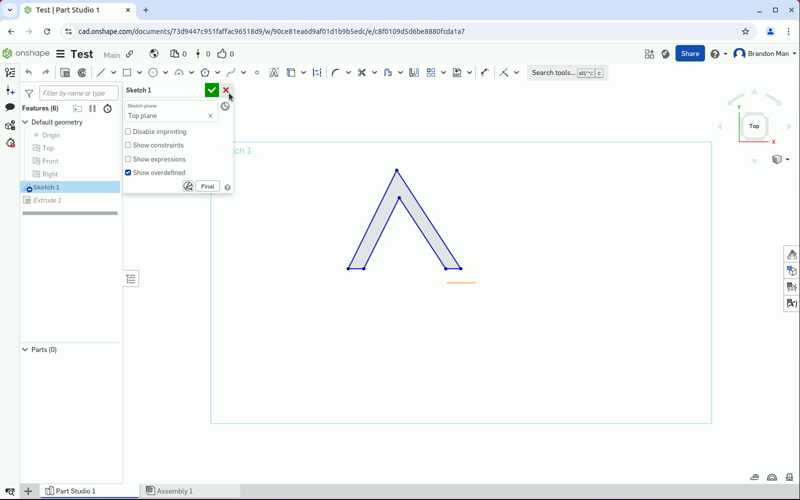
key(shift+s)
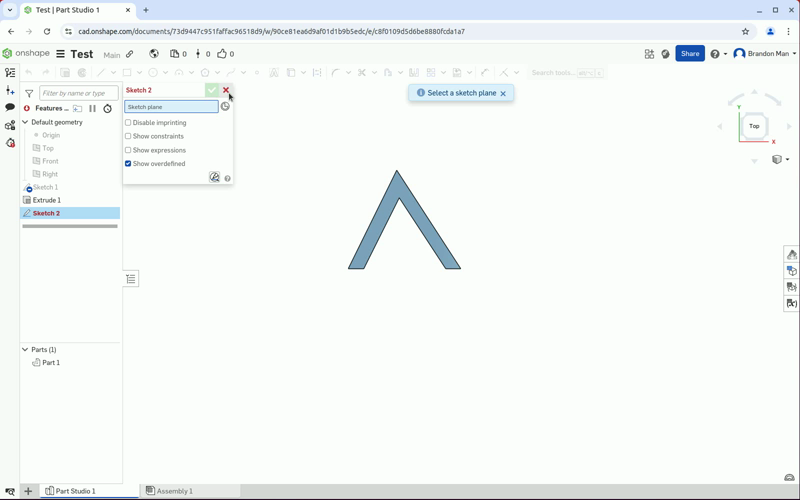
mouse_move(73, 150)
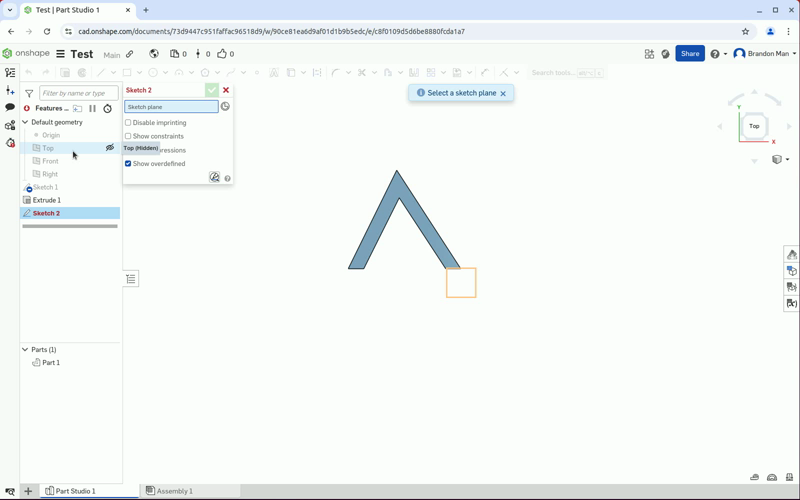
click(73, 150)
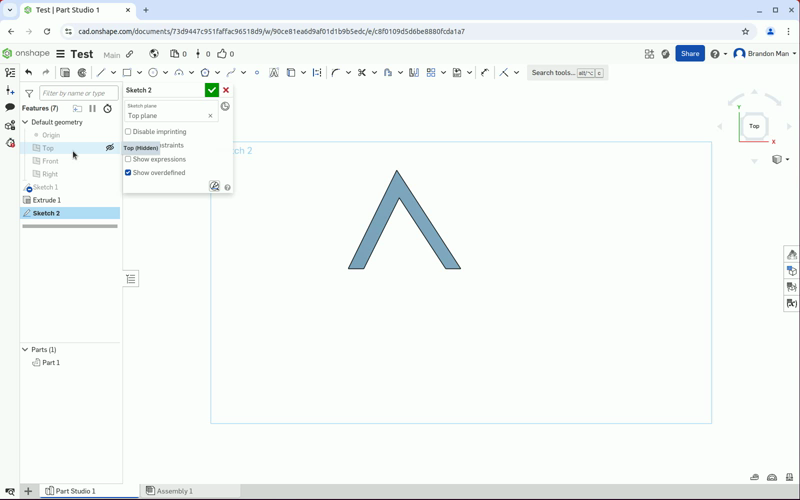
mouse_move(73, 352)
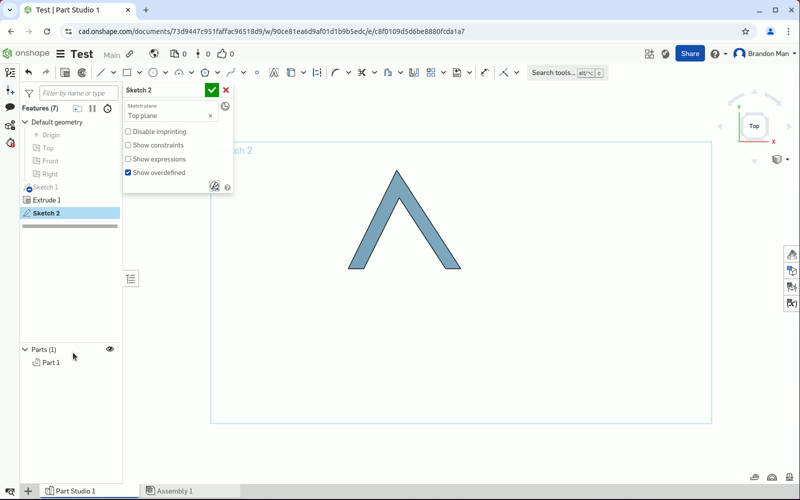
key(y)
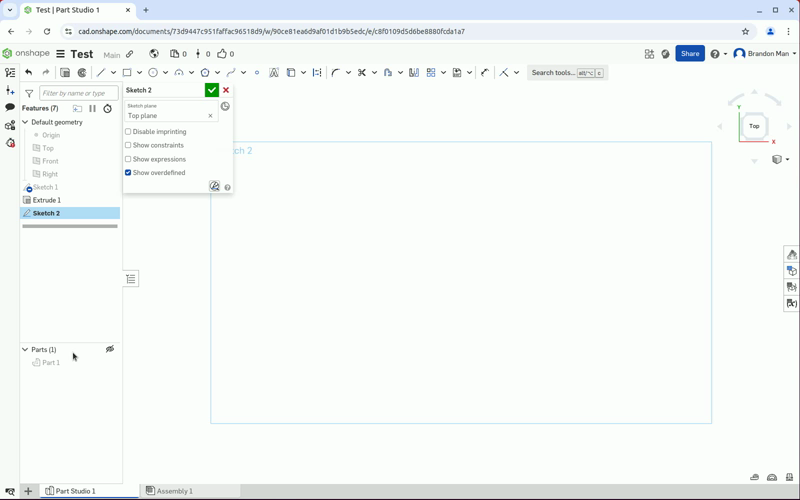
key(l)
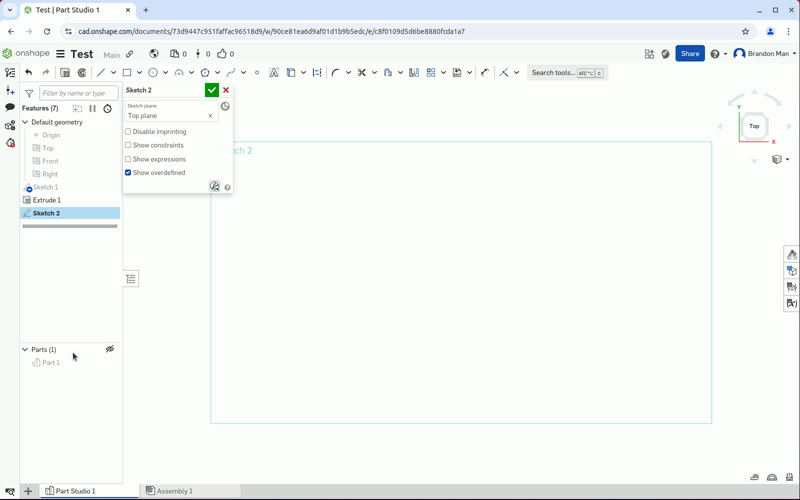
key_down(shift)
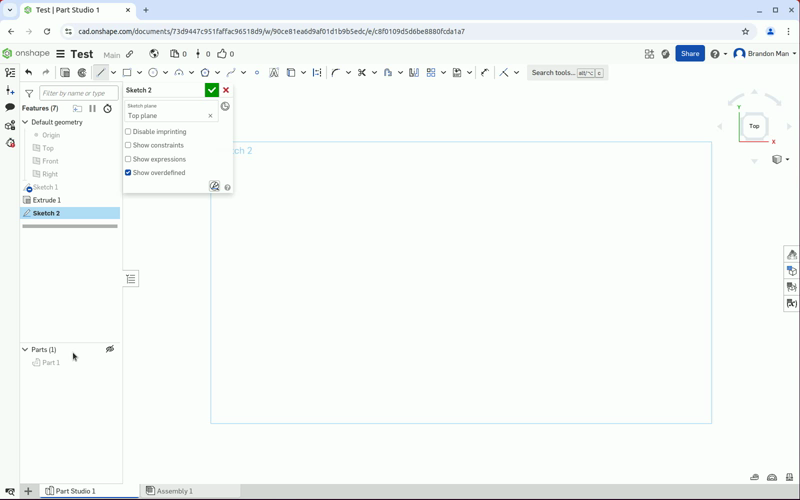
mouse_move(460, 268)
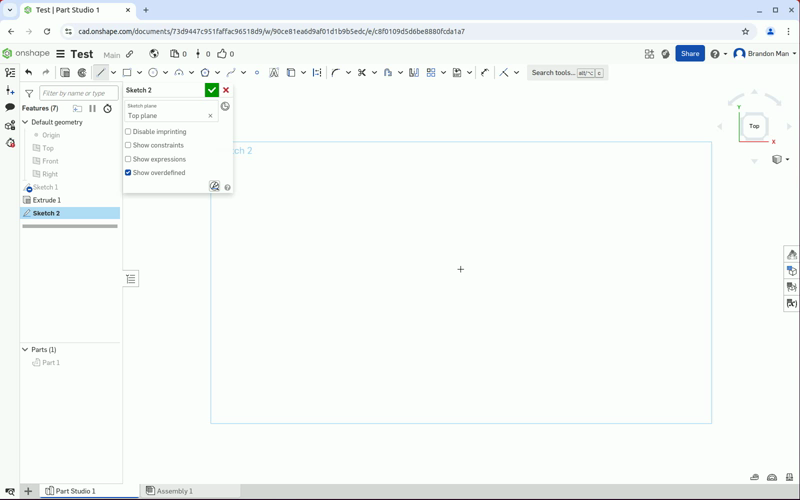
click(460, 268)
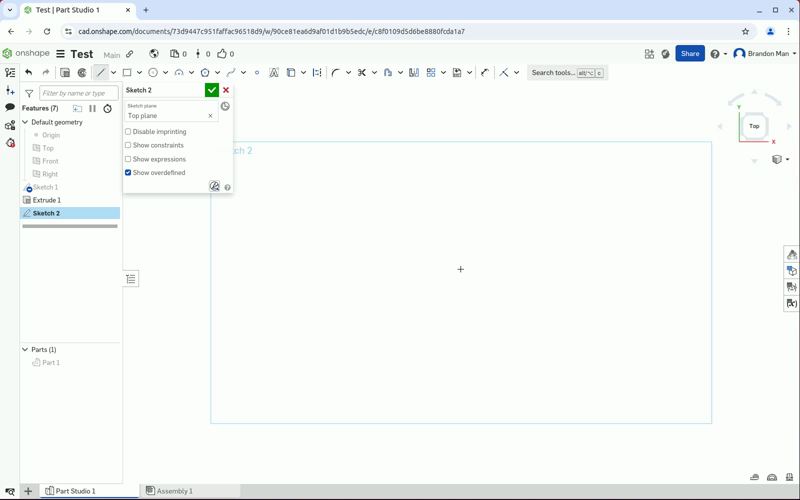
key_up(shift)
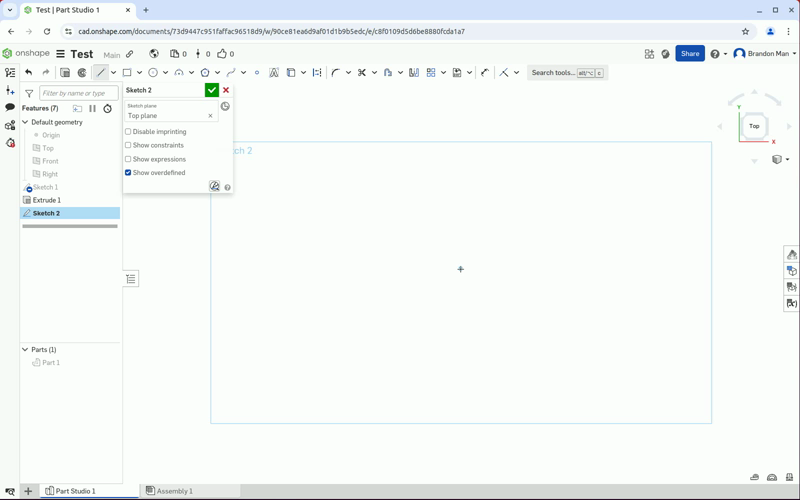
key_down(shift)
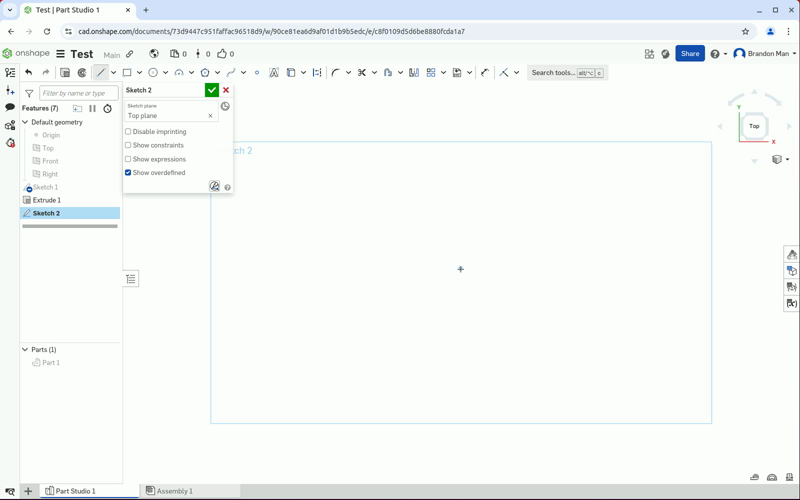
mouse_move(490, 268)
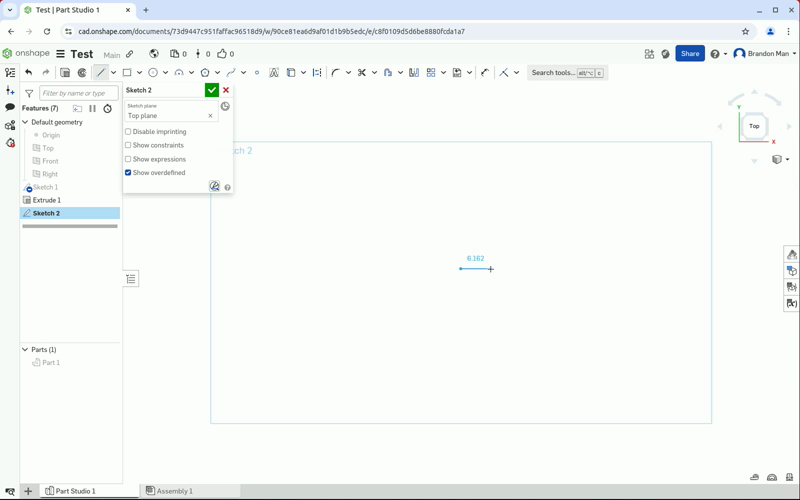
mouse_move(476, 268)
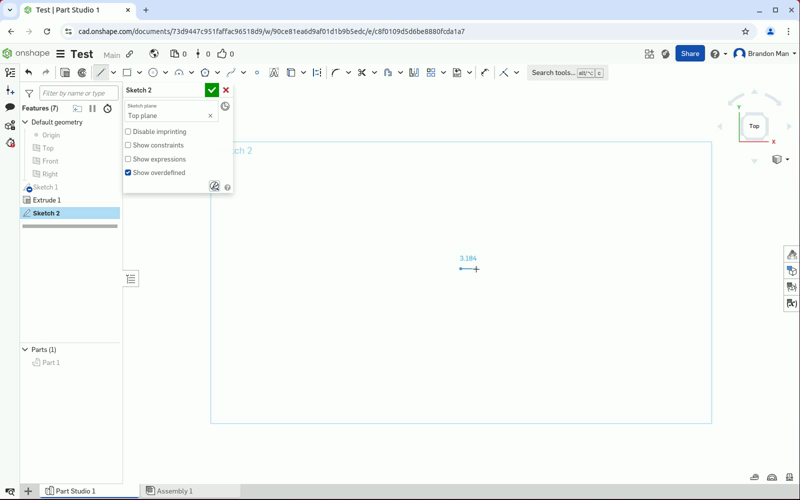
click(476, 268)
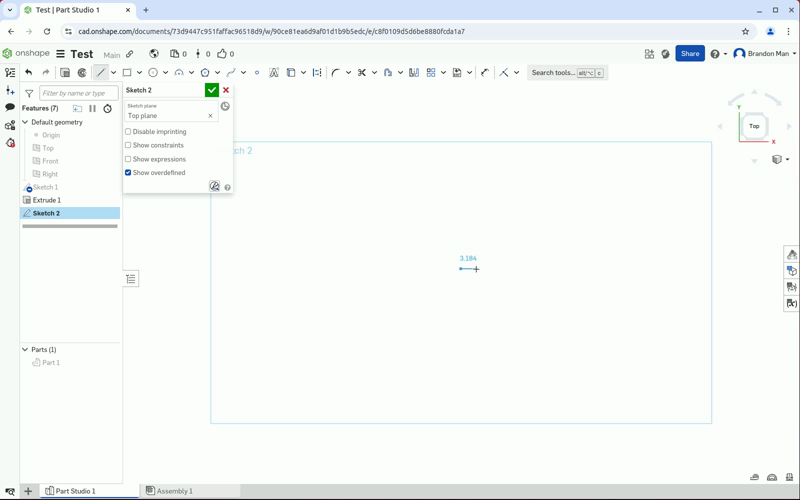
key_up(shift)
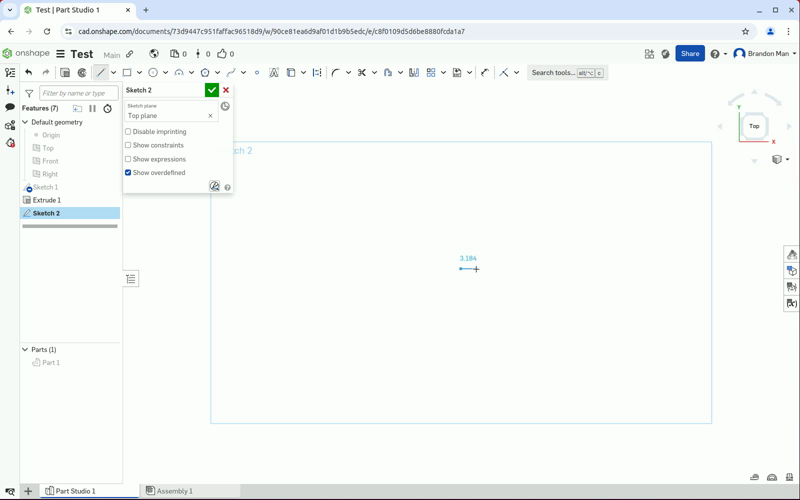
key_down(shift)
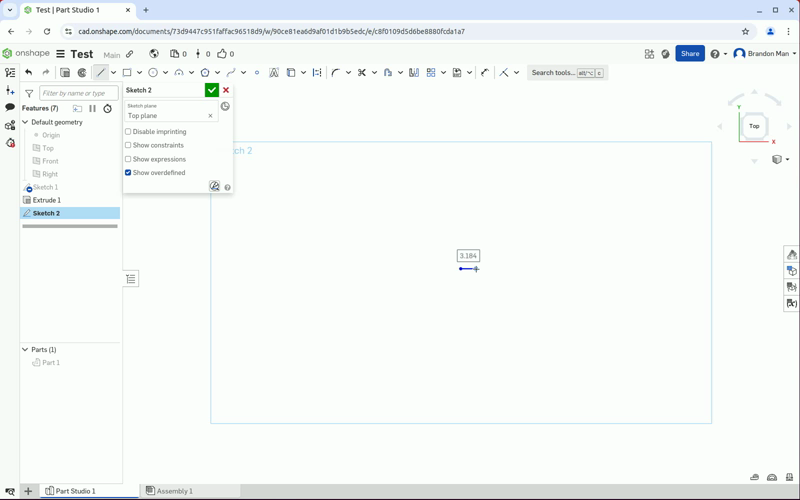
mouse_move(522, 197)
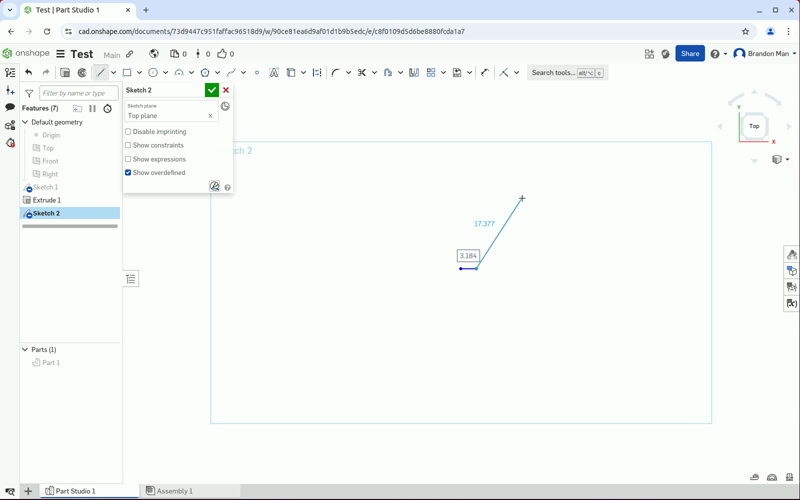
click(522, 197)
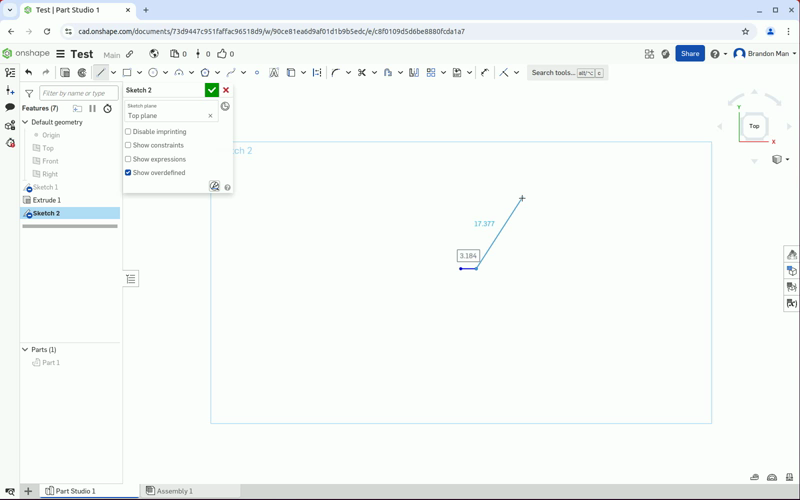
key_up(shift)
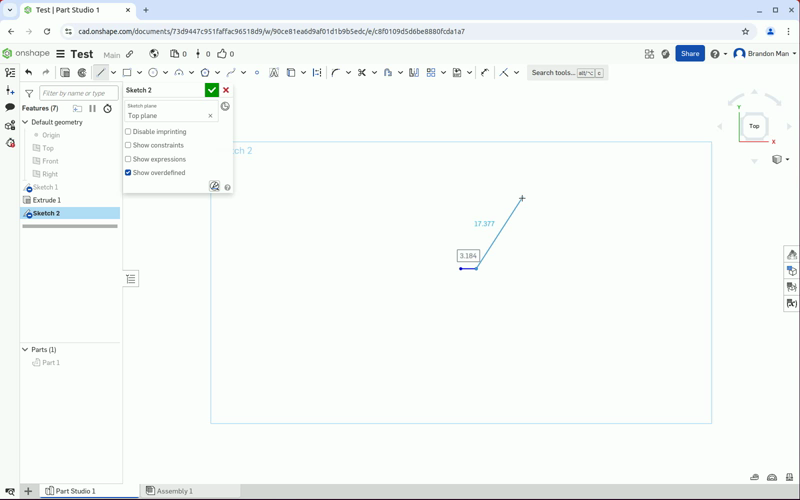
key_down(shift)
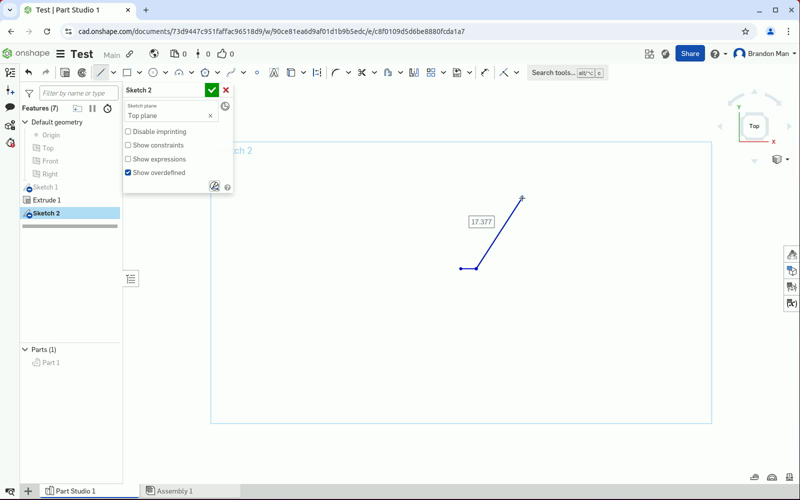
mouse_move(558, 268)
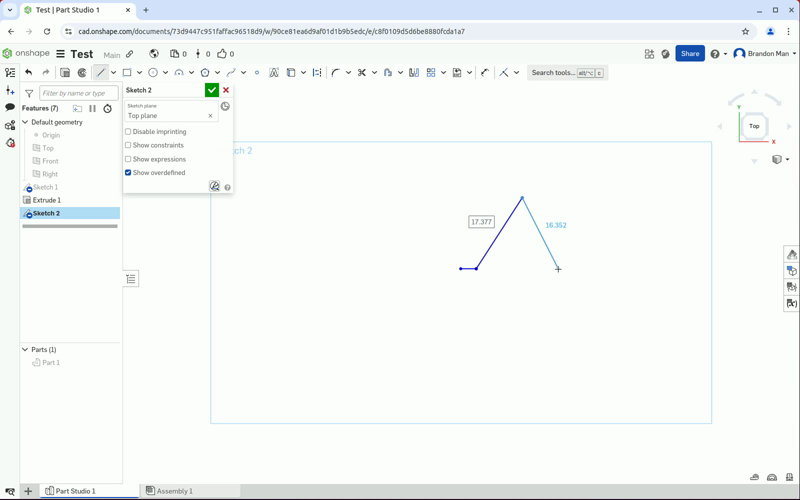
click(558, 268)
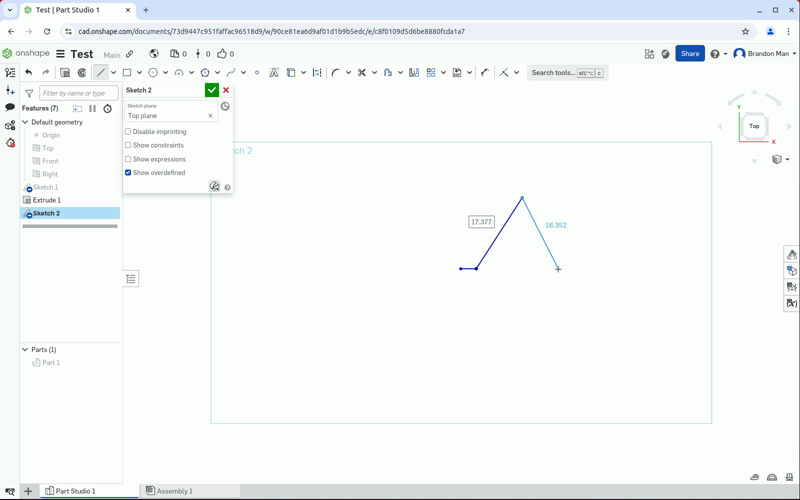
key_up(shift)
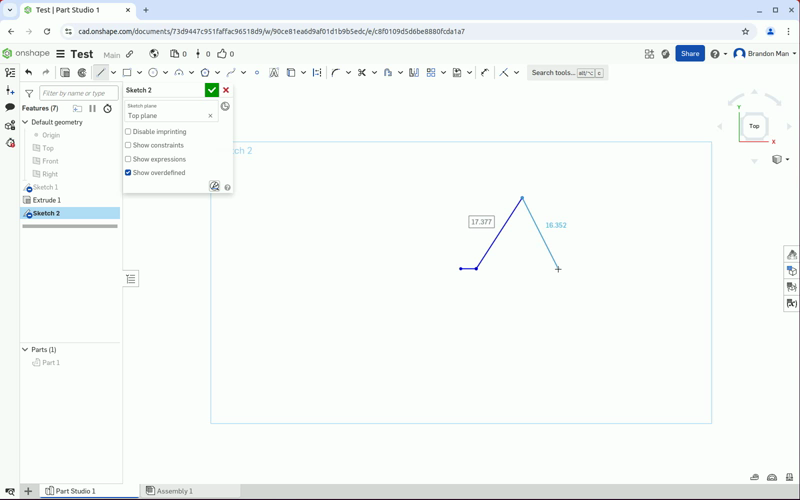
key_down(shift)
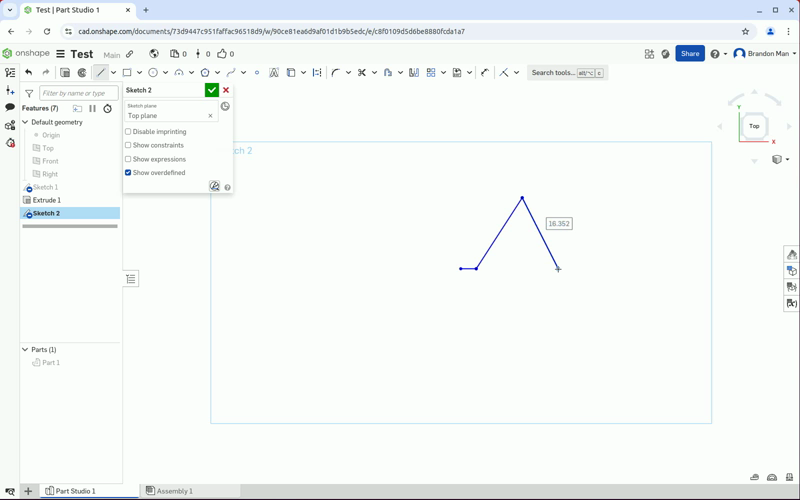
mouse_move(588, 268)
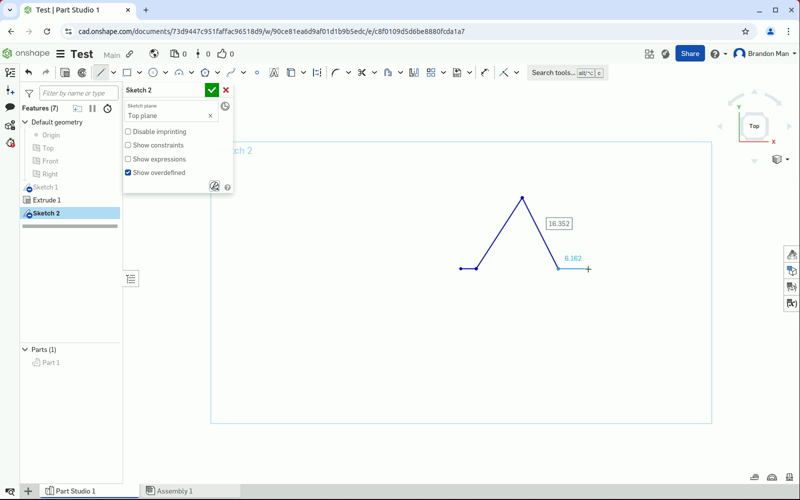
mouse_move(573, 268)
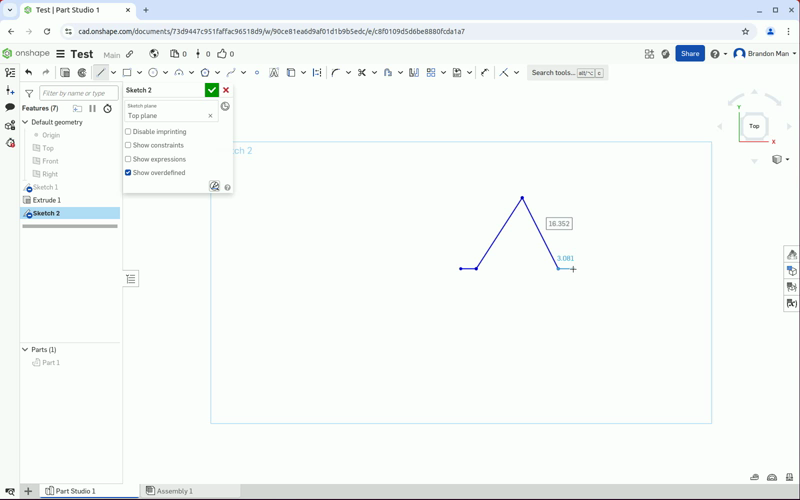
click(573, 268)
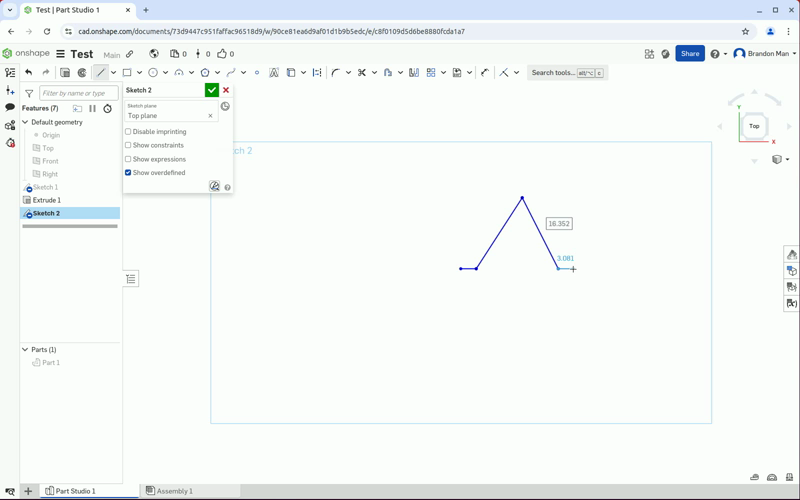
key_up(shift)
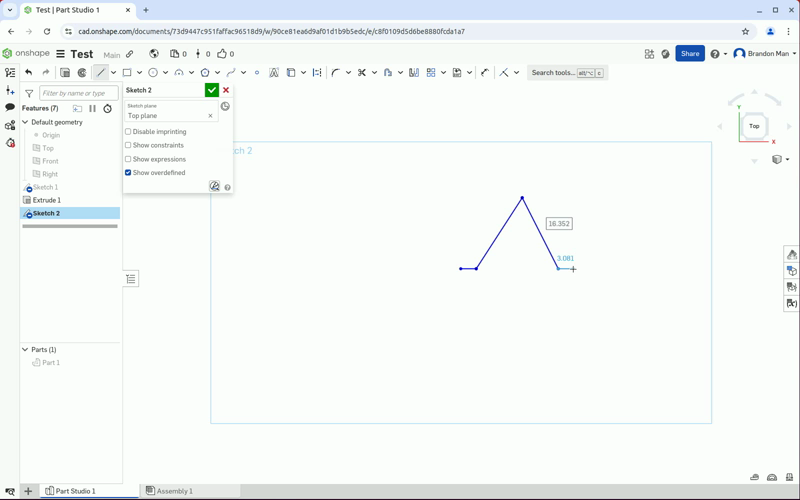
key_down(shift)
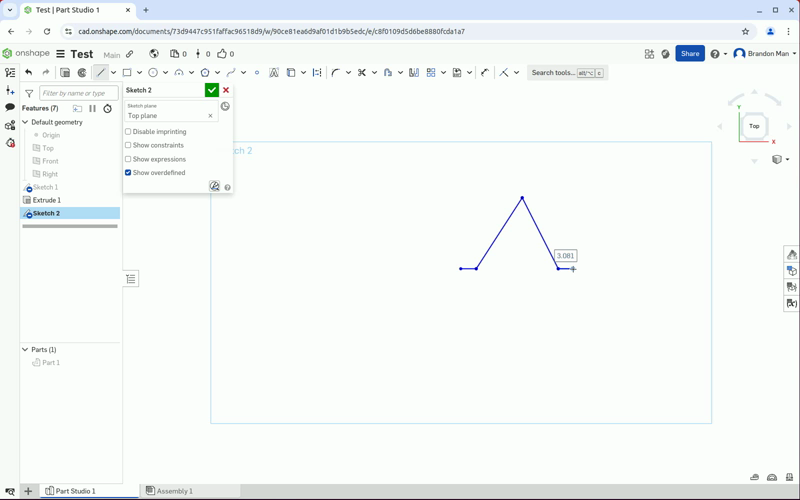
mouse_move(524, 170)
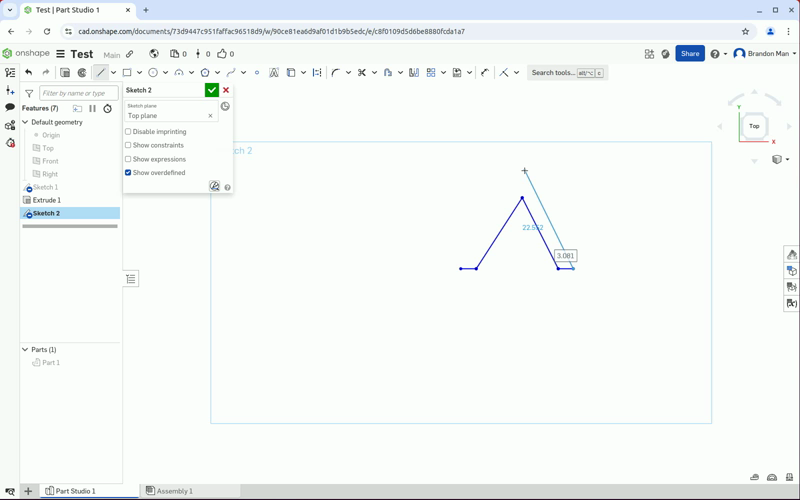
click(524, 170)
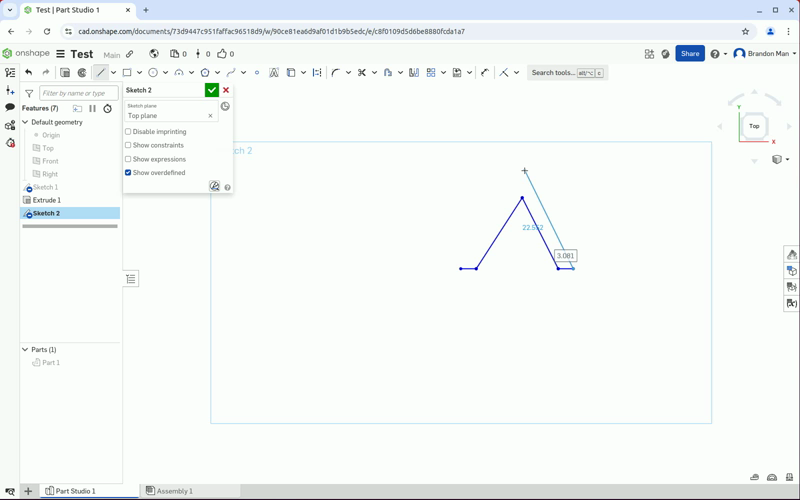
key_up(shift)
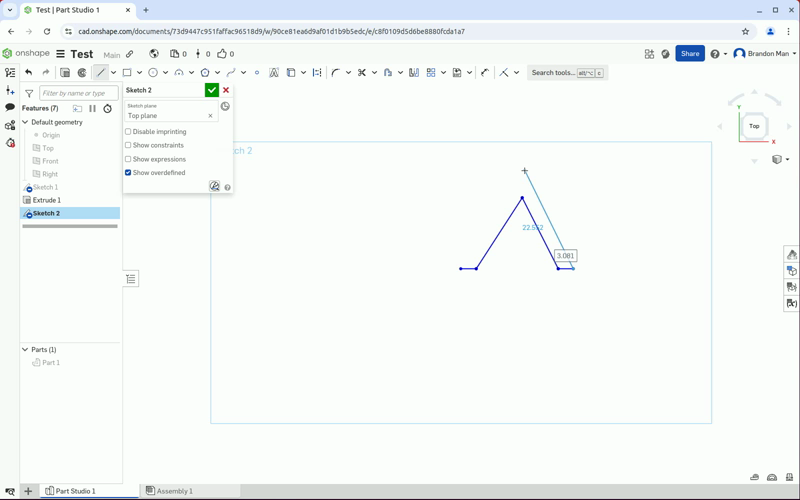
key_down(shift)
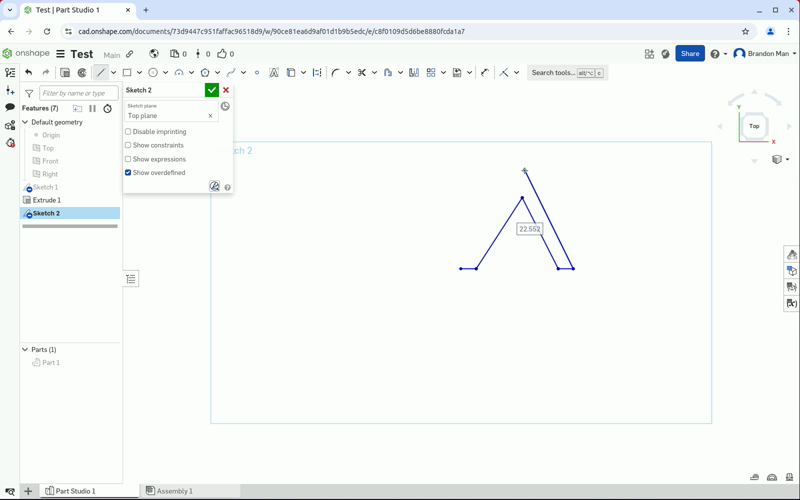
mouse_move(460, 268)
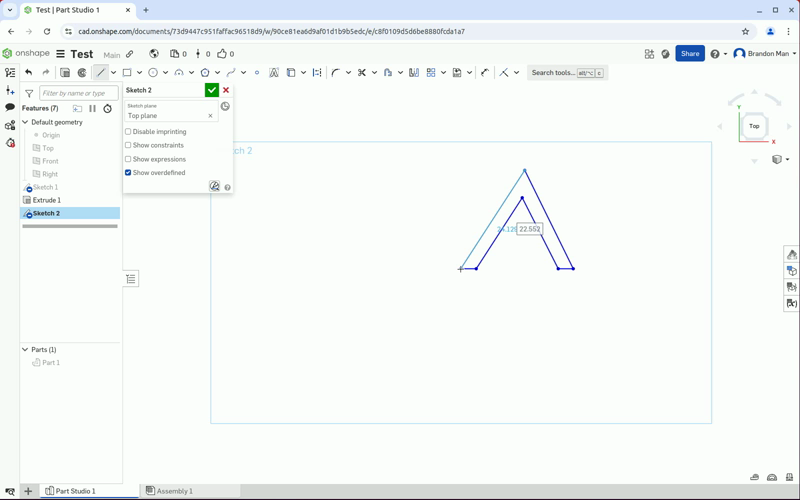
key_up(shift)
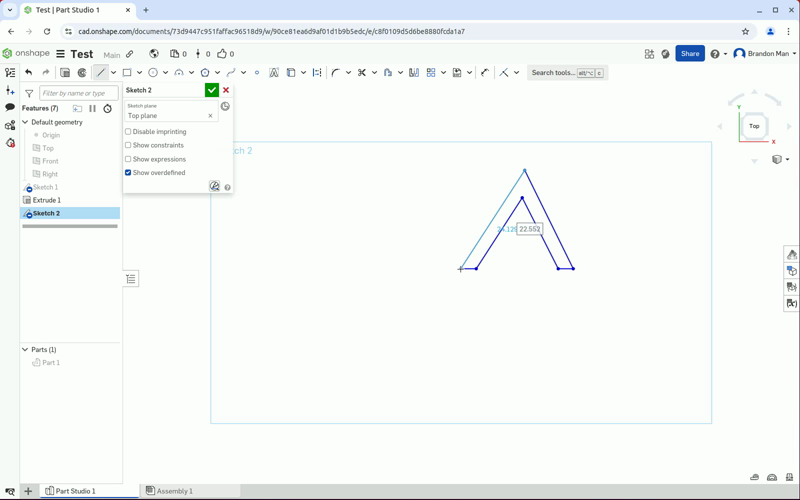
click(460, 268)
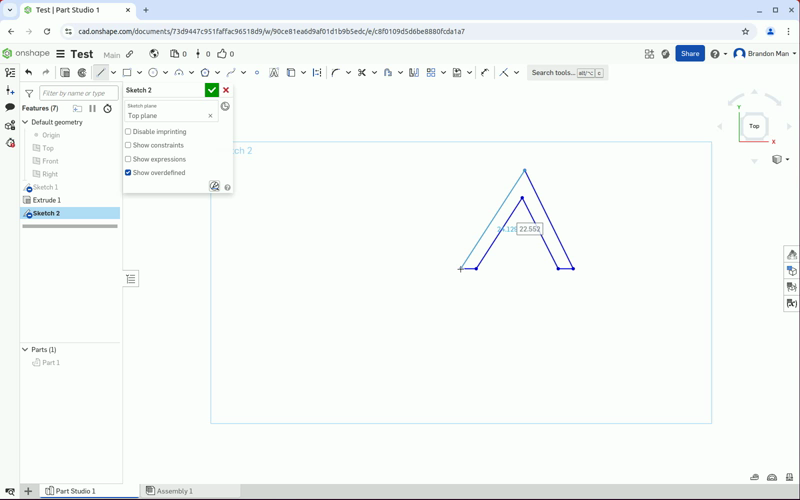
key(esc)
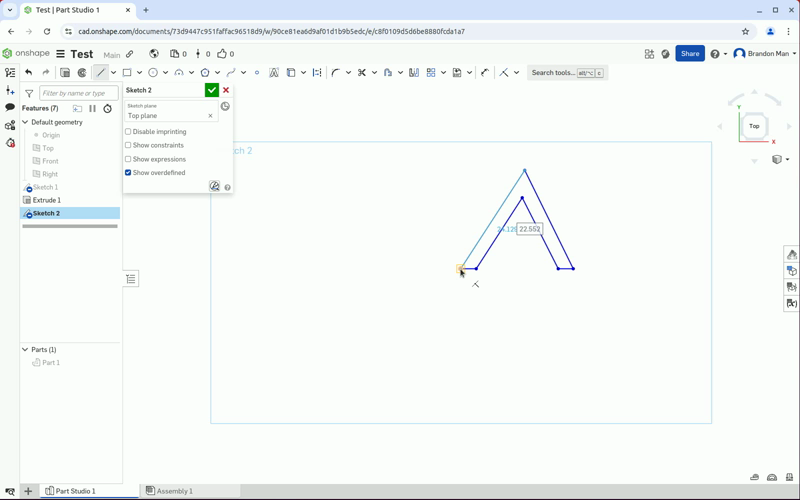
mouse_move(534, 194)
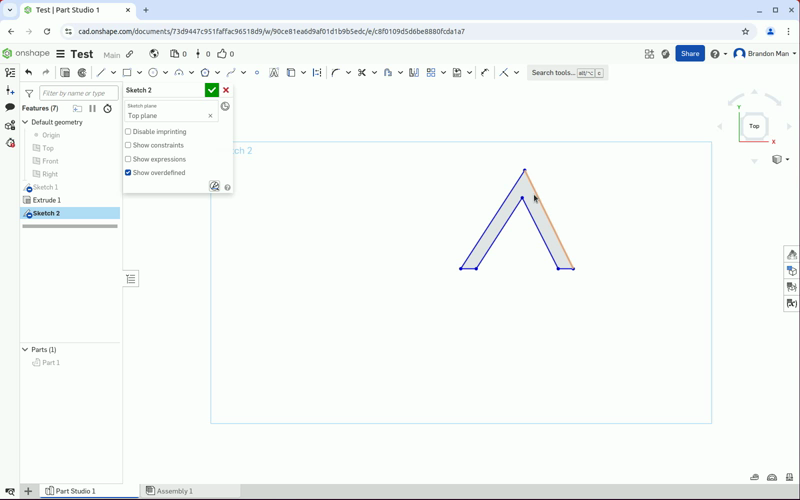
click(534, 194)
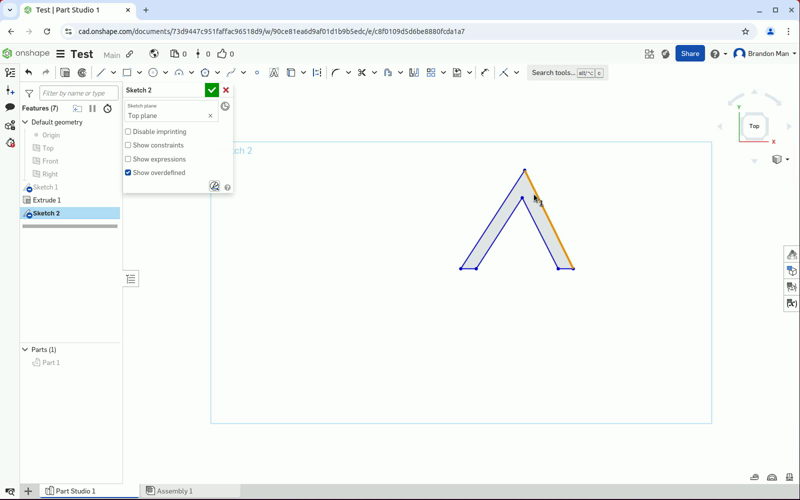
mouse_move(73, 352)
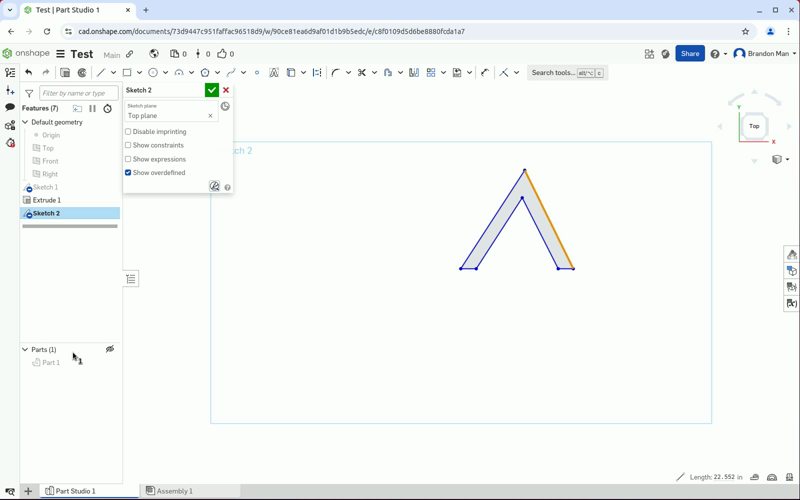
key(shift+y)
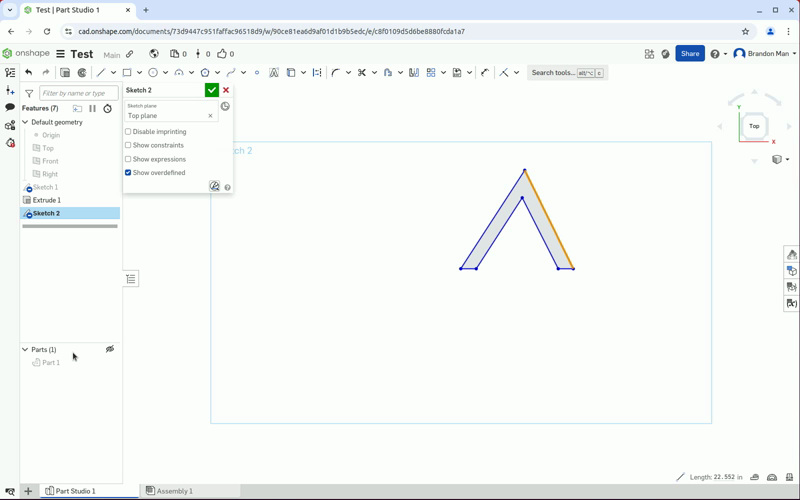
key(shift+e)
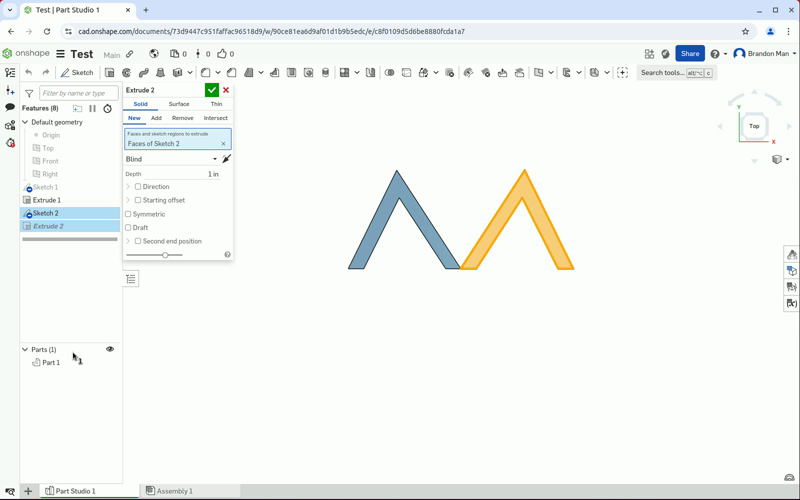
mouse_move(143, 106)
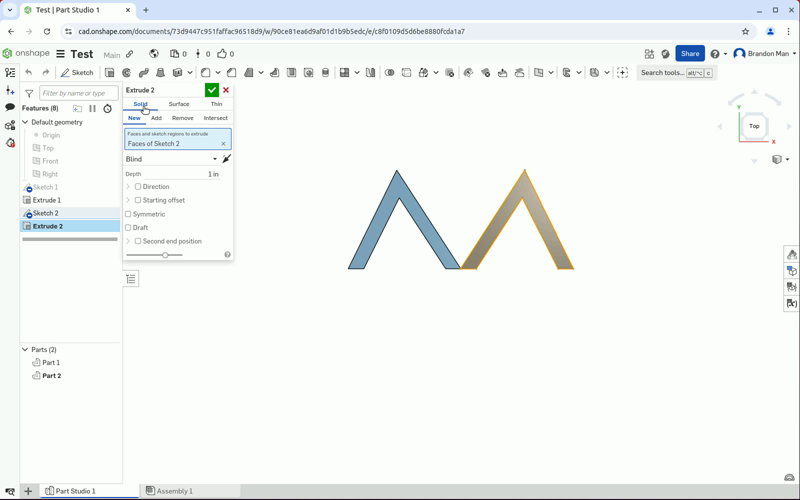
click(143, 106)
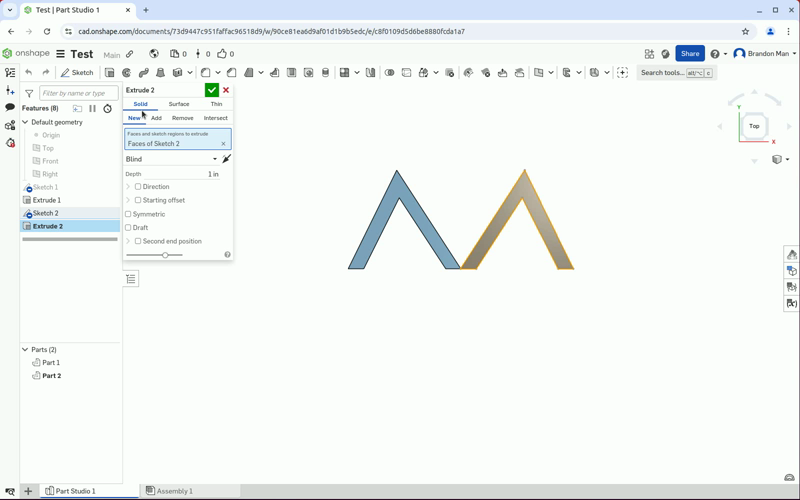
mouse_move(137, 120)
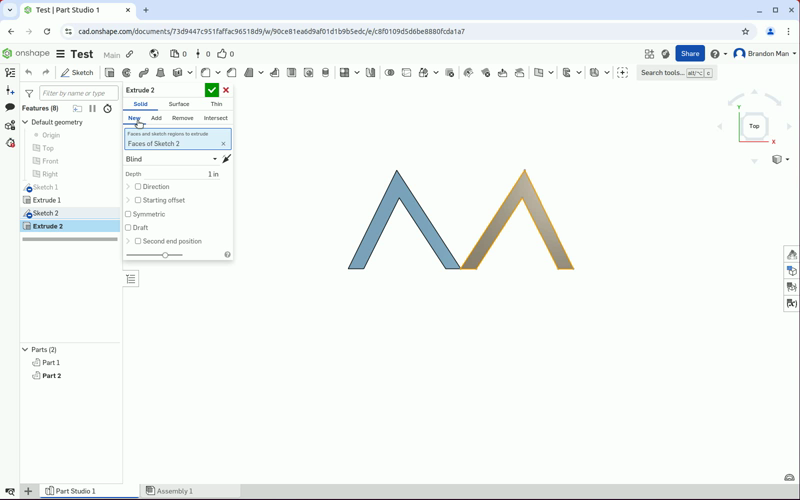
click(137, 120)
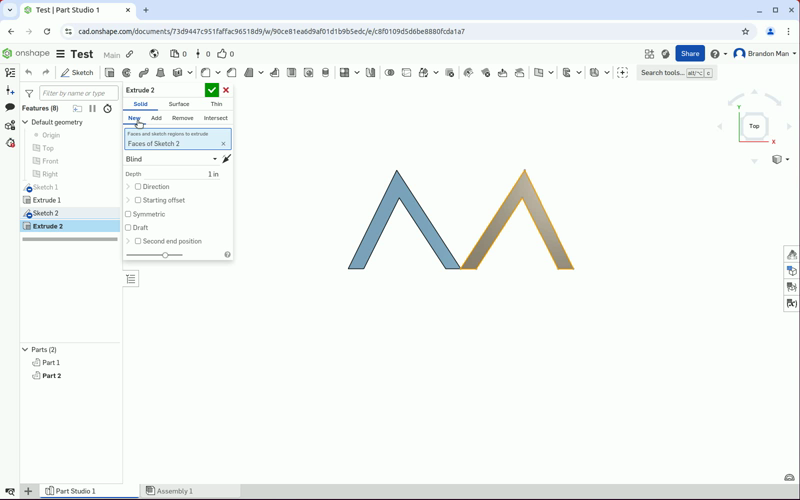
key(tab, 4)
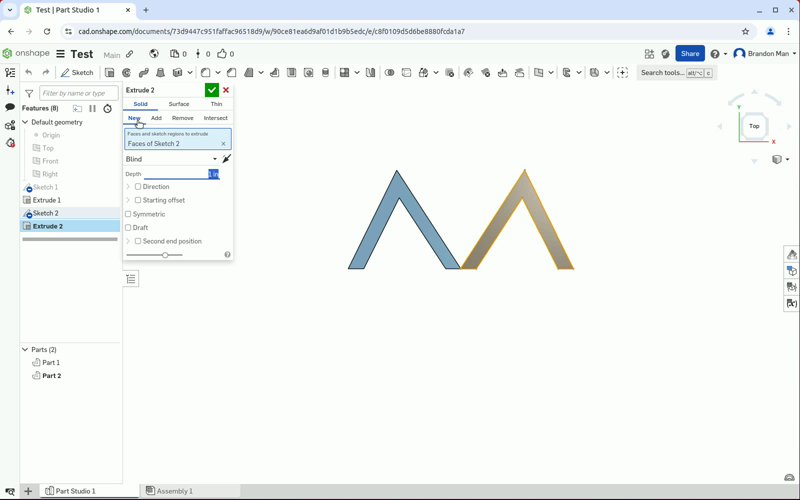
text(17.813)
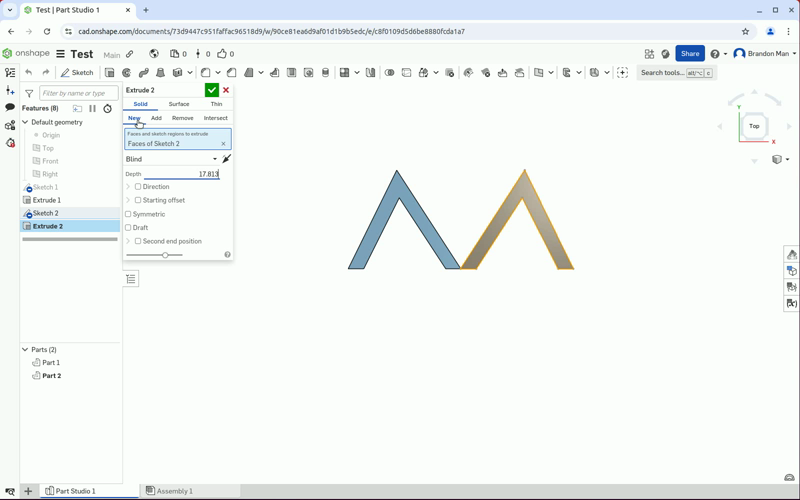
key(enter)
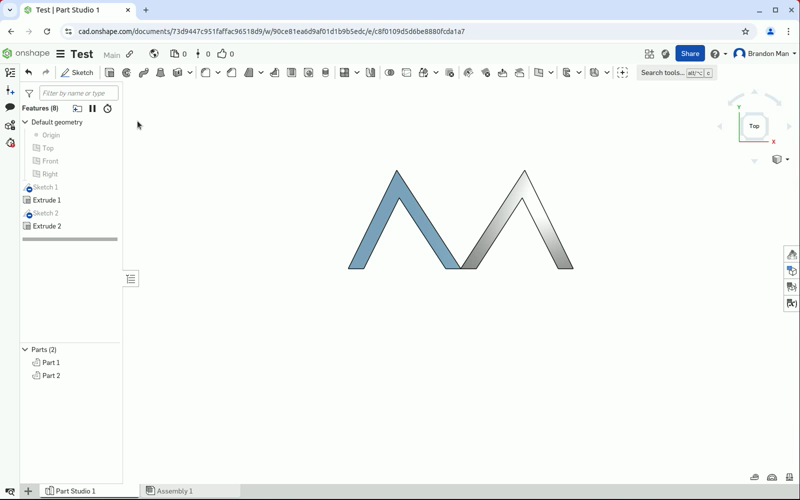
key(shift+h)
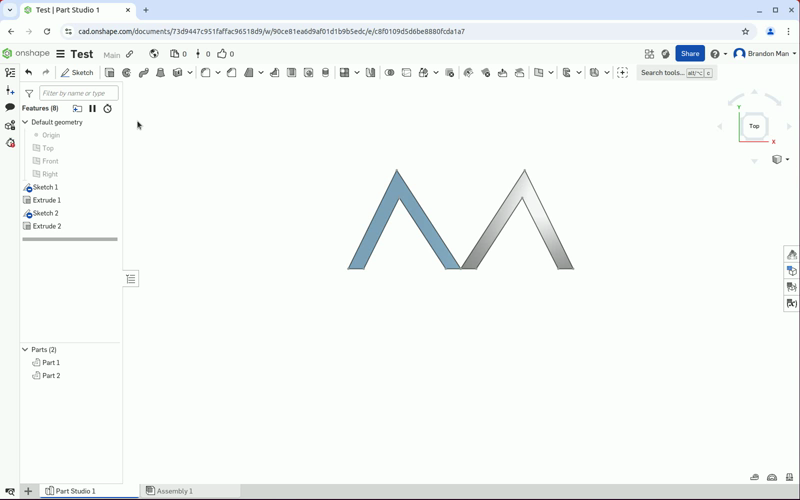
key(shift+h)
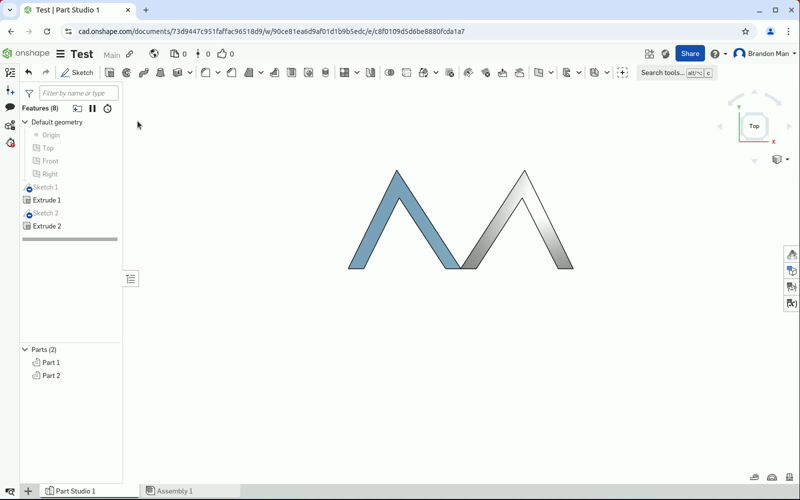
mouse_move(73, 189)
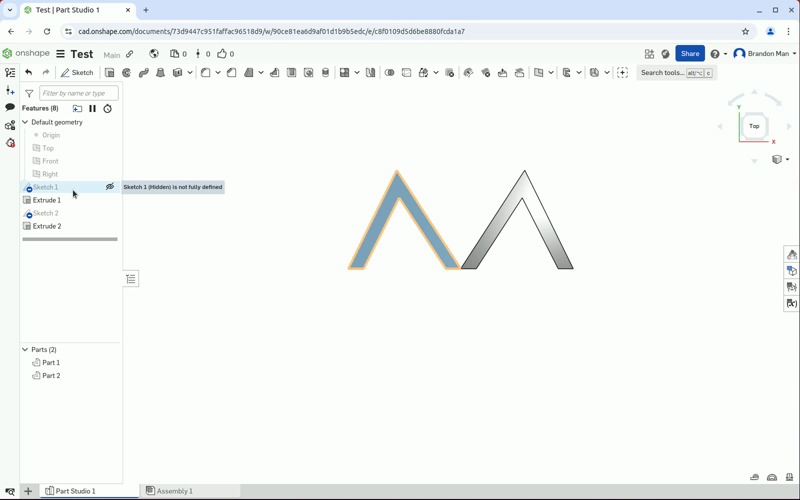
click(73, 189)
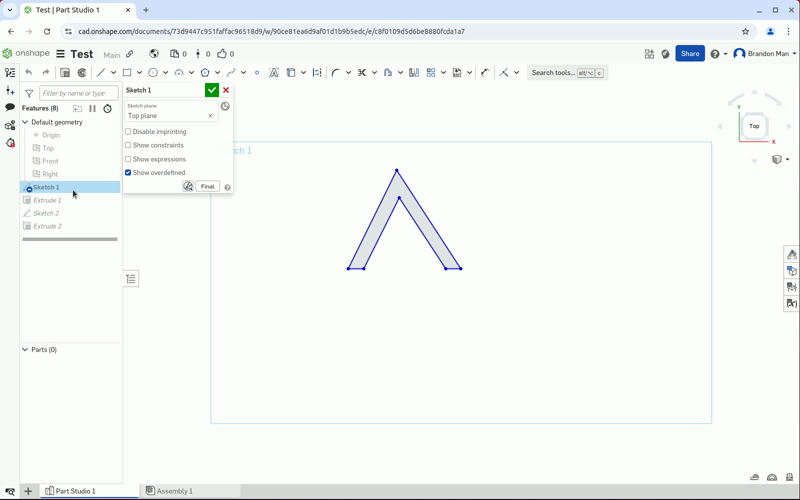
mouse_move(229, 92)
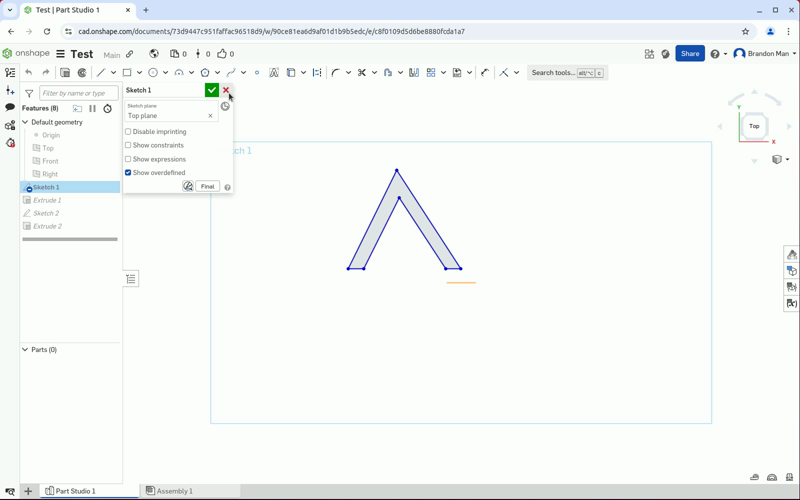
click(229, 92)
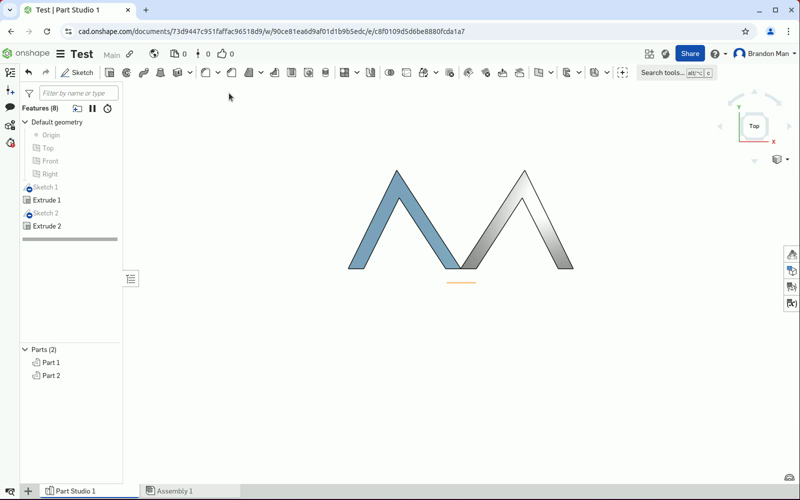
mouse_move(541, 75)
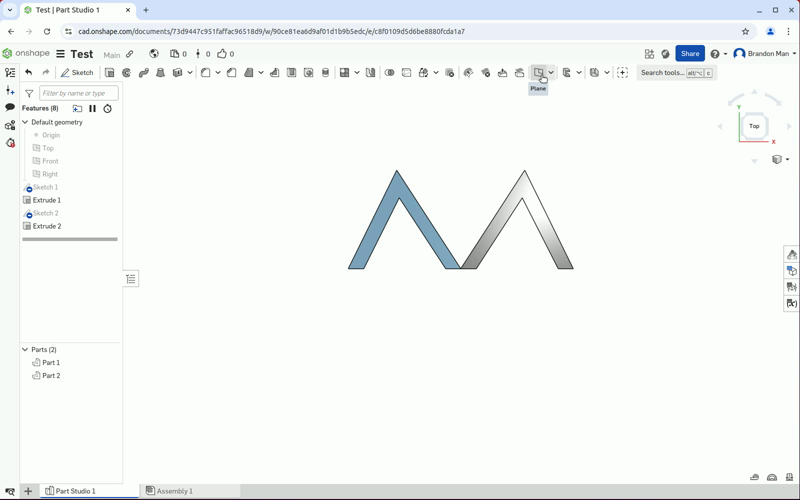
click(541, 75)
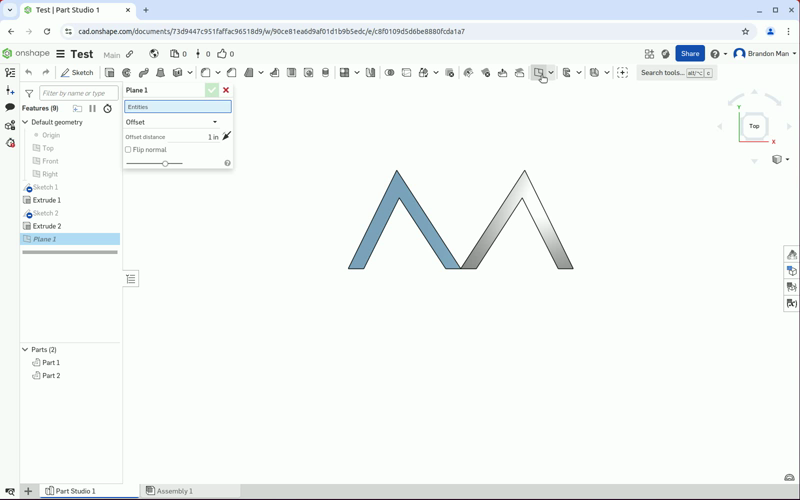
mouse_move(73, 150)
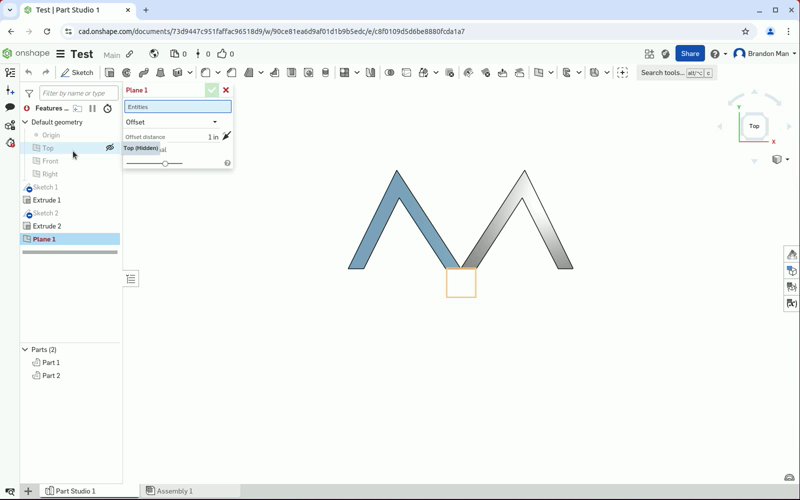
click(73, 150)
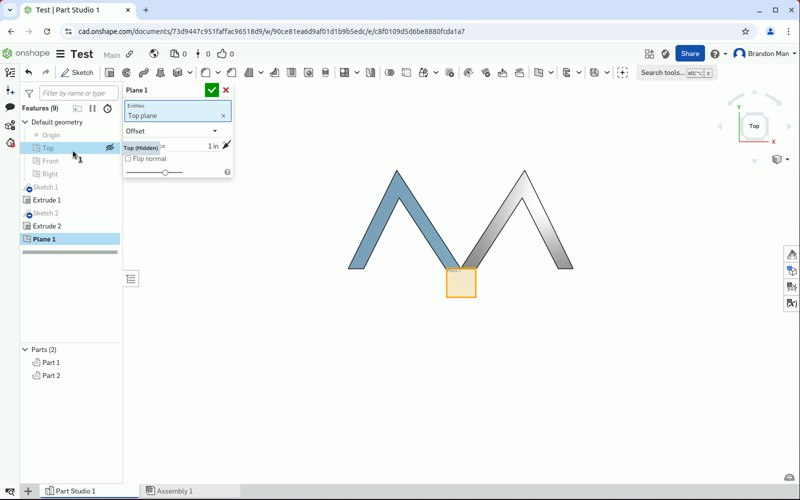
key(tab, 2)
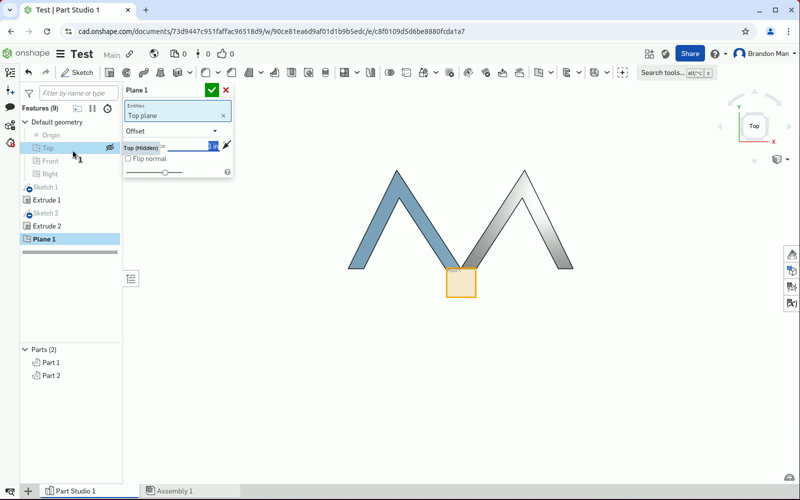
text(17.809)
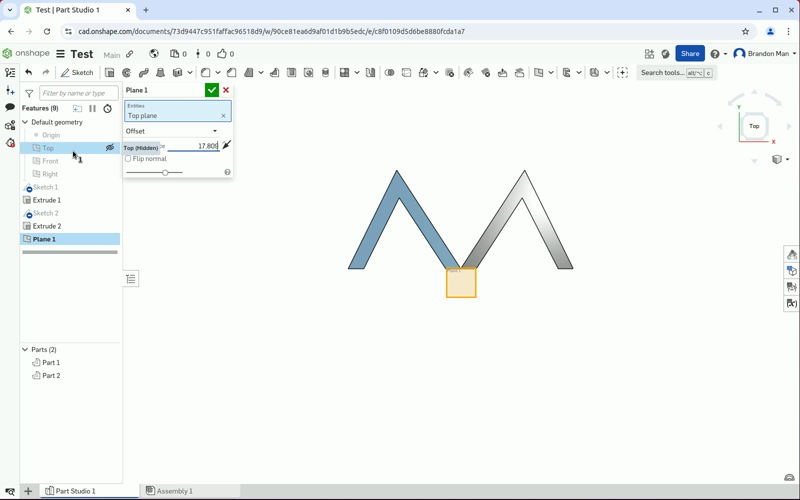
key(enter, 2)
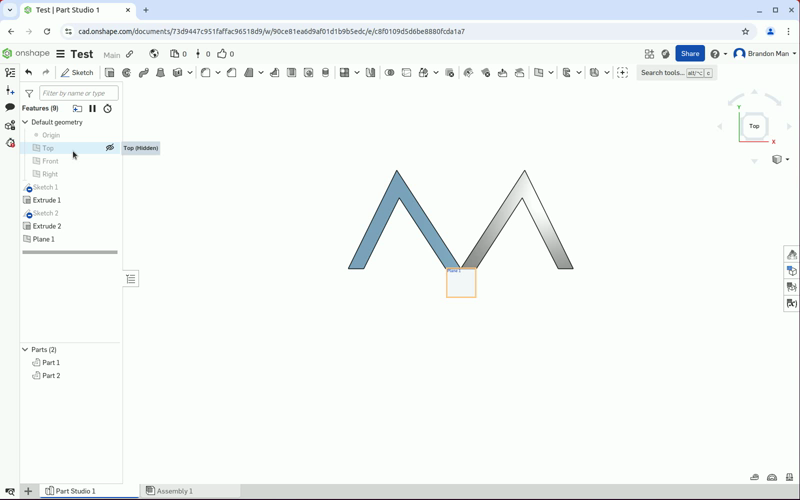
key(shift+s)
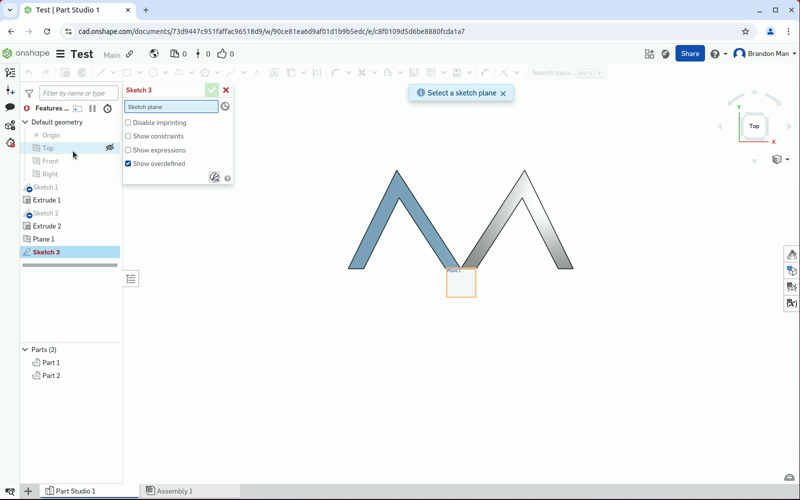
mouse_move(73, 241)
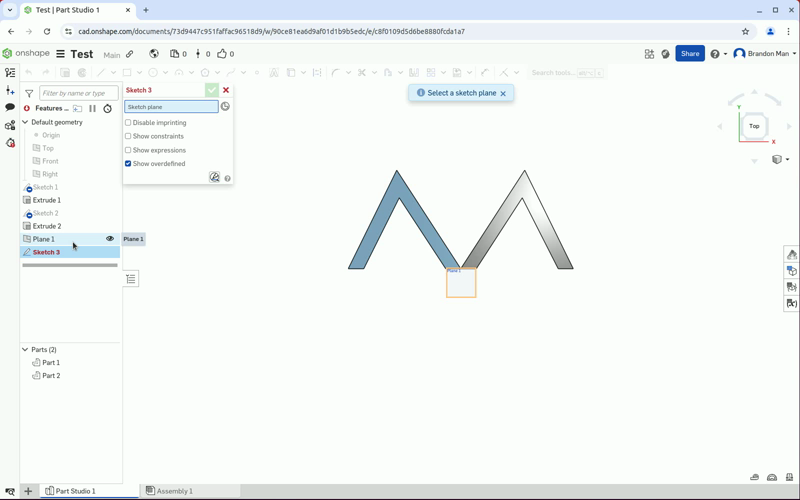
click(73, 241)
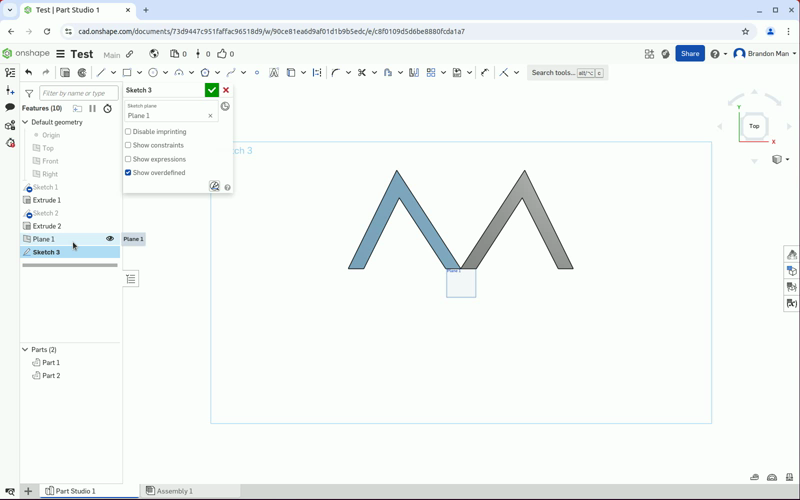
mouse_move(73, 352)
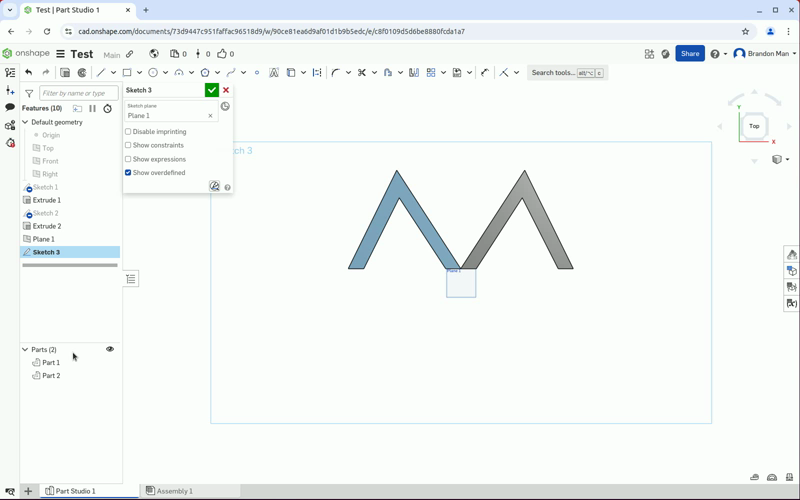
key(y)
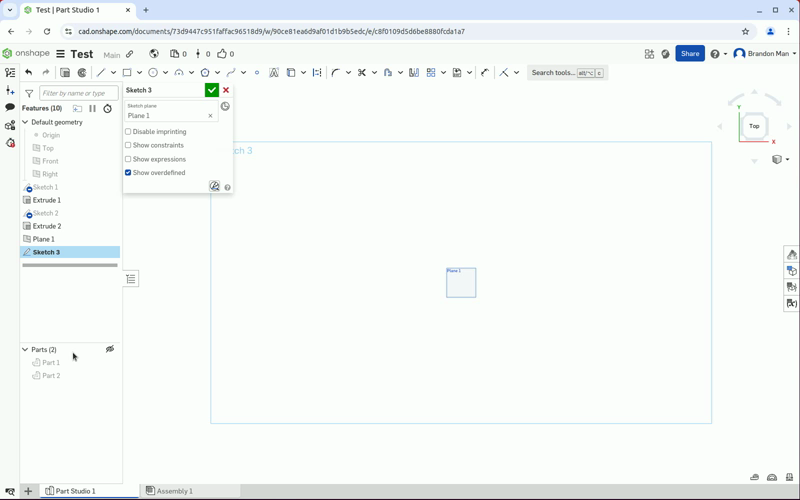
key(l)
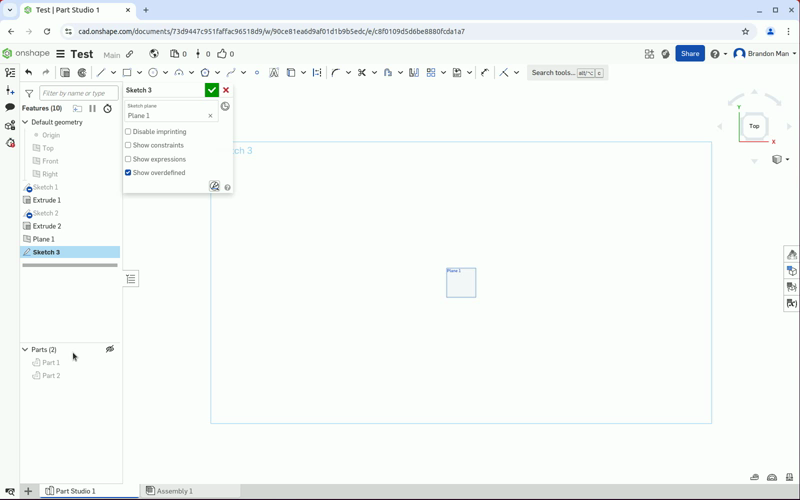
key_down(shift)
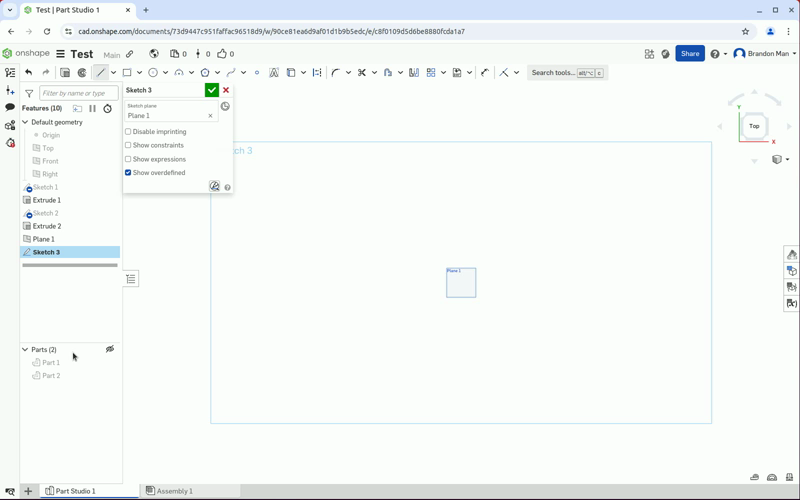
mouse_move(458, 264)
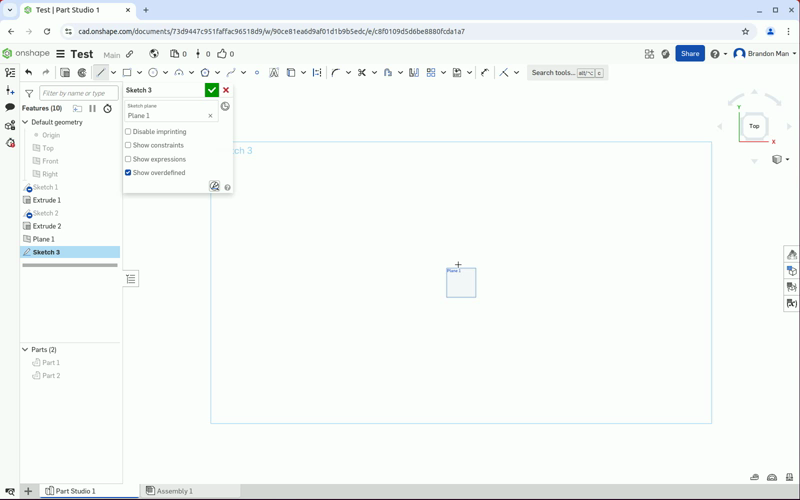
click(458, 264)
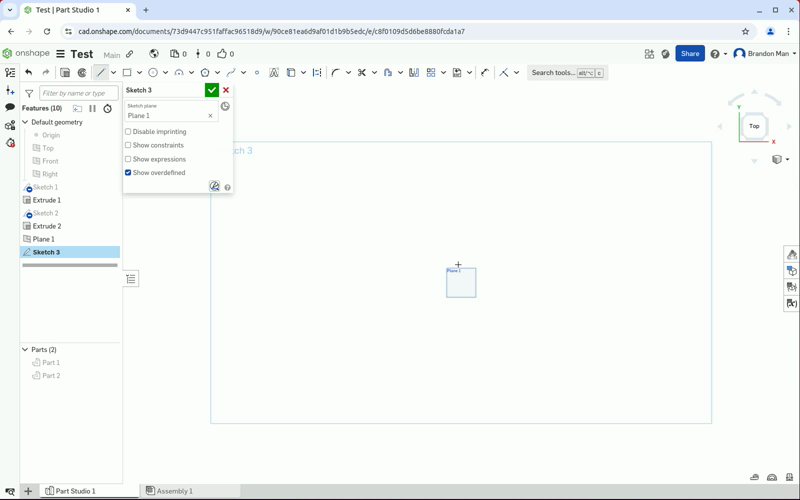
key_up(shift)
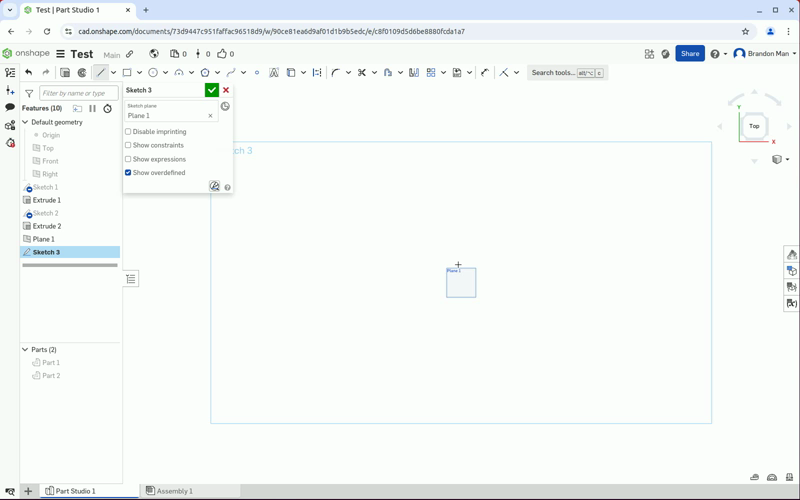
key_down(shift)
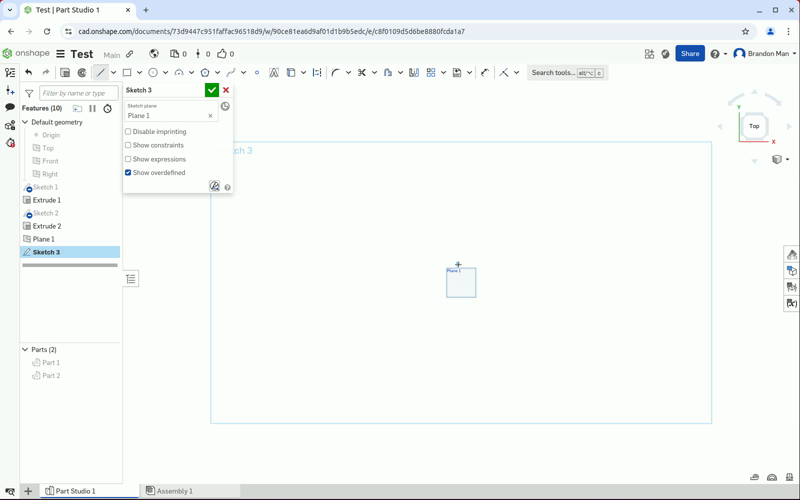
mouse_move(488, 264)
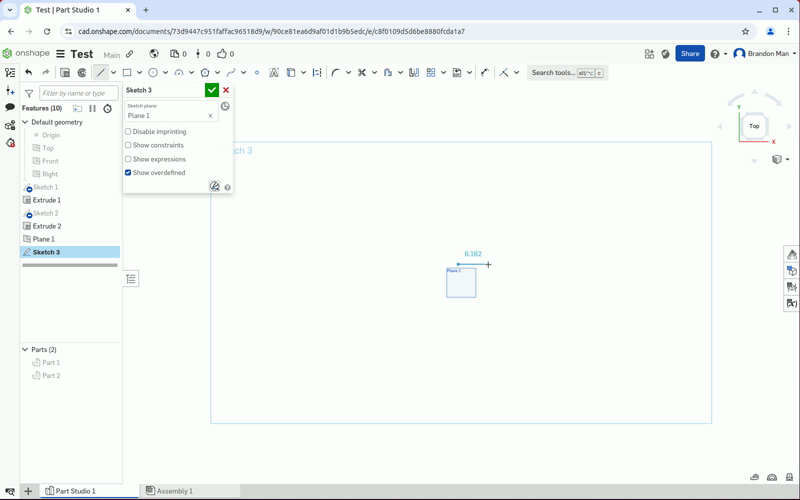
mouse_move(461, 268)
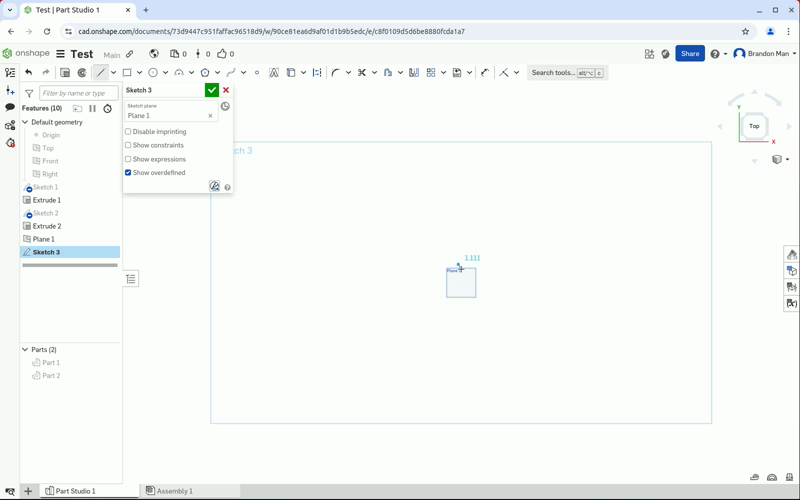
scroll(6)
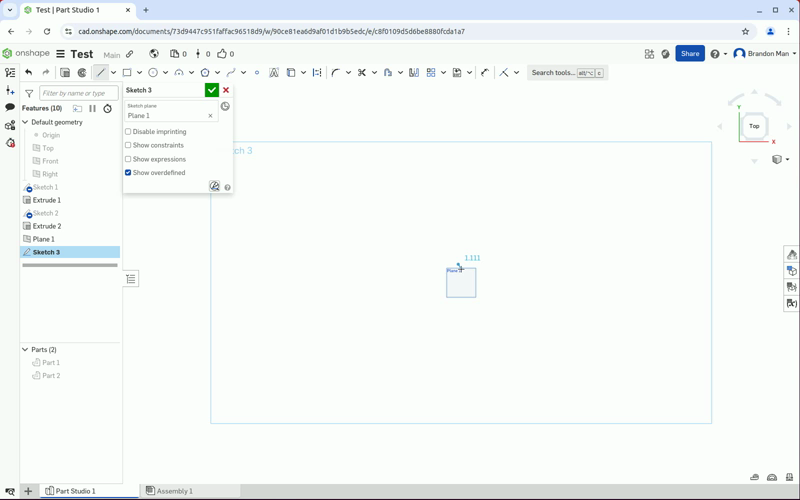
scroll(6)
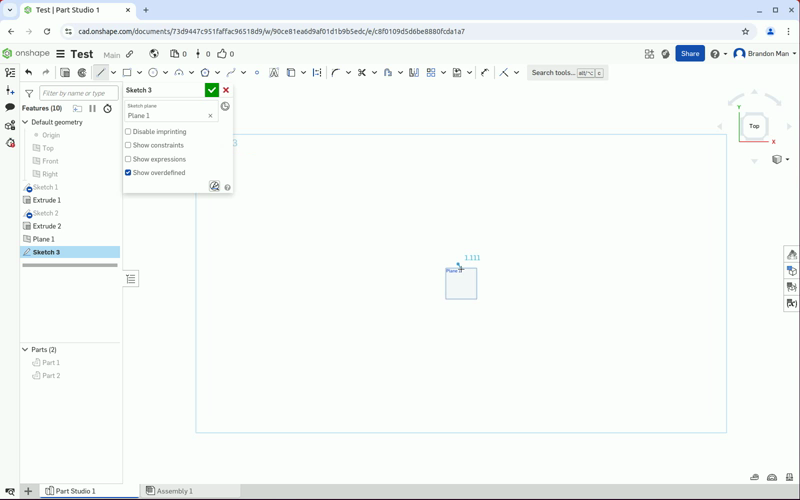
scroll(6)
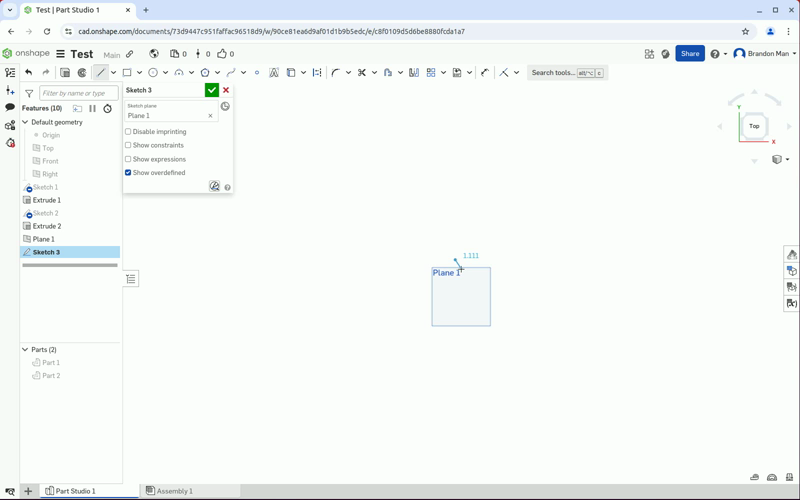
scroll(6)
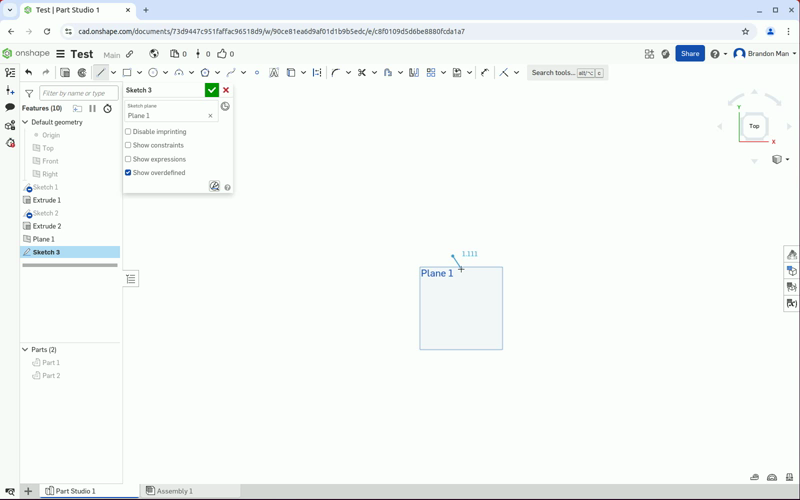
scroll(6)
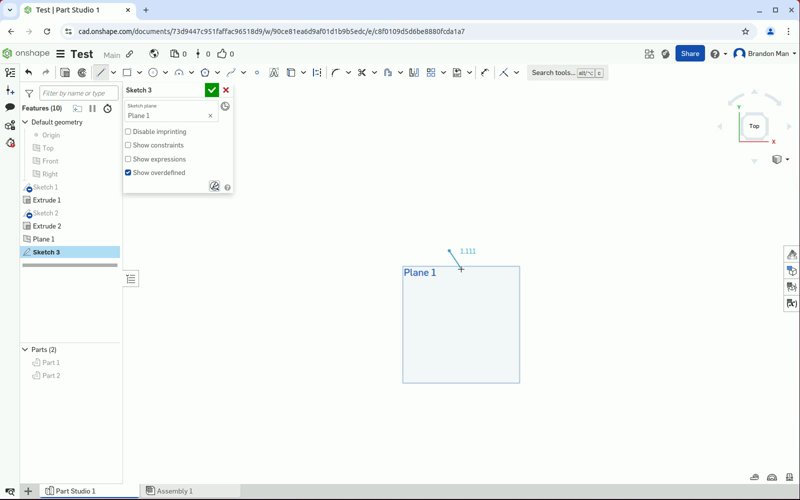
scroll(6)
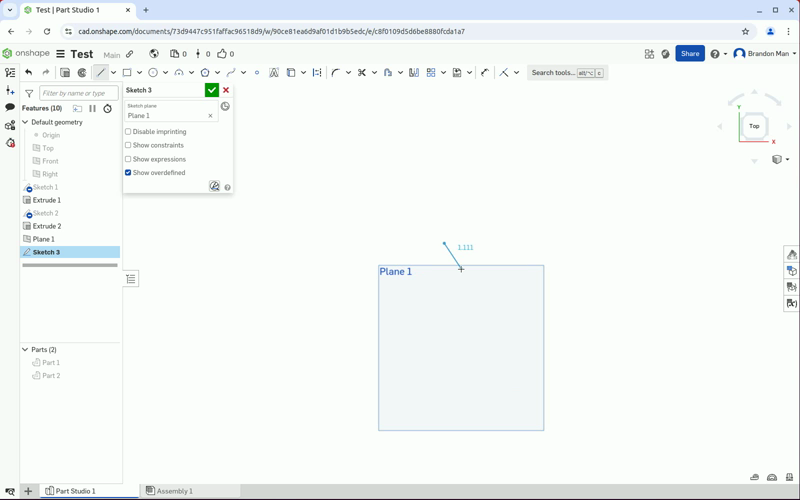
scroll(6)
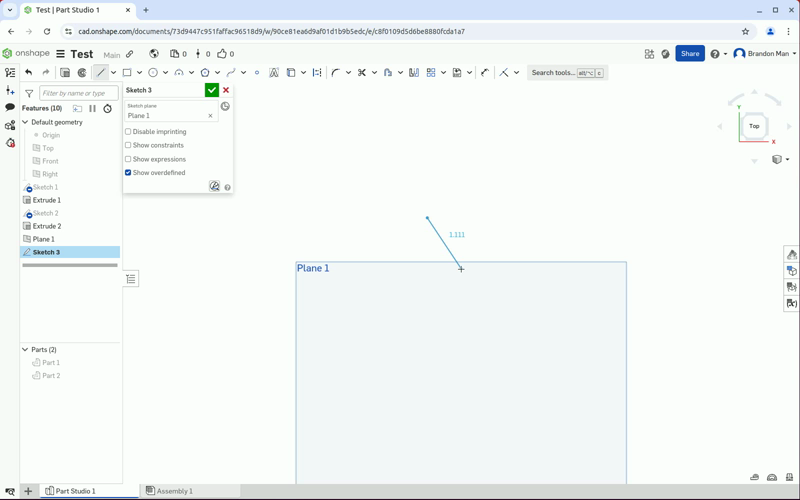
click(461, 268)
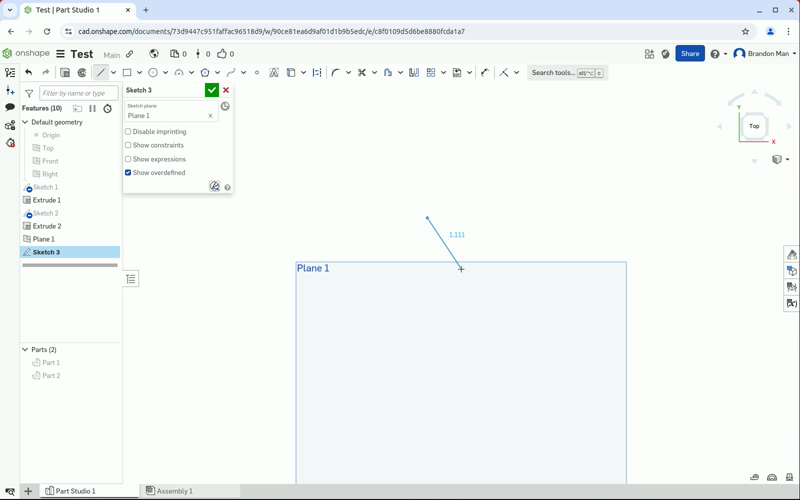
scroll(-6)
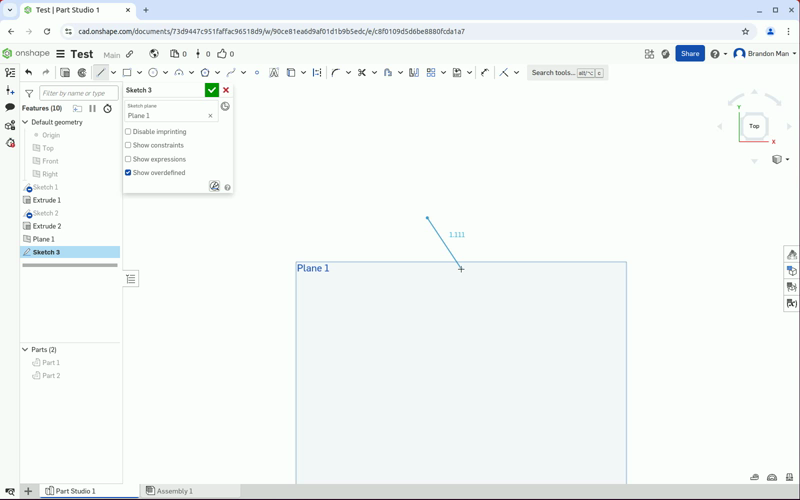
scroll(-6)
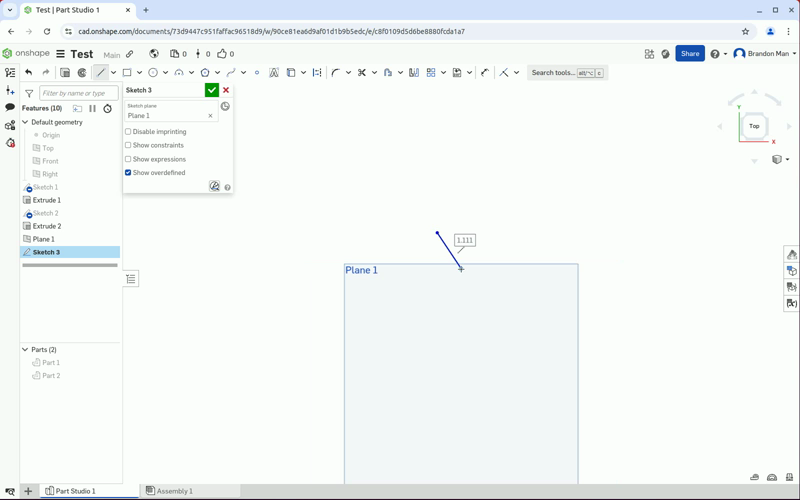
scroll(-6)
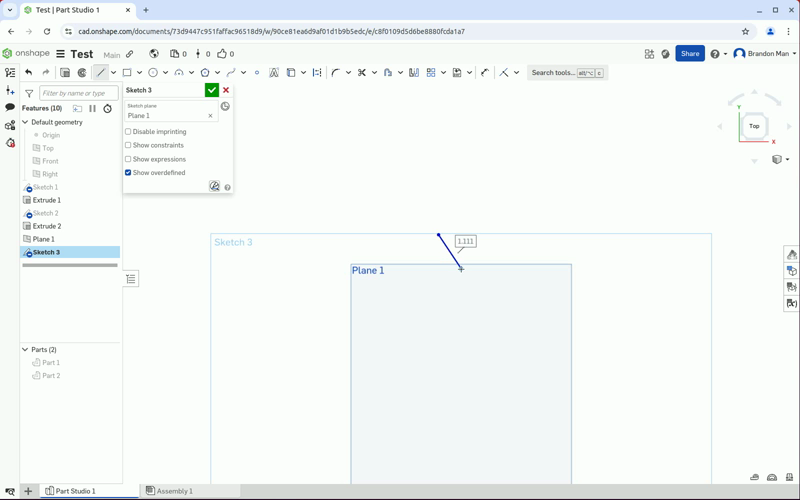
scroll(-6)
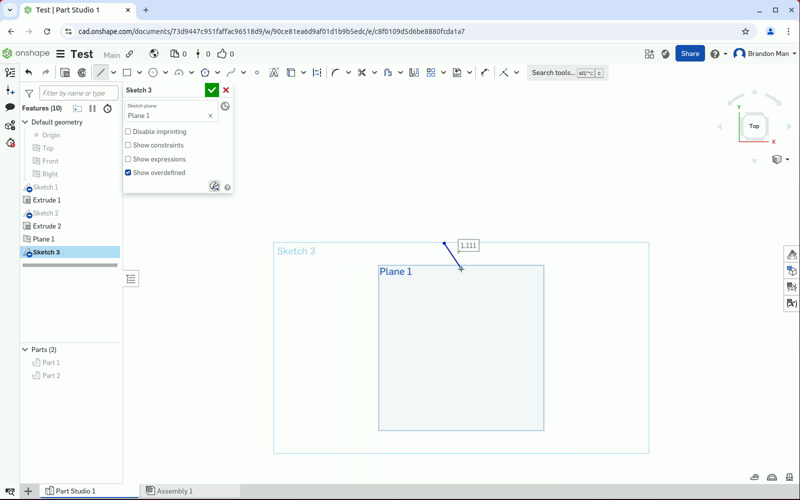
scroll(-6)
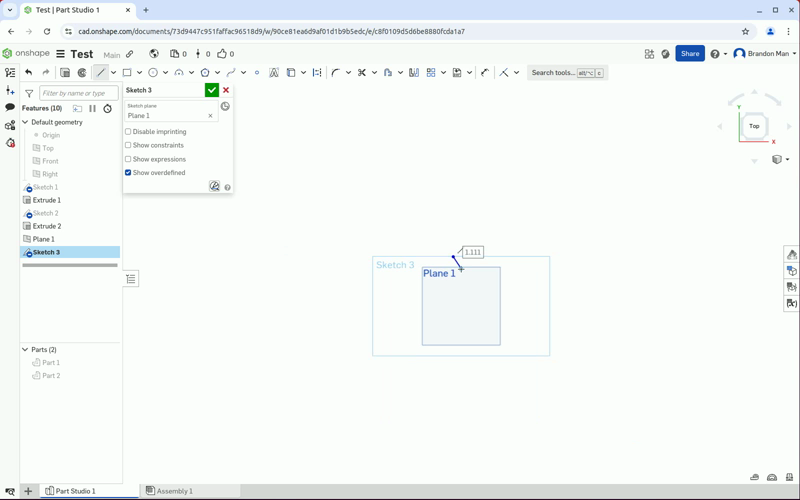
scroll(-6)
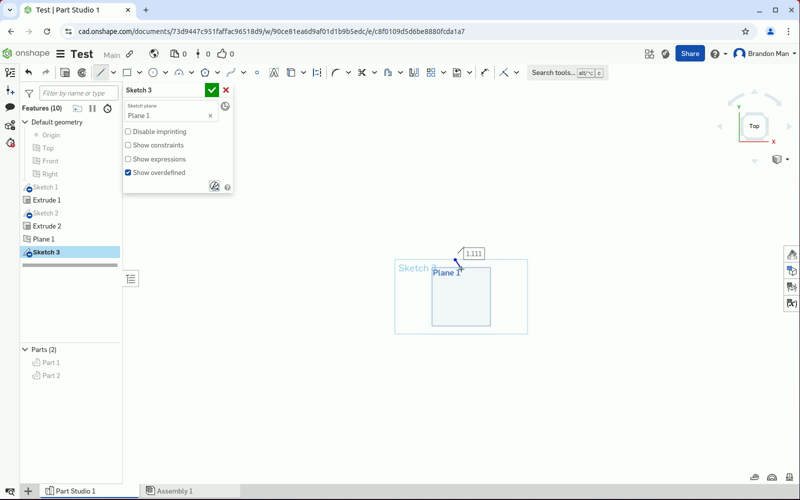
scroll(-6)
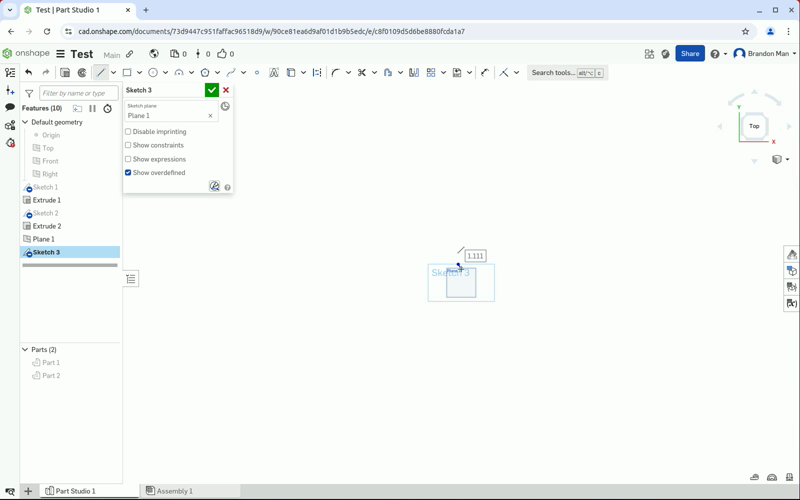
key_up(shift)
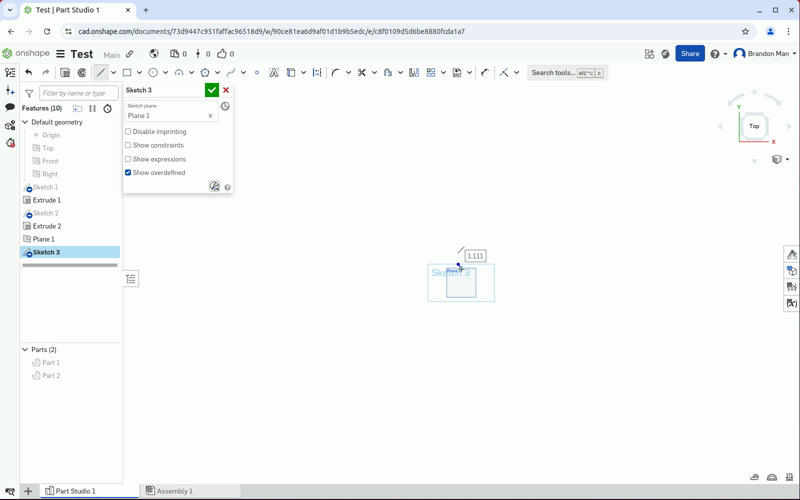
key_down(shift)
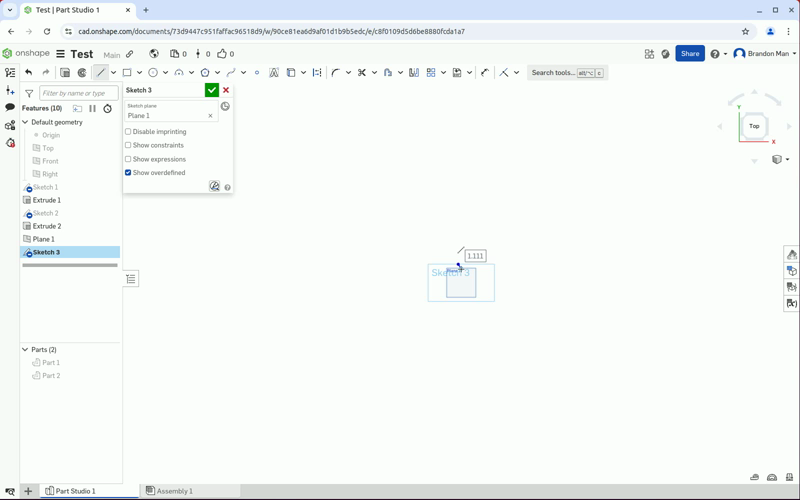
mouse_move(491, 268)
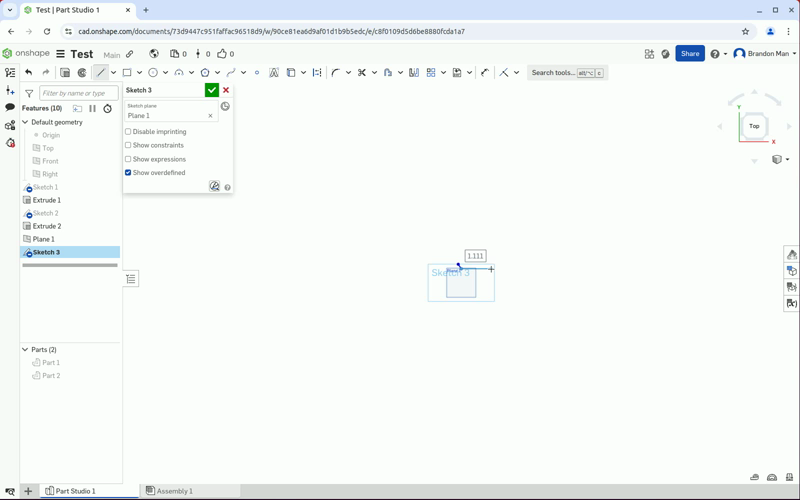
mouse_move(478, 268)
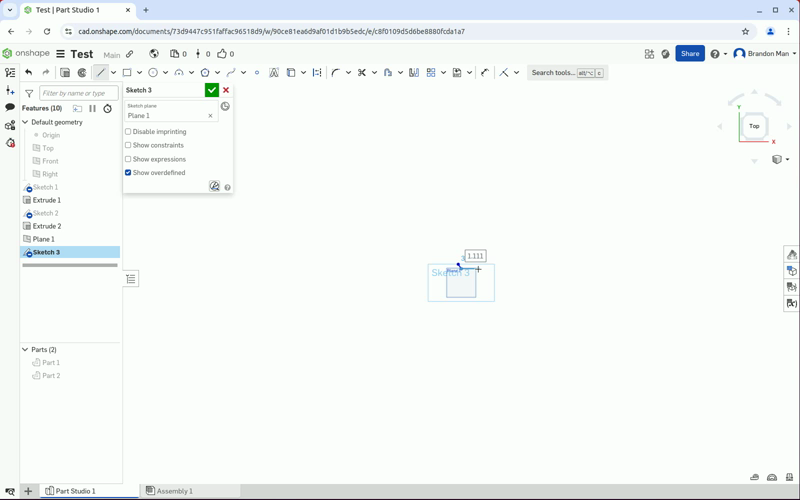
click(478, 268)
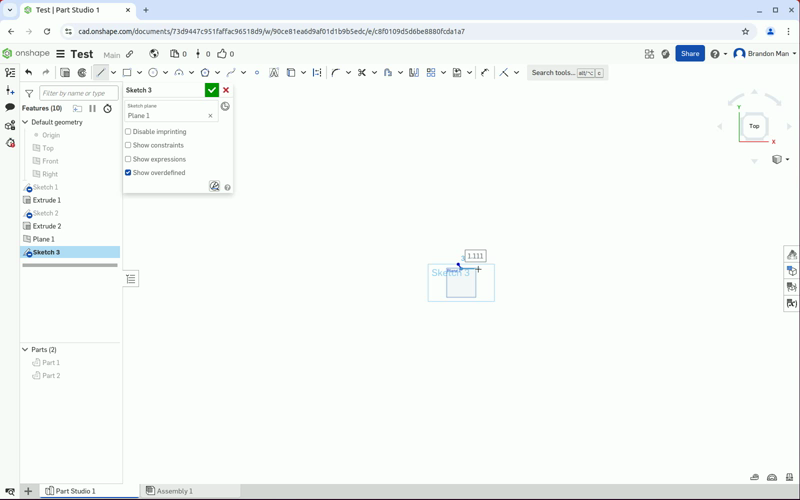
key_up(shift)
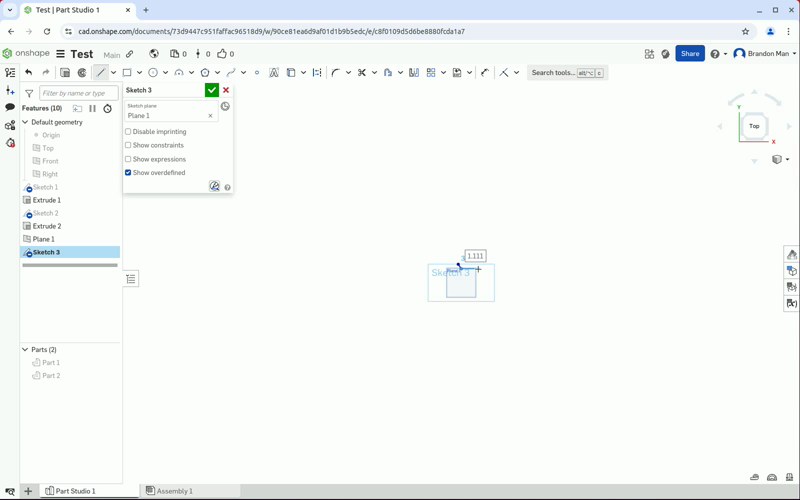
key_down(shift)
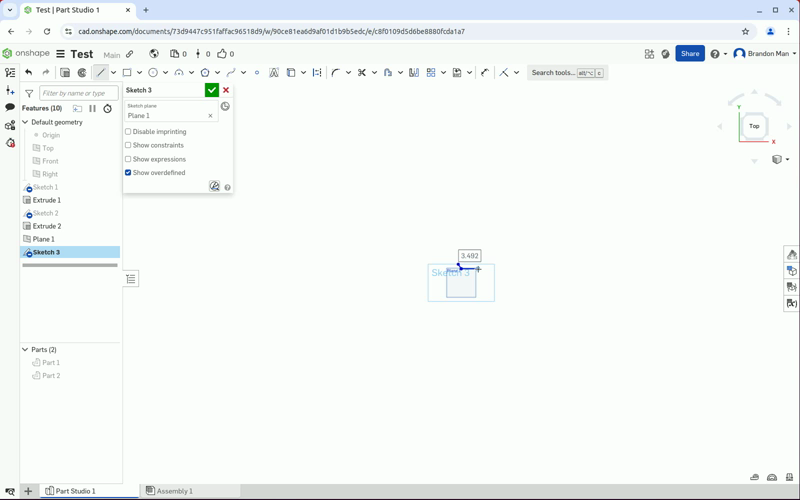
mouse_move(508, 268)
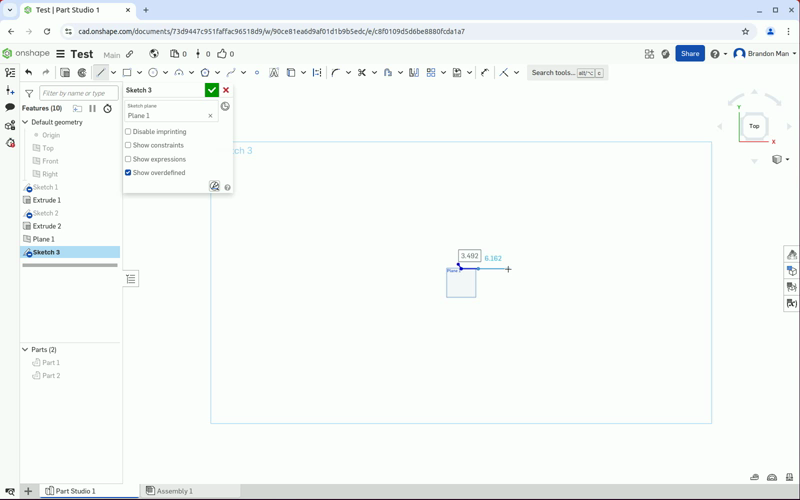
mouse_move(478, 264)
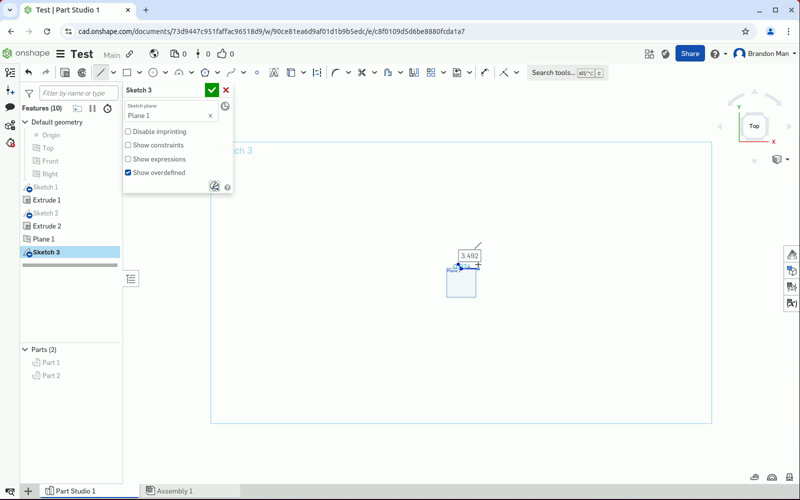
scroll(6)
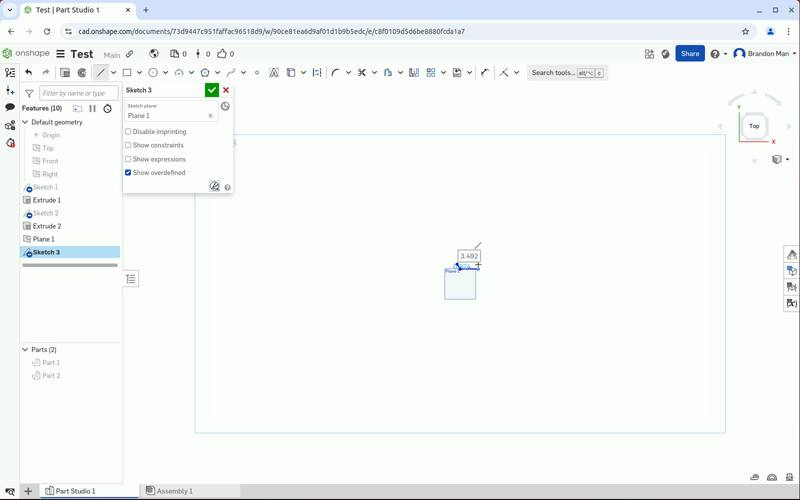
scroll(6)
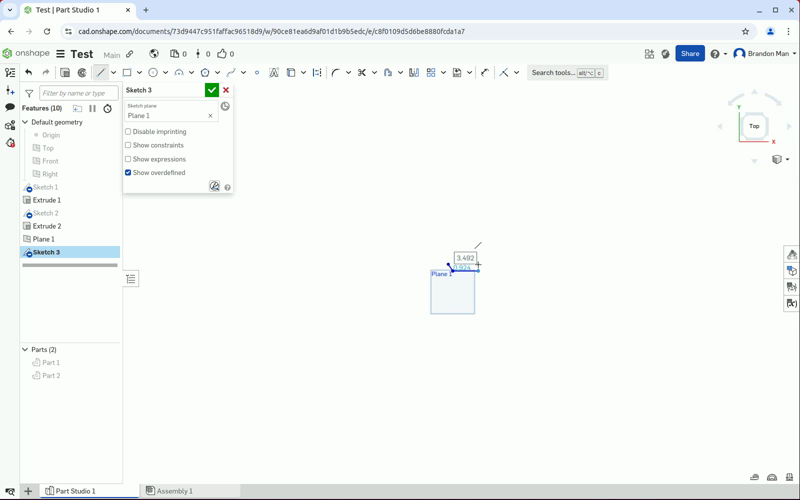
scroll(6)
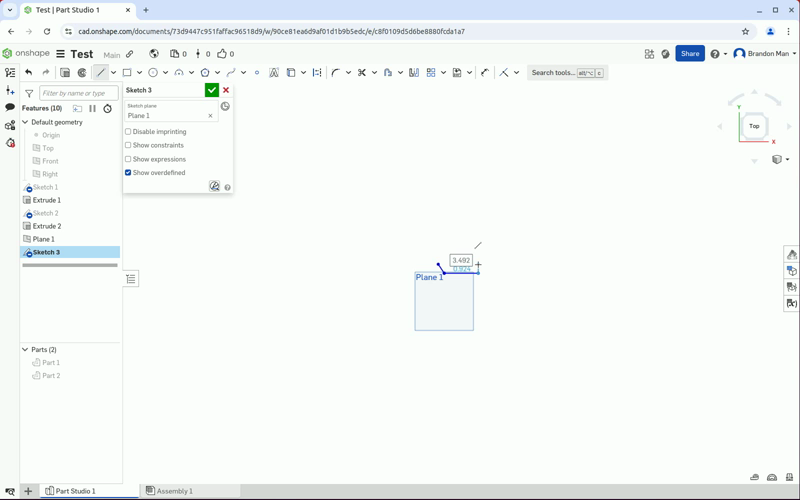
scroll(6)
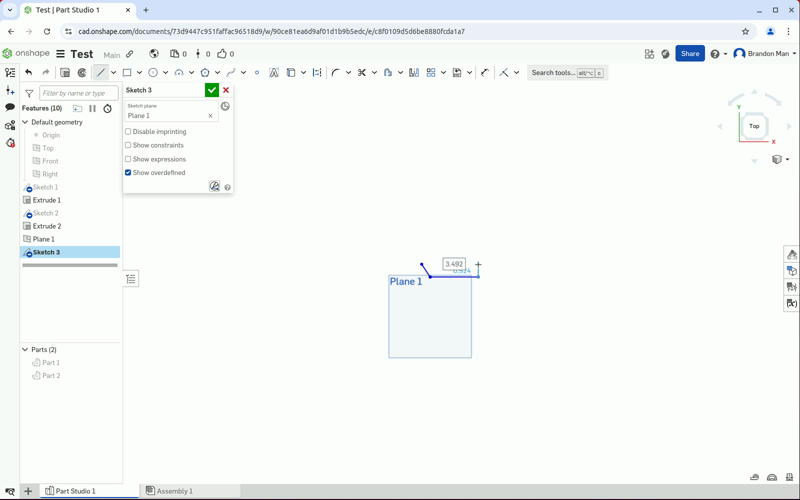
scroll(6)
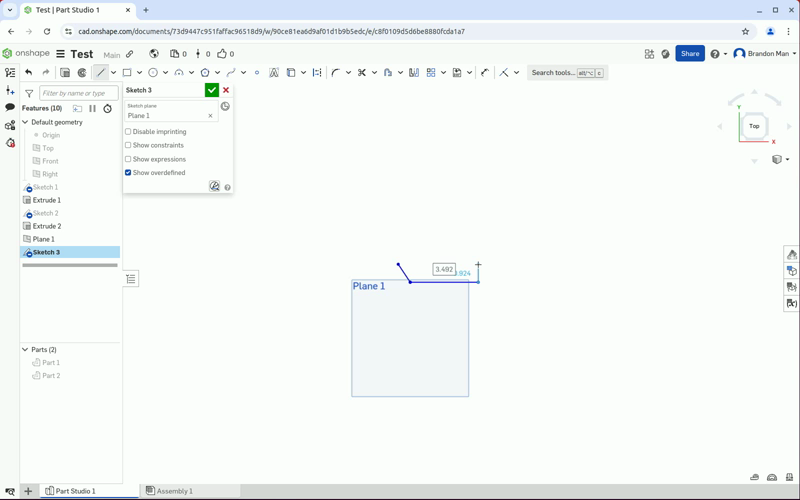
scroll(6)
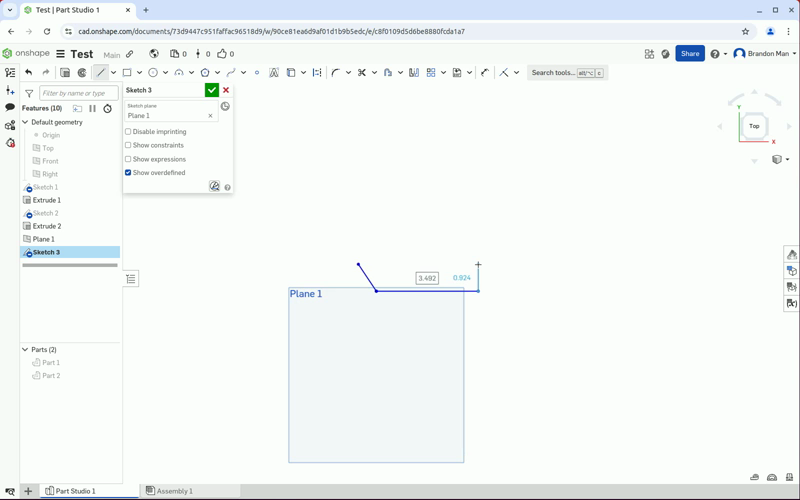
scroll(6)
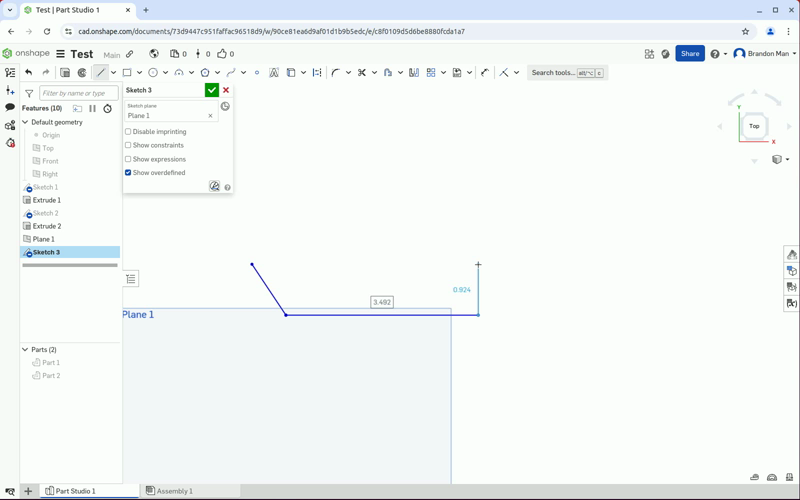
click(478, 264)
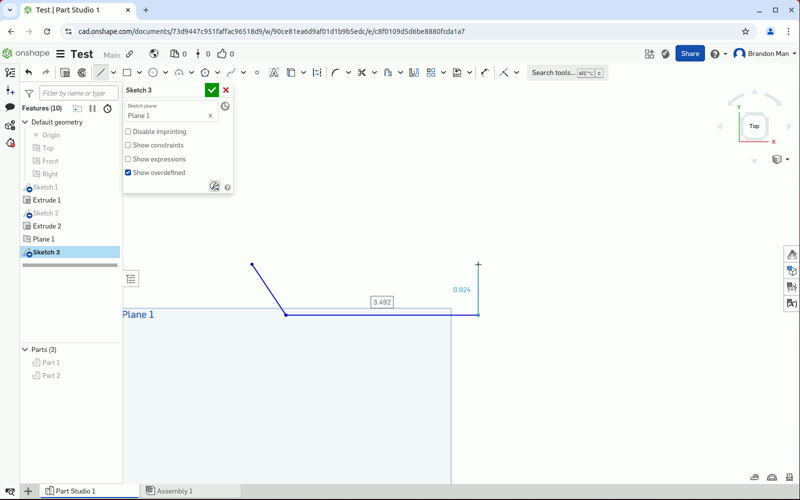
scroll(-6)
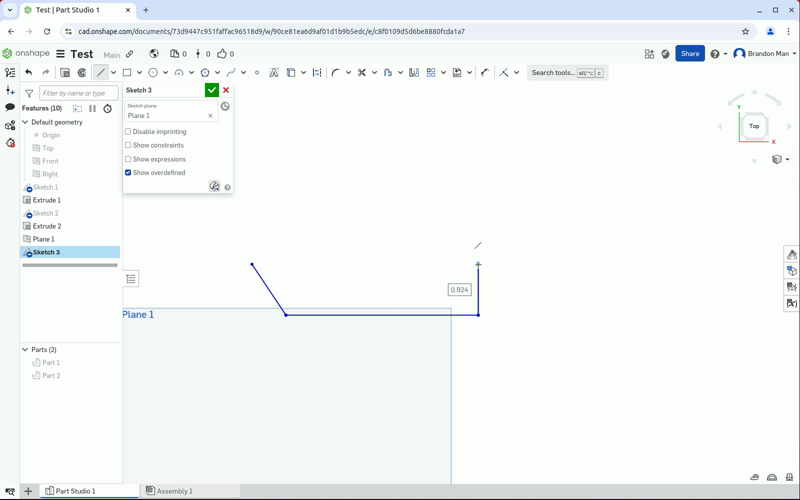
scroll(-6)
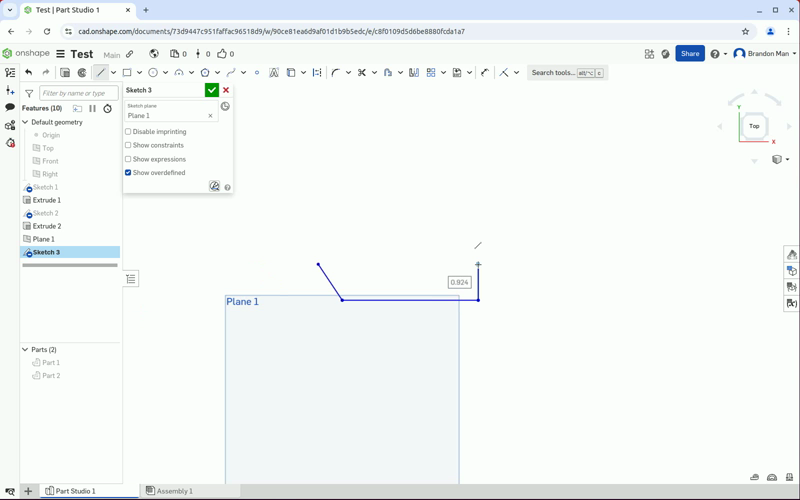
scroll(-6)
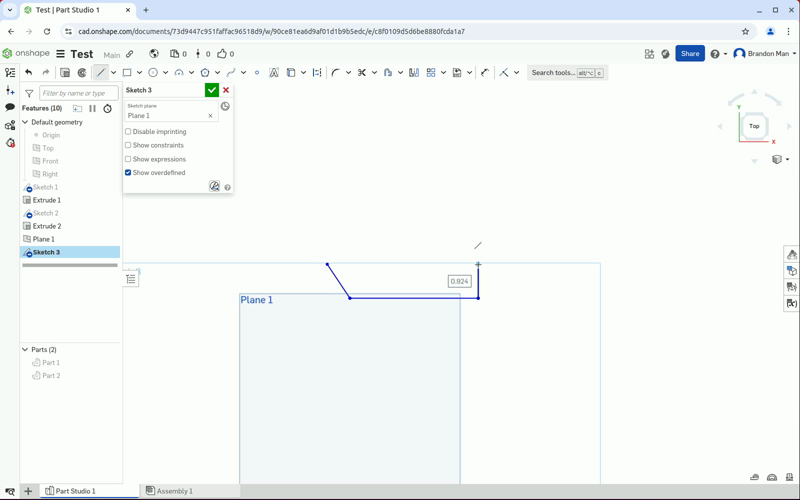
scroll(-6)
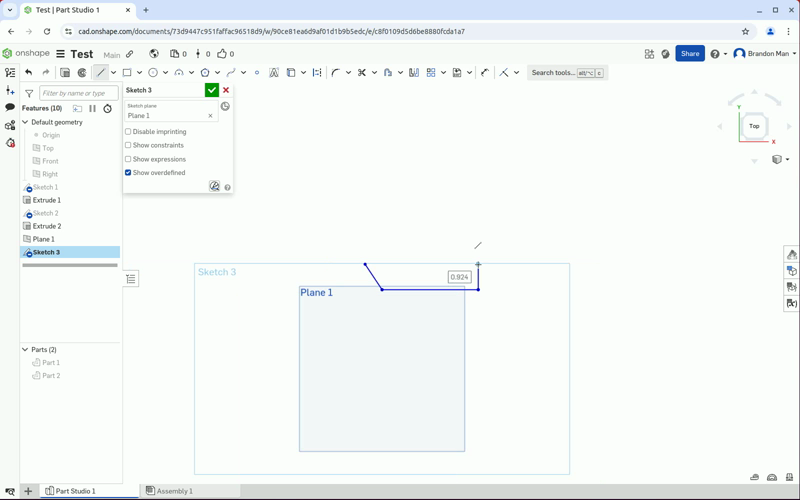
scroll(-6)
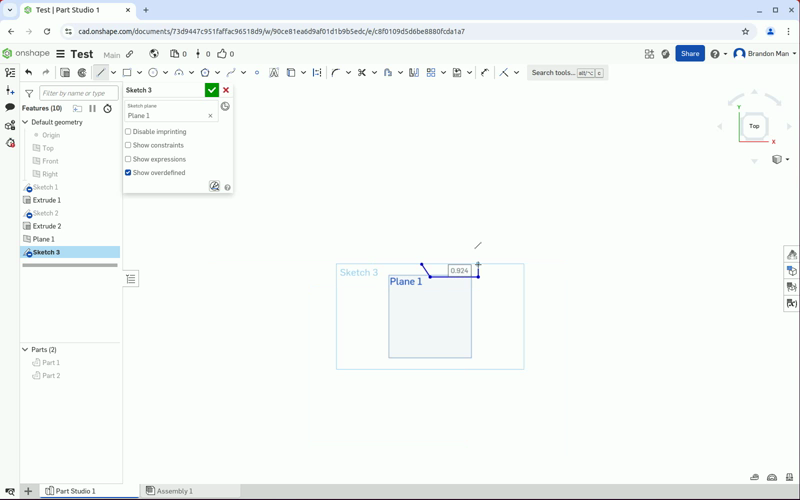
scroll(-6)
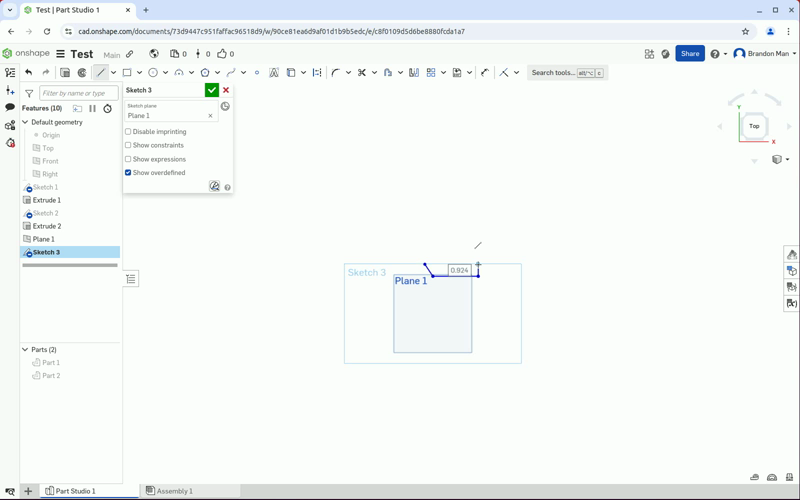
scroll(-6)
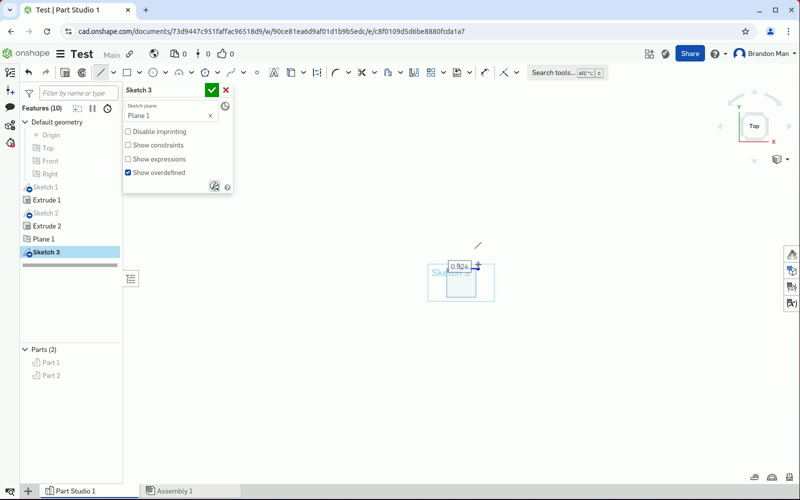
key_up(shift)
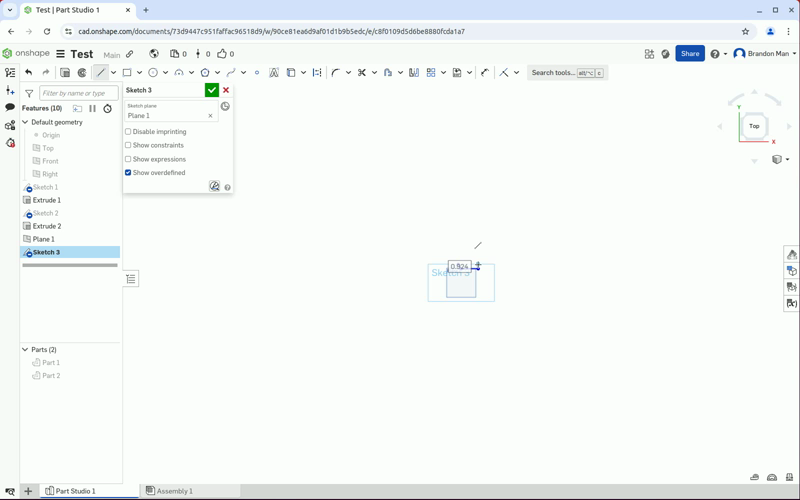
mouse_move(508, 264)
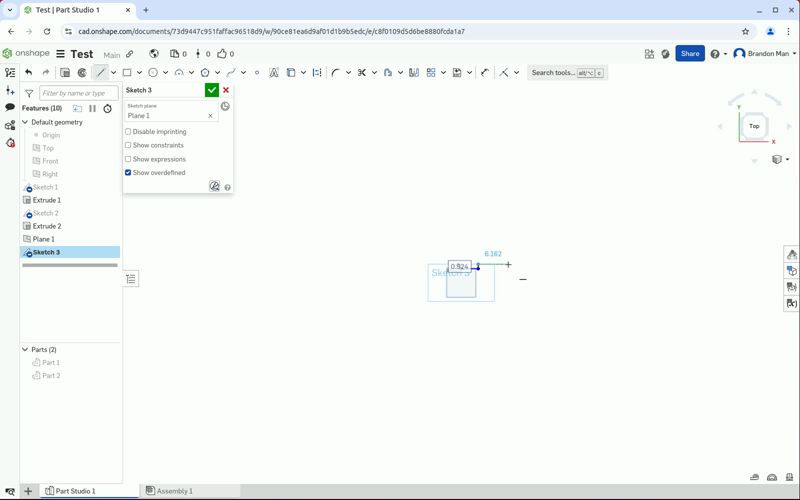
key_down(shift)
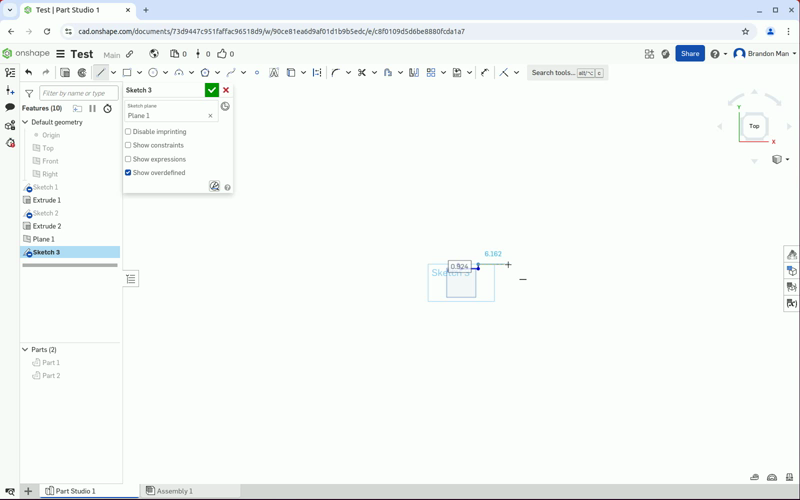
mouse_move(458, 264)
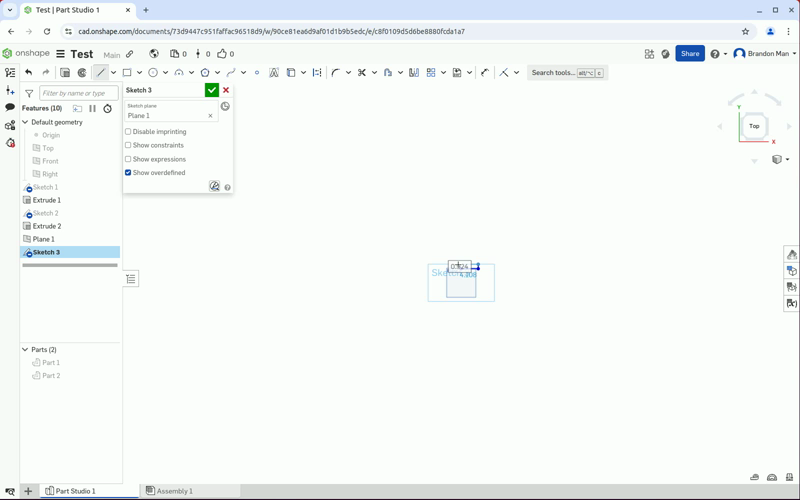
key_up(shift)
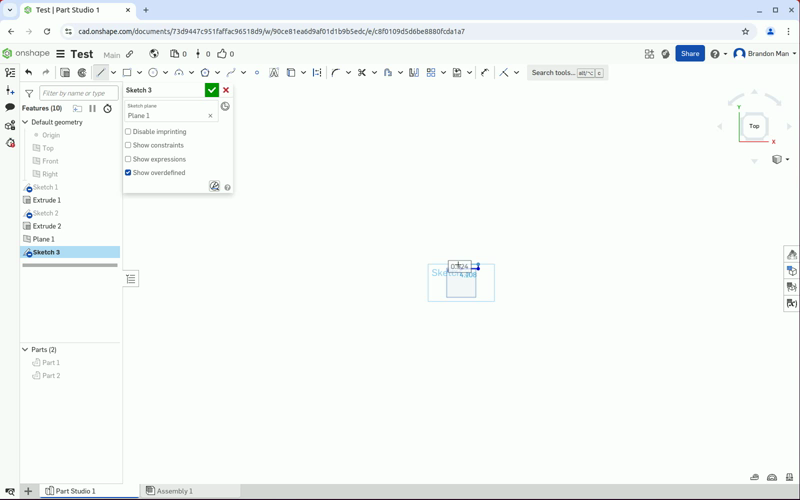
click(458, 264)
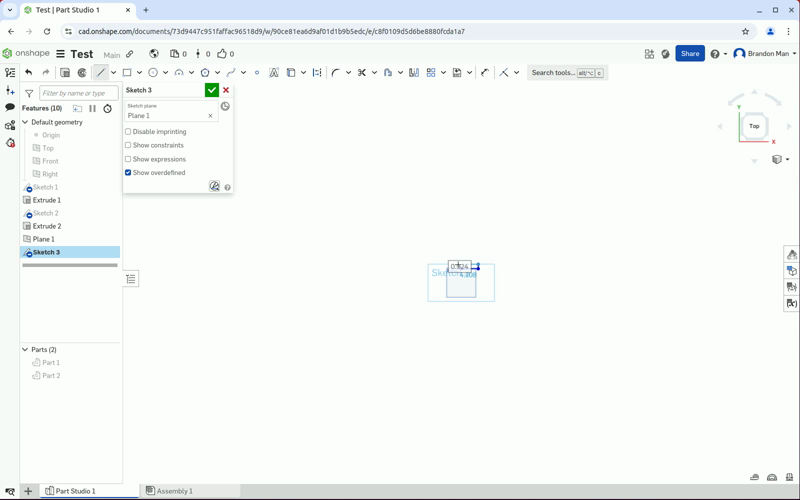
key(esc)
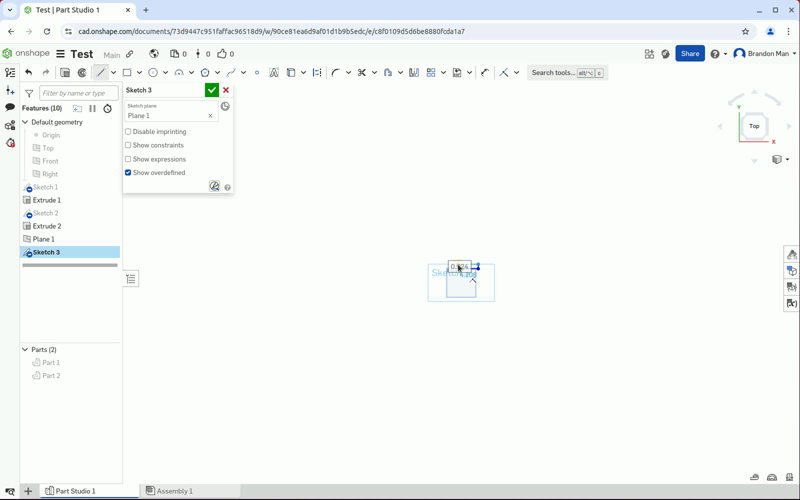
mouse_move(465, 267)
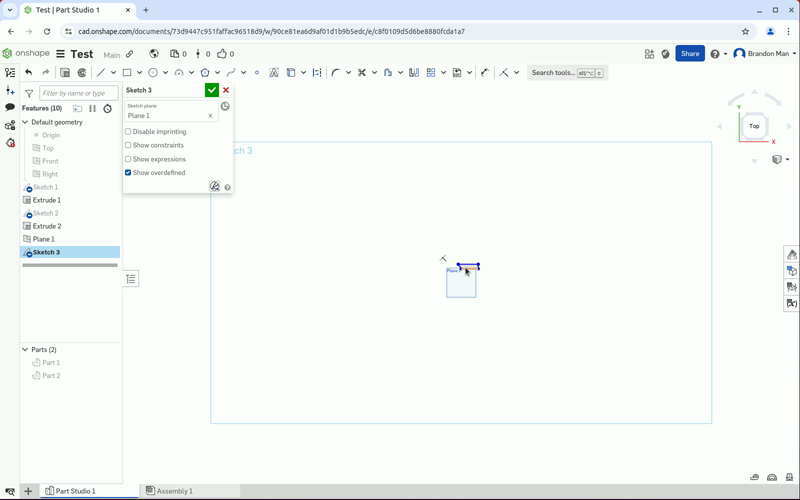
scroll(6)
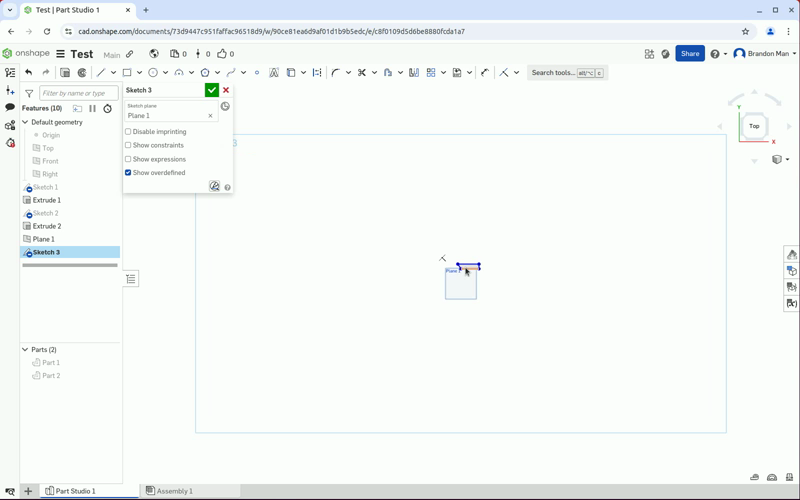
scroll(6)
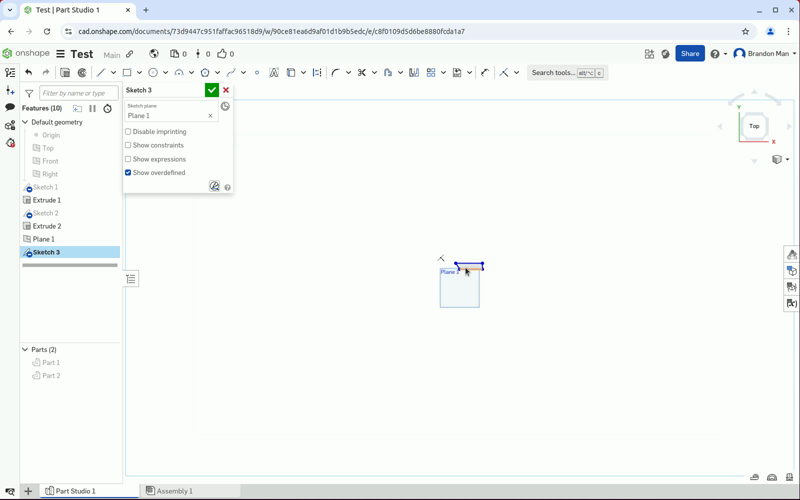
scroll(6)
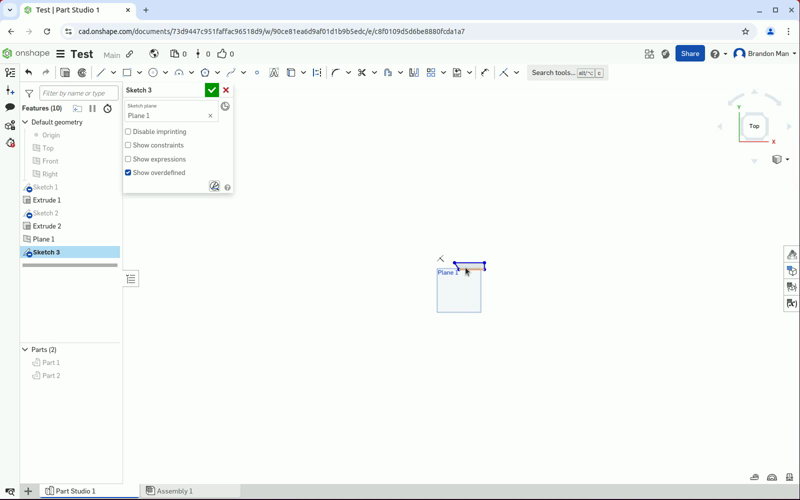
scroll(6)
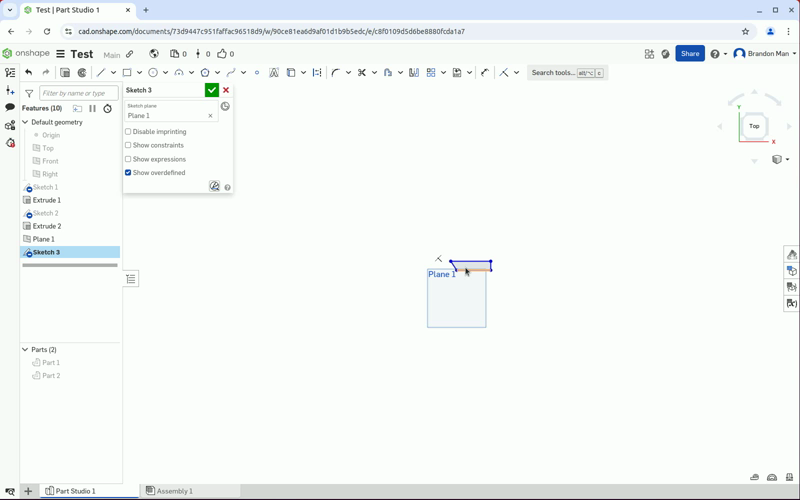
scroll(6)
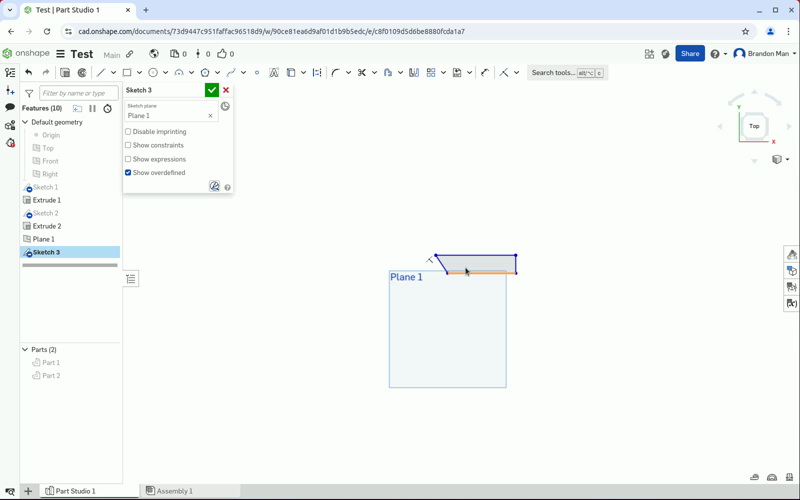
scroll(6)
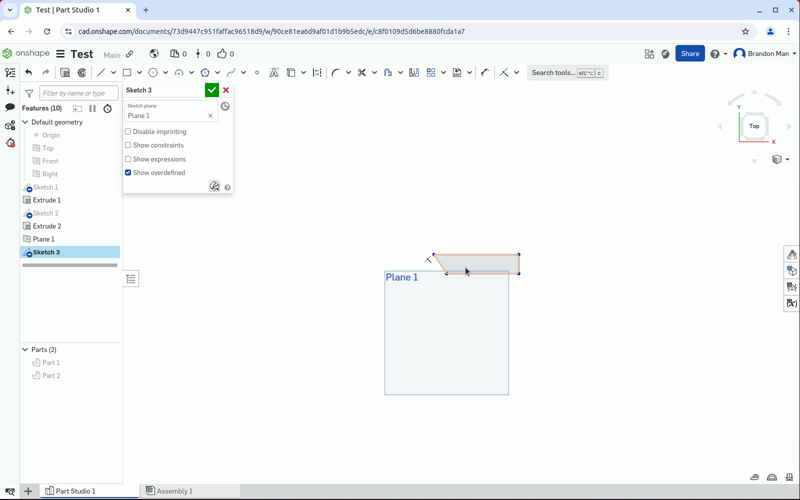
scroll(6)
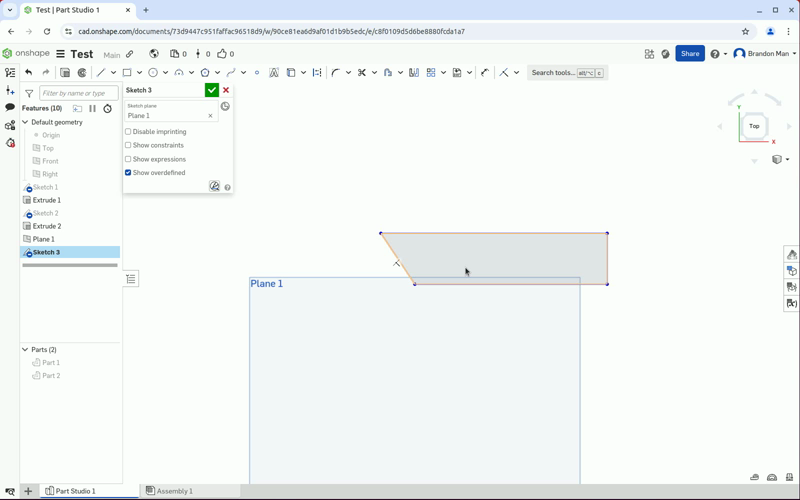
click(465, 267)
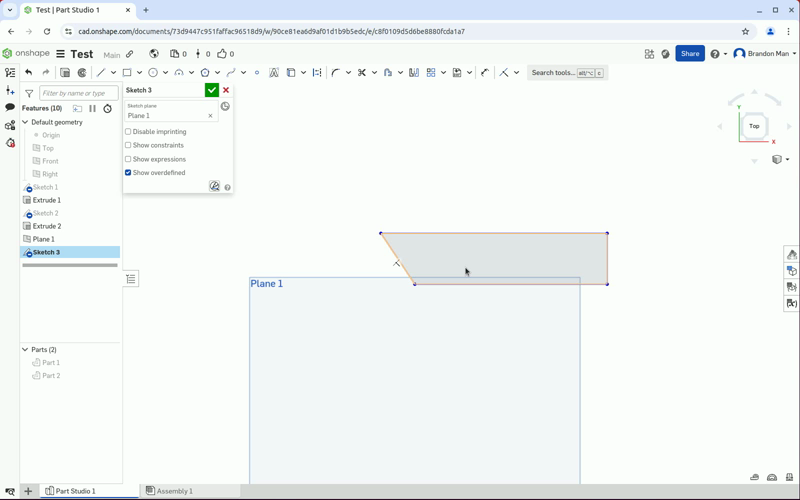
scroll(-6)
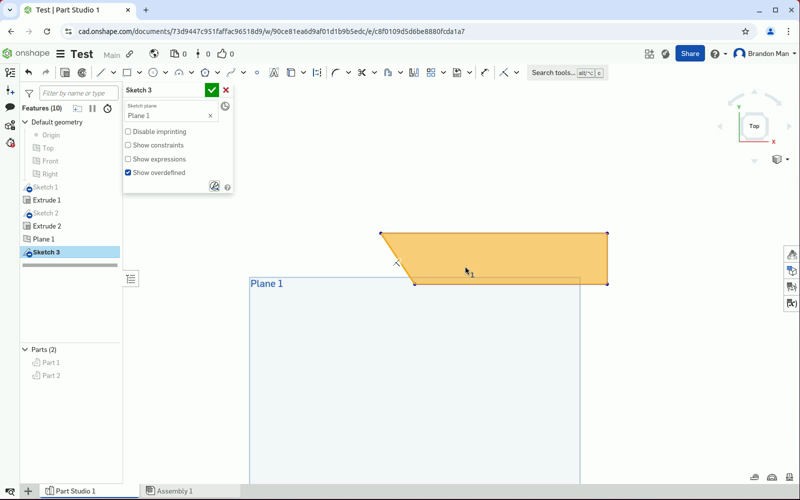
scroll(-6)
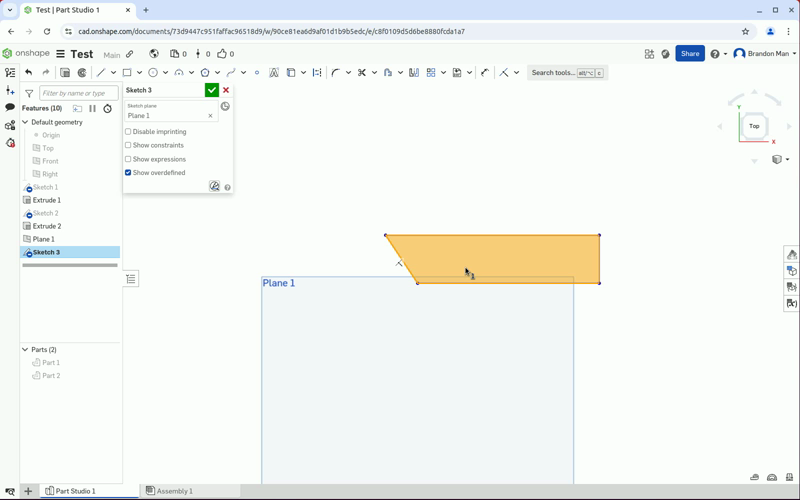
scroll(-6)
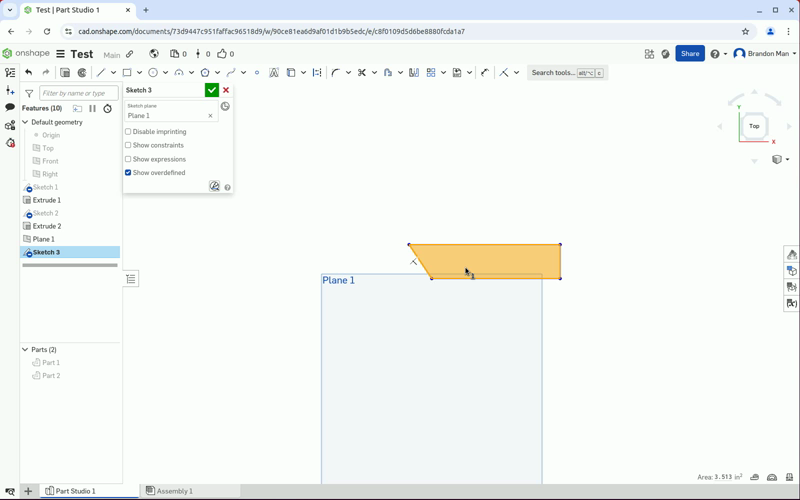
scroll(-6)
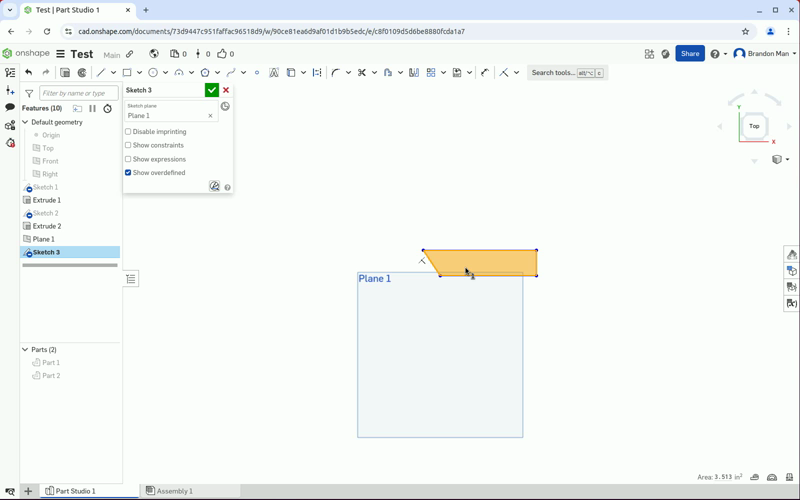
scroll(-6)
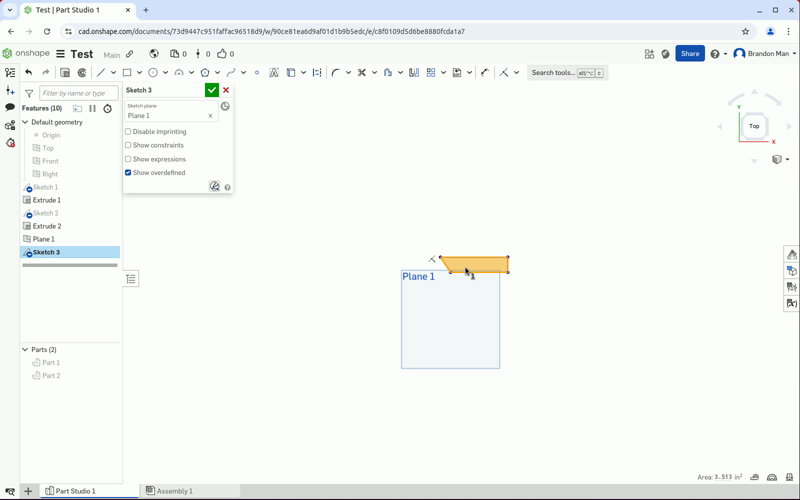
scroll(-6)
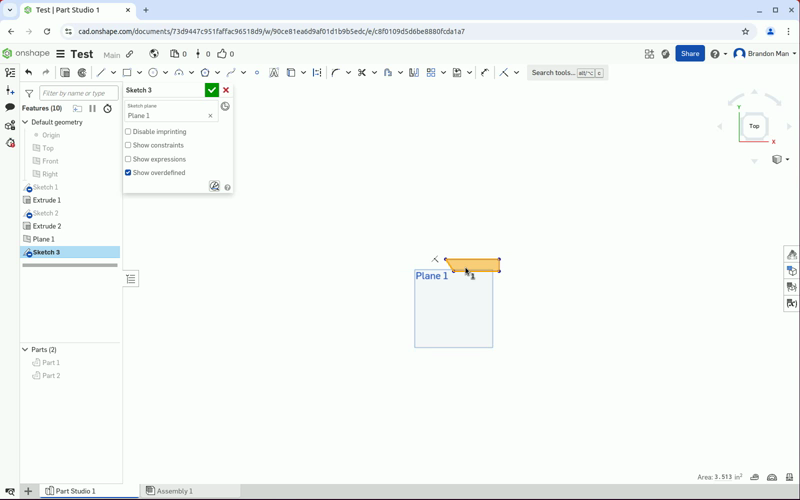
scroll(-6)
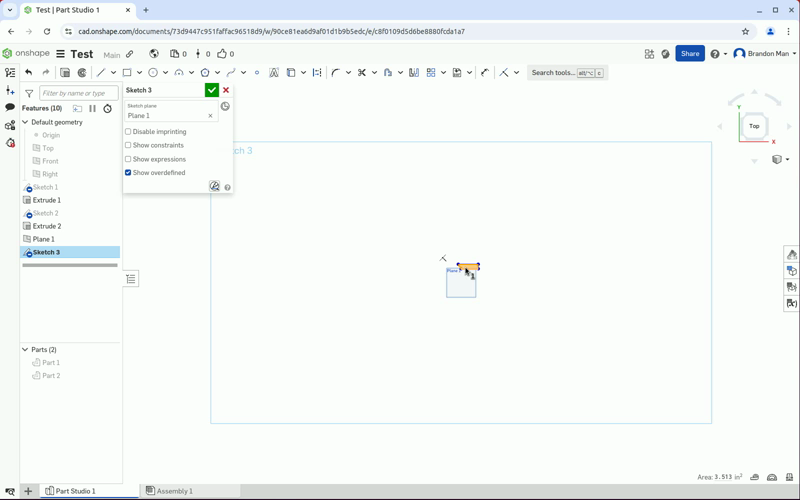
mouse_move(73, 352)
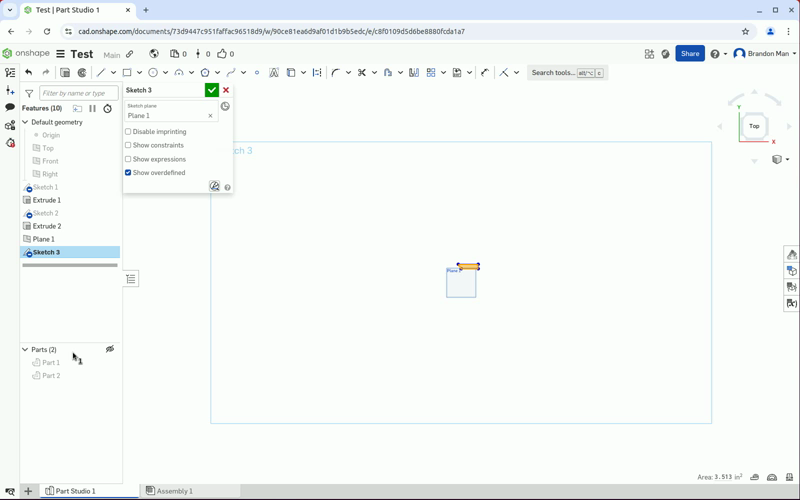
key(shift+y)
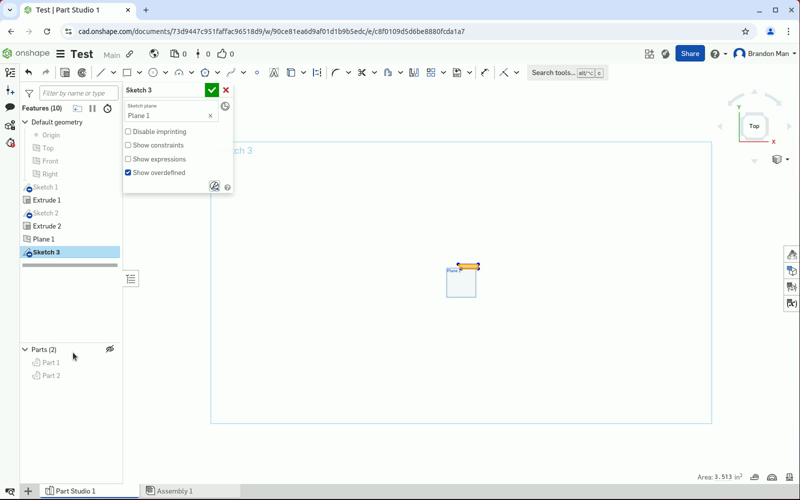
key(shift+e)
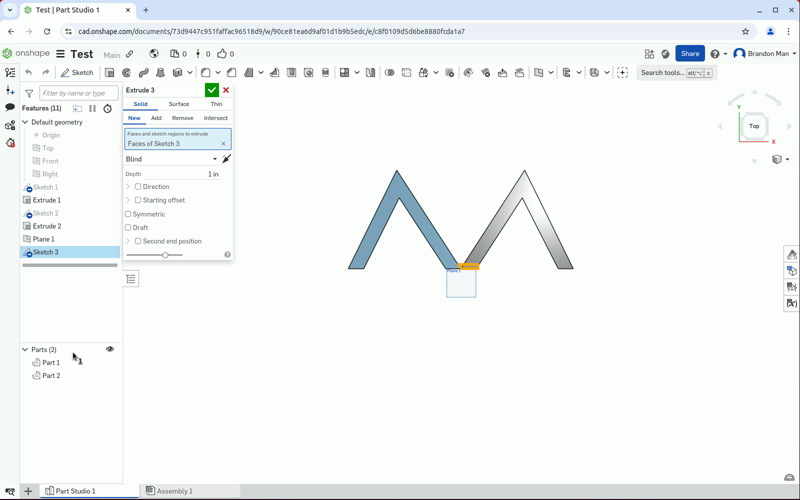
mouse_move(143, 106)
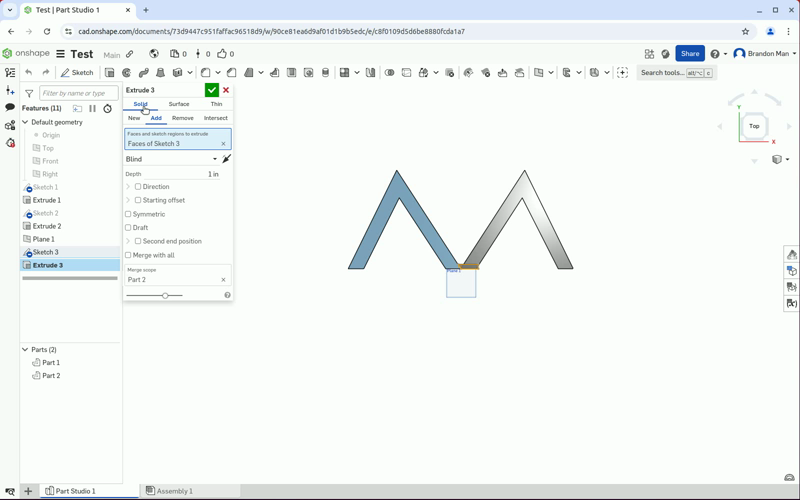
click(143, 106)
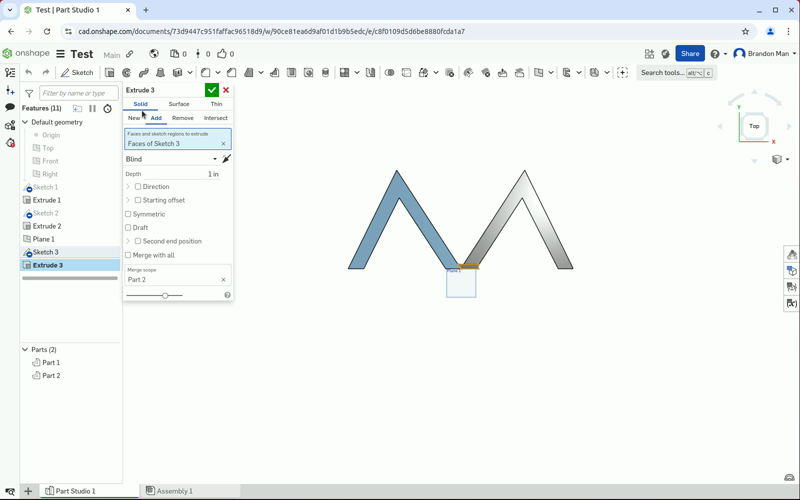
mouse_move(137, 120)
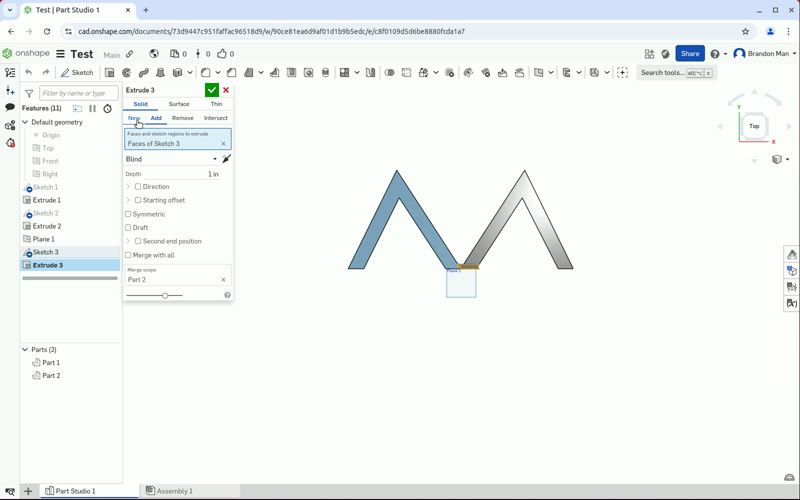
click(137, 120)
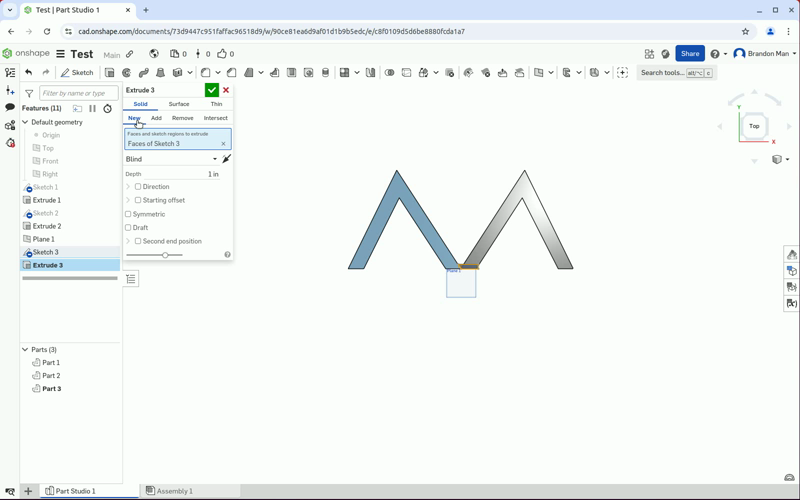
key(tab, 4)
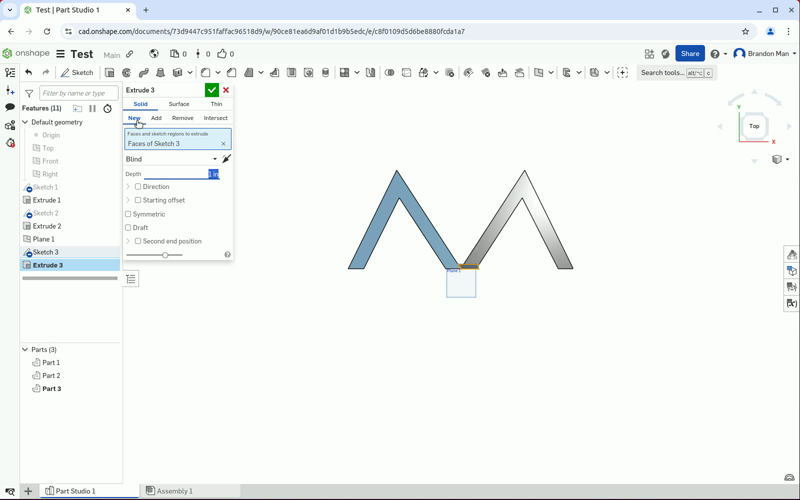
text(-17.813)
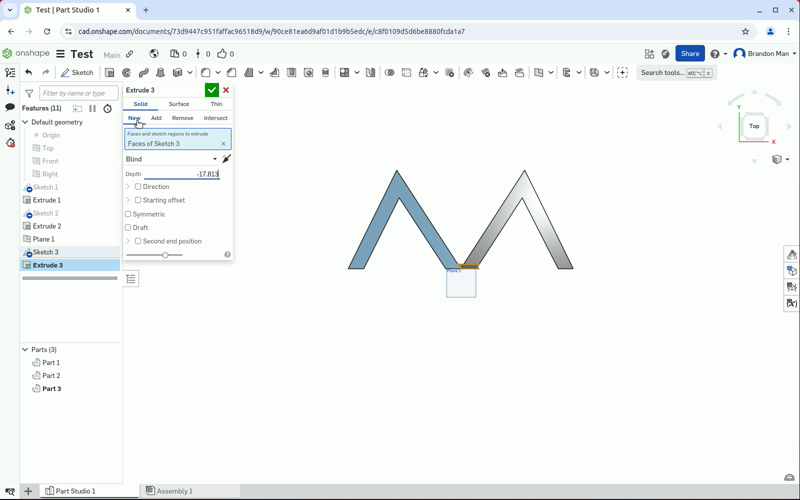
key(enter)
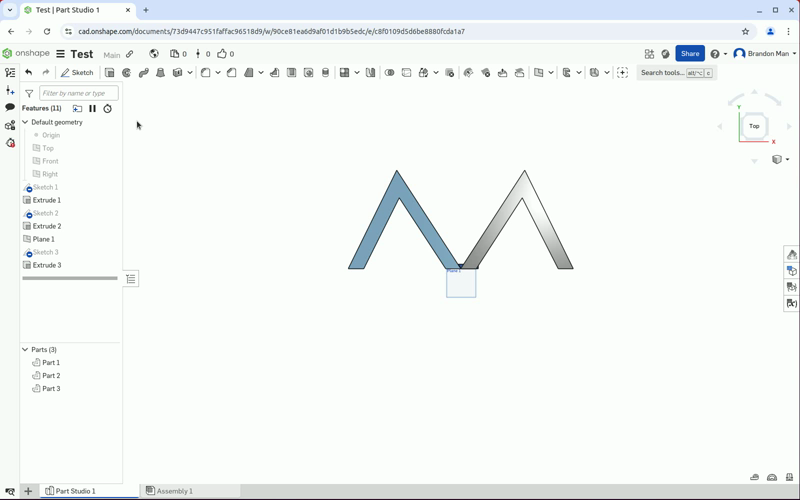
key(shift+h)
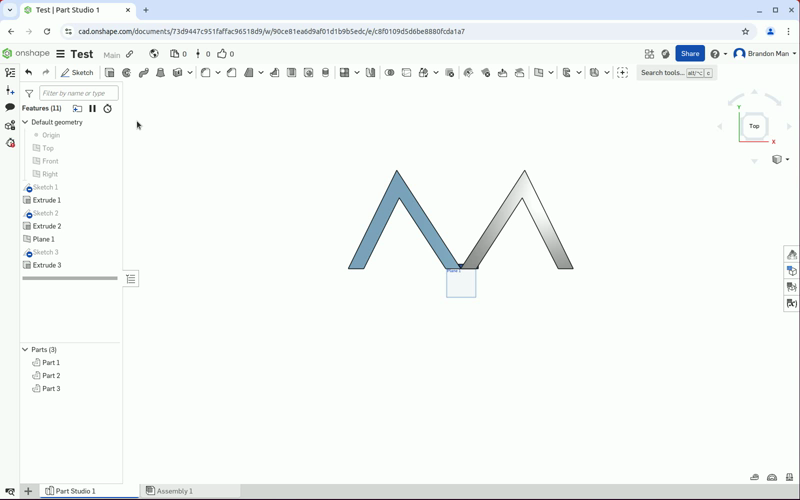
key(shift+h)
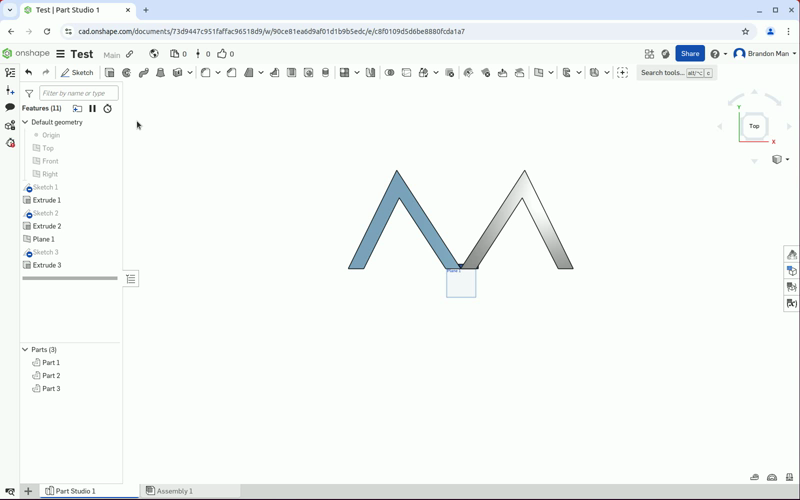
mouse_move(73, 189)
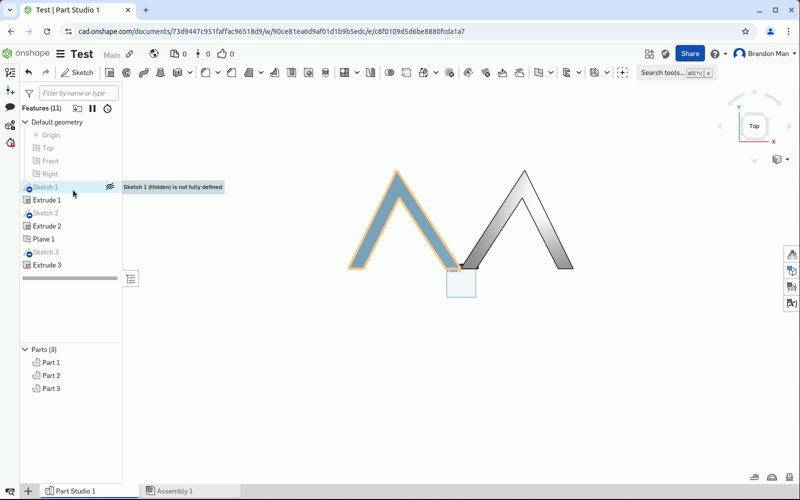
click(73, 189)
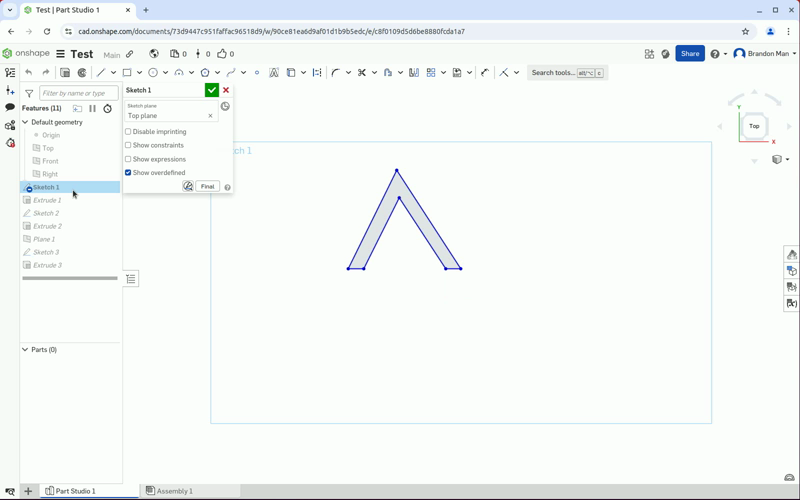
mouse_move(229, 92)
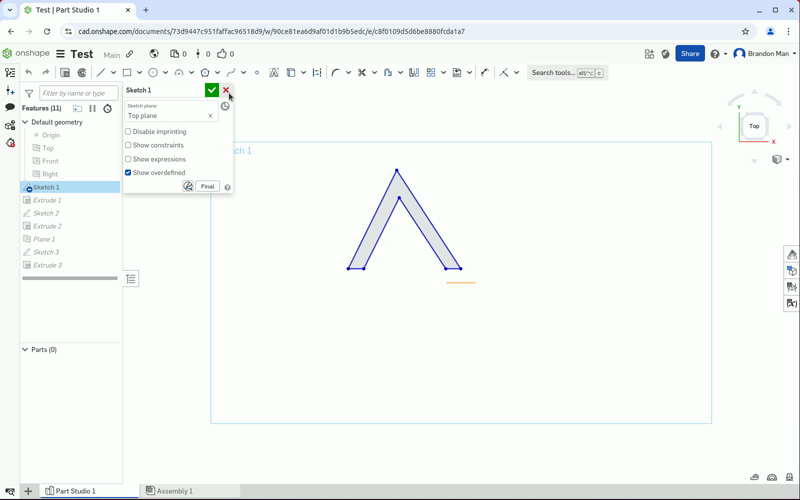
click(229, 92)
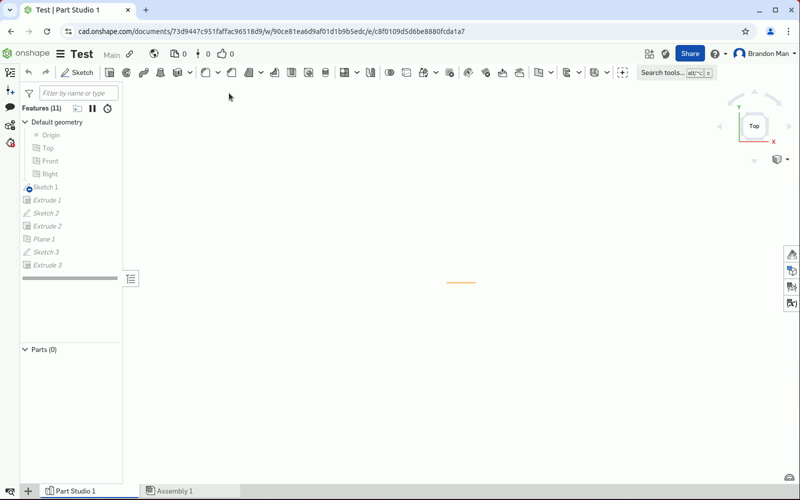
key(shift+s)
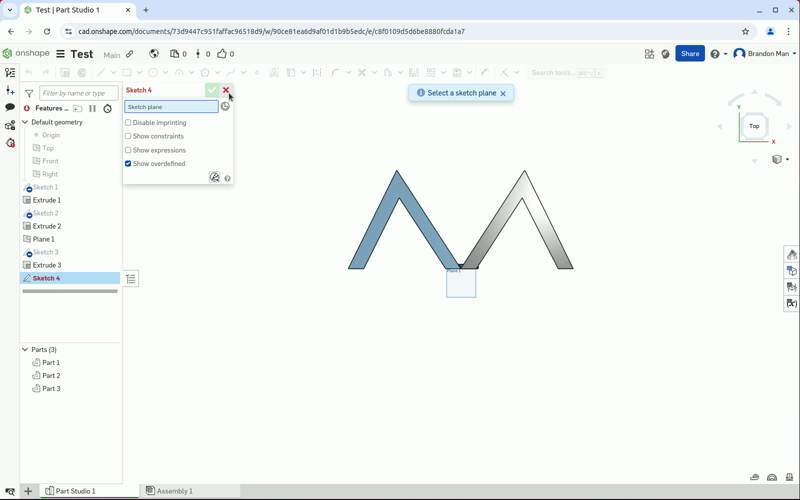
mouse_move(73, 241)
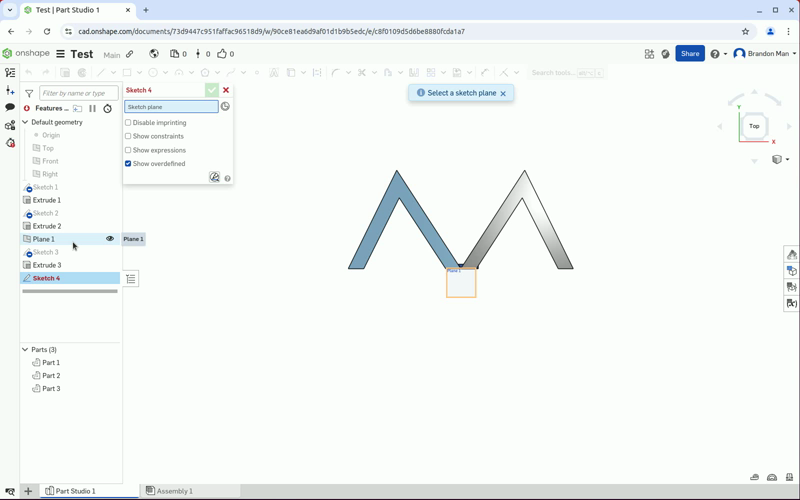
click(73, 241)
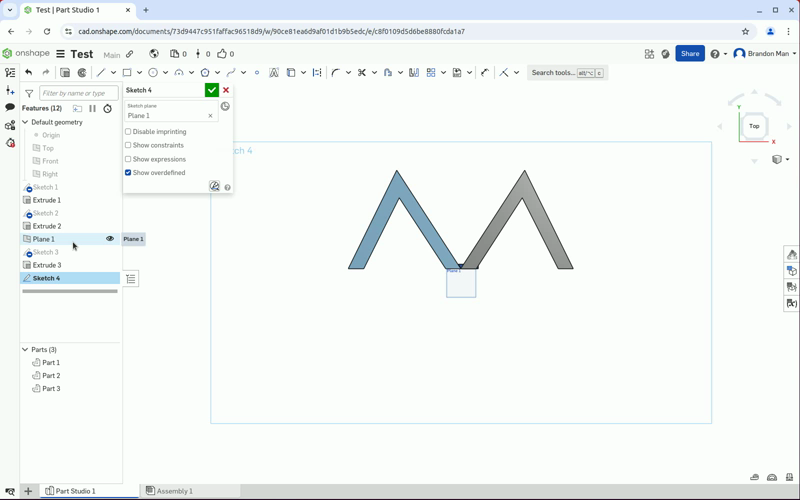
mouse_move(73, 352)
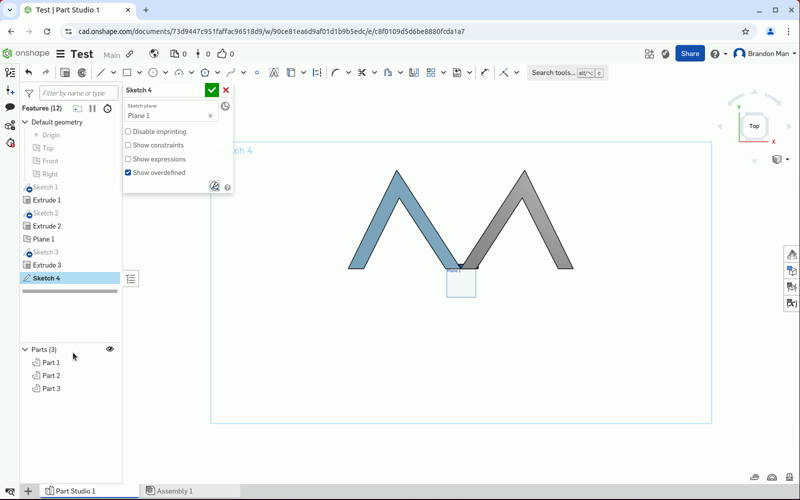
key(y)
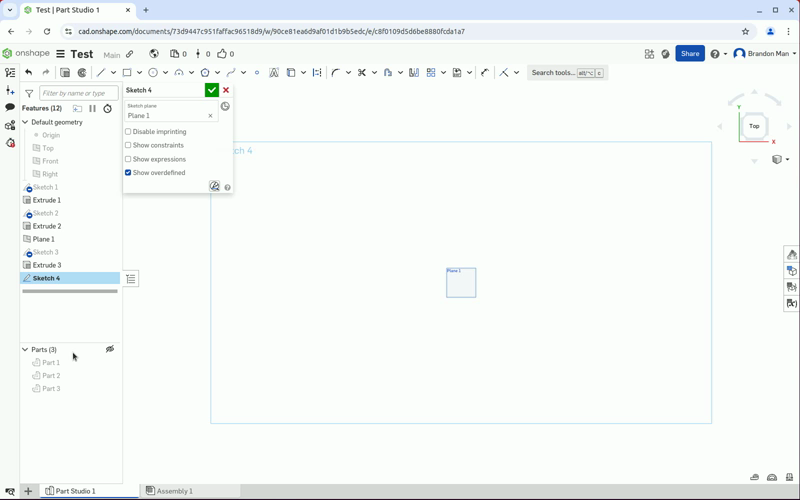
key(l)
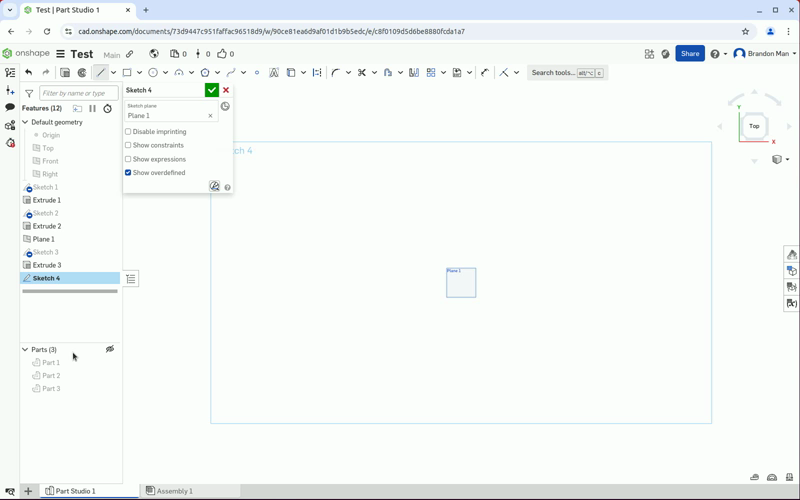
key_down(shift)
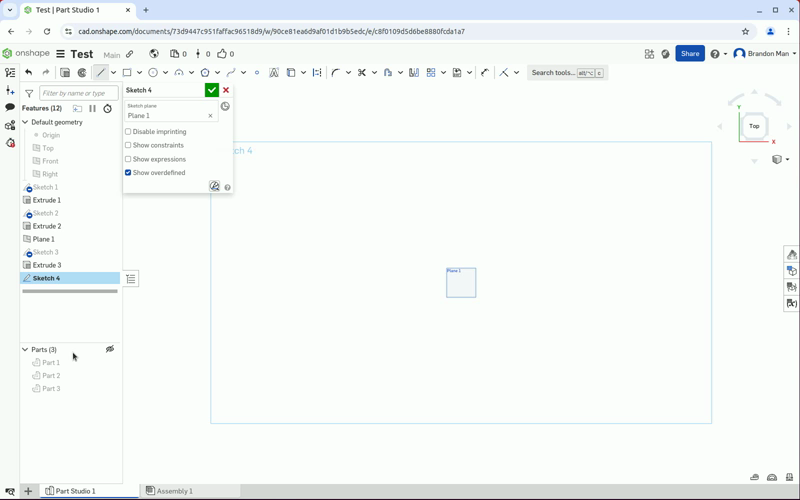
mouse_move(445, 268)
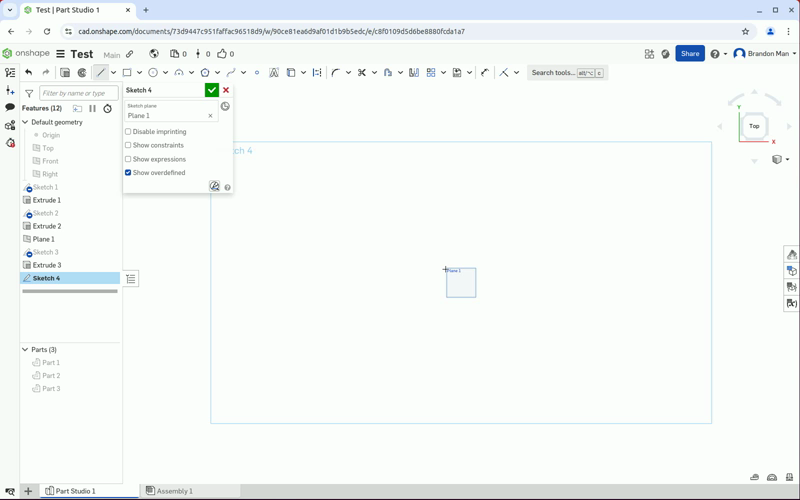
click(445, 268)
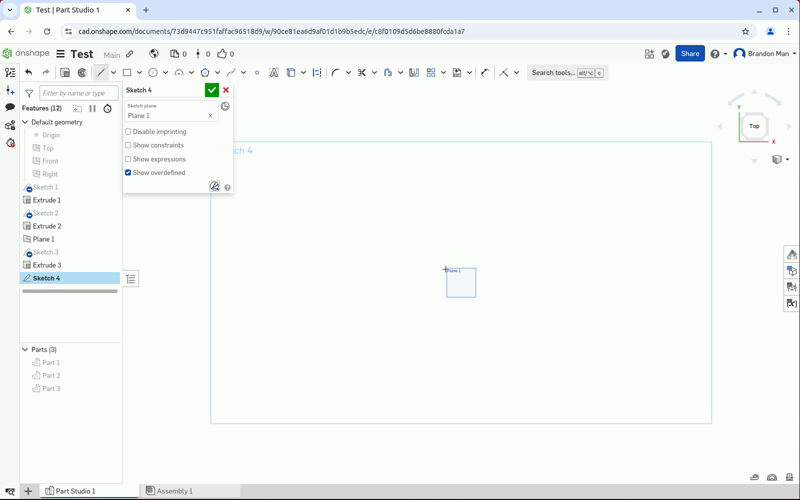
key_up(shift)
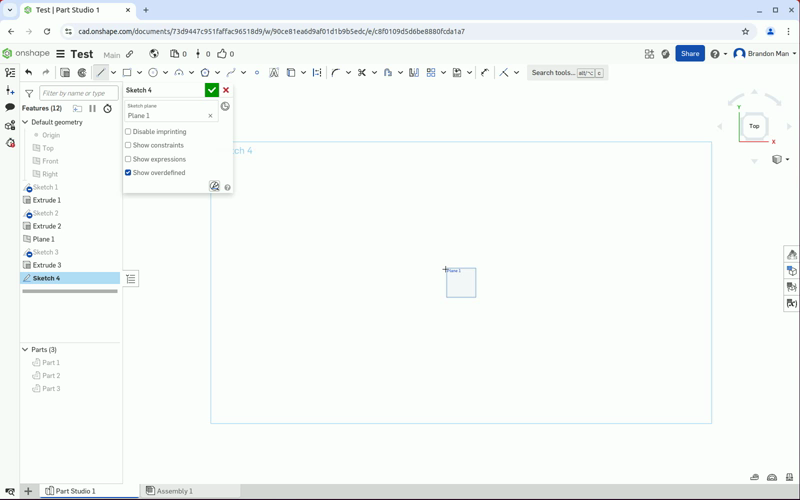
key_down(shift)
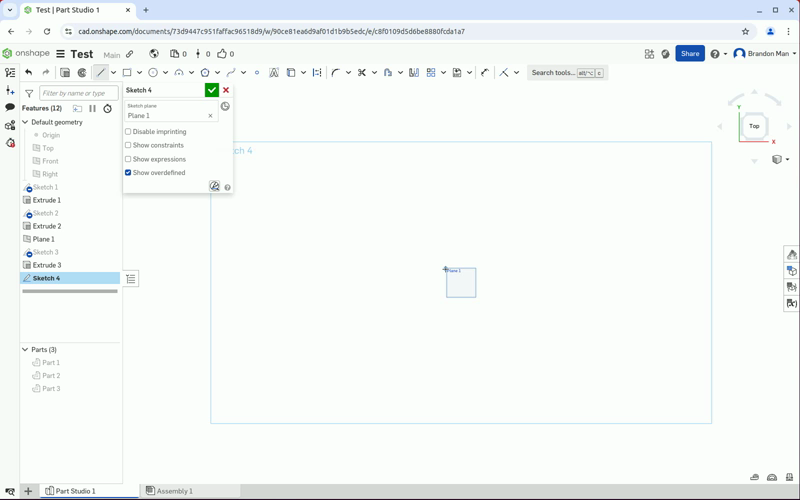
mouse_move(475, 268)
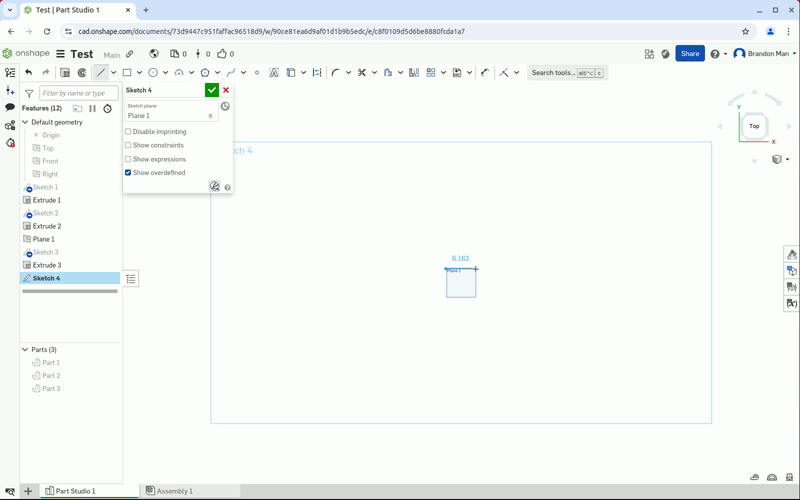
mouse_move(461, 268)
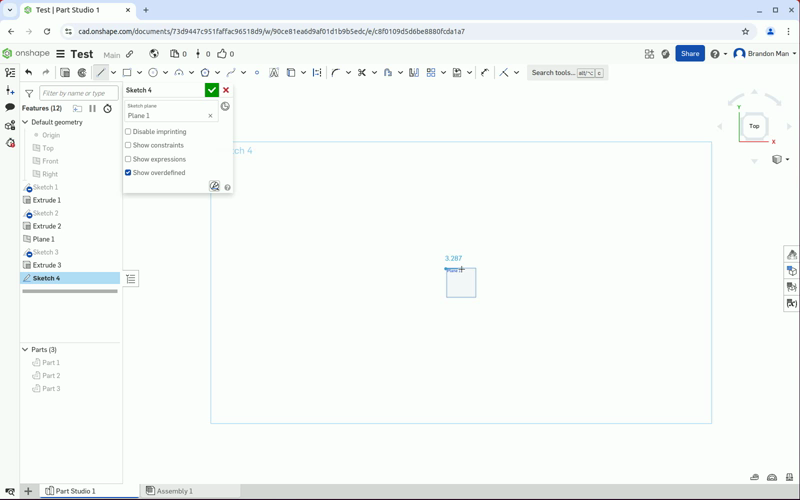
click(461, 268)
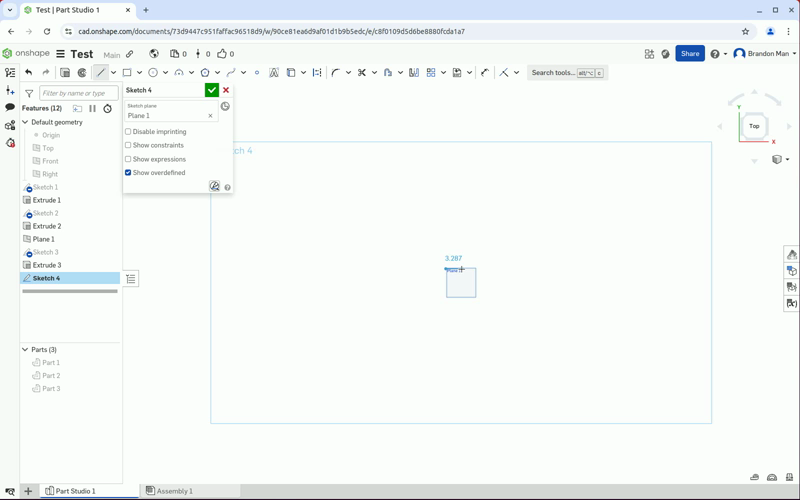
key_up(shift)
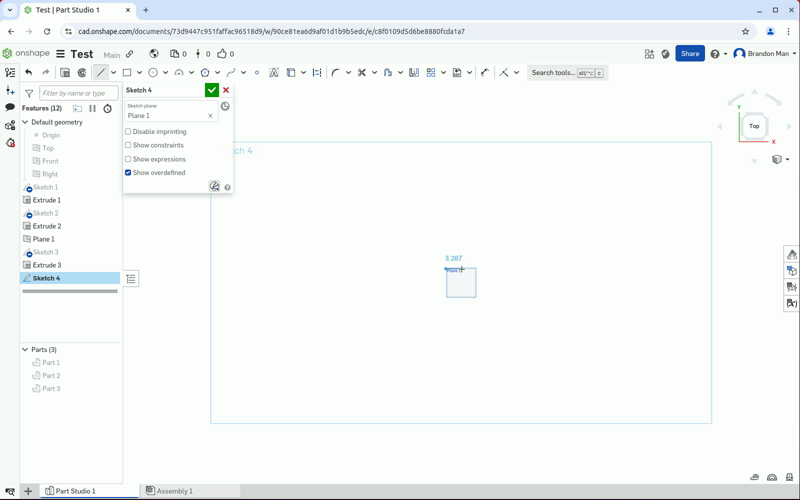
key_down(shift)
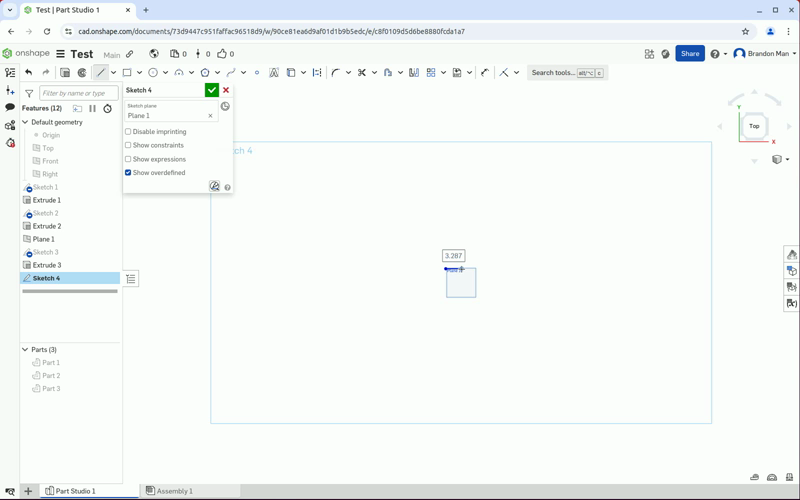
mouse_move(491, 268)
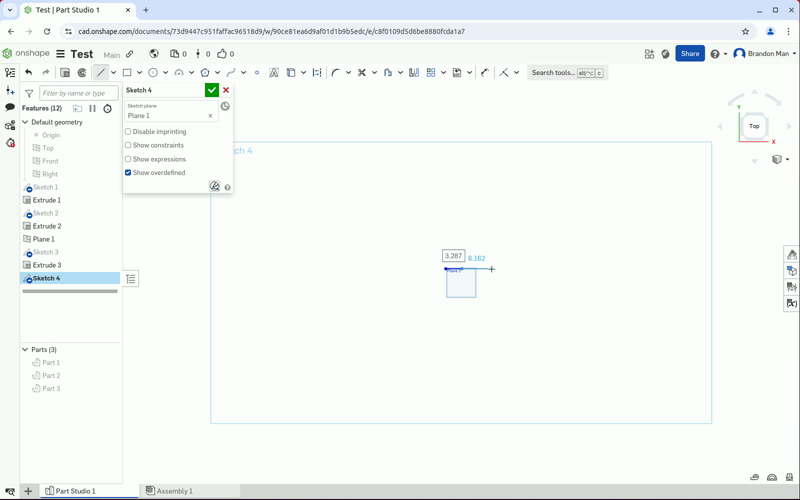
mouse_move(458, 264)
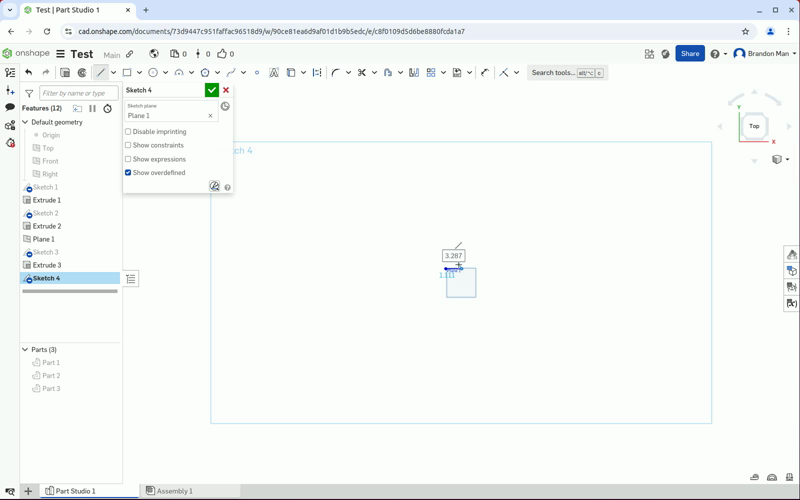
scroll(6)
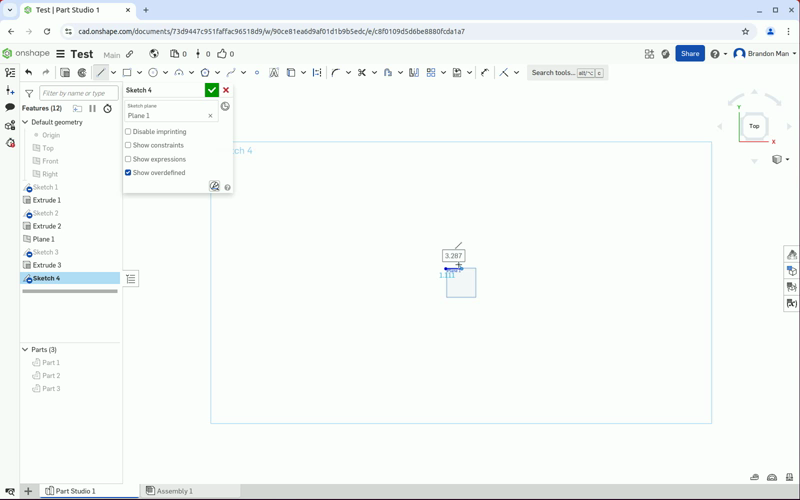
scroll(6)
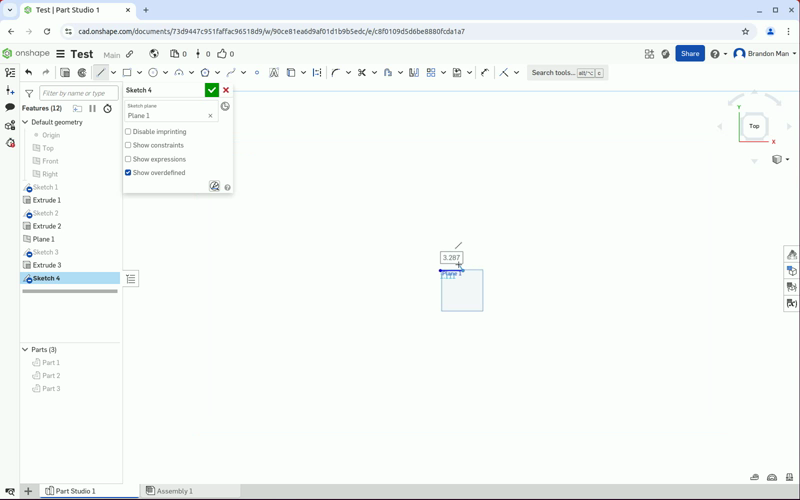
scroll(6)
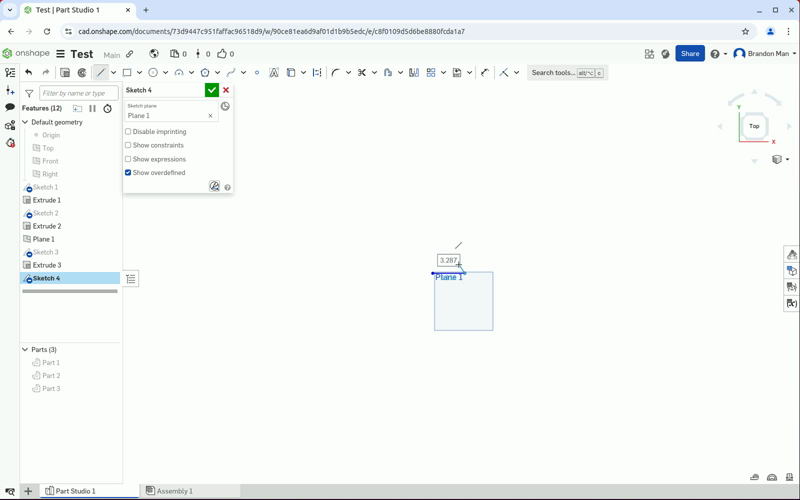
scroll(6)
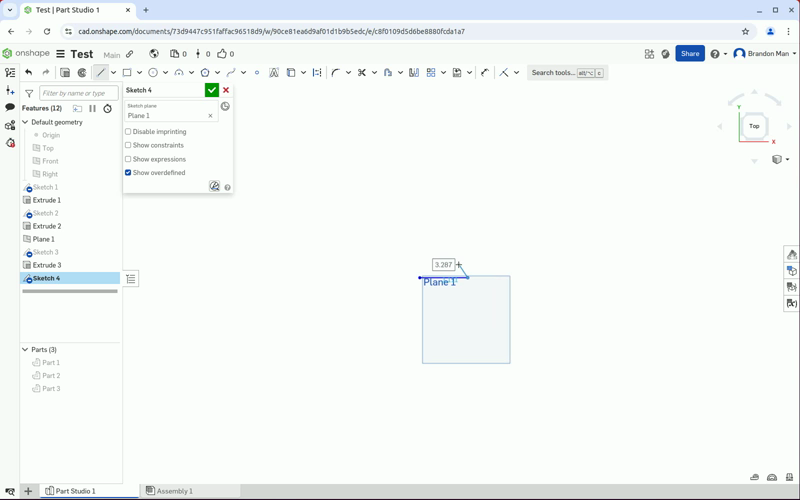
scroll(6)
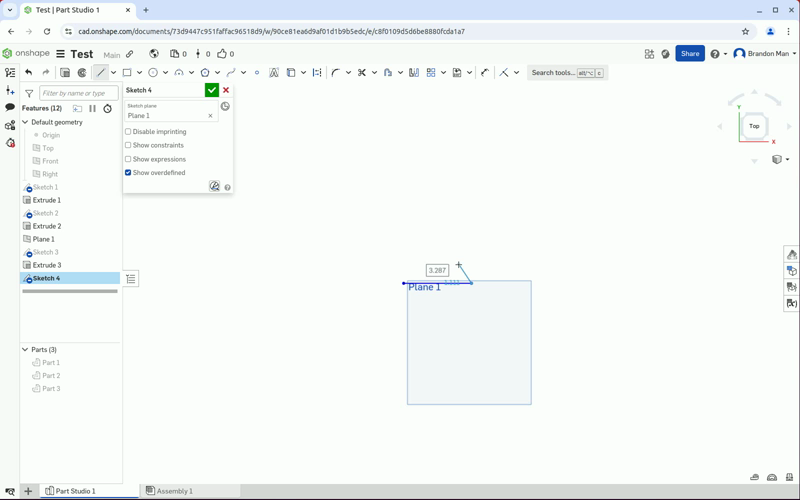
scroll(6)
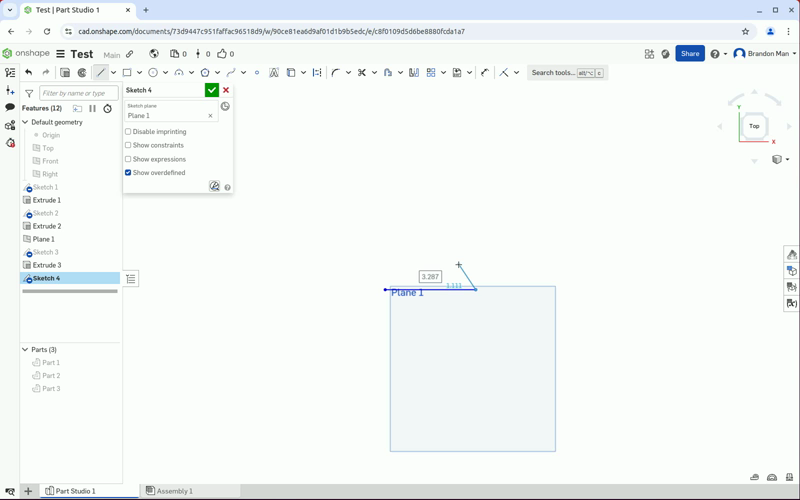
scroll(6)
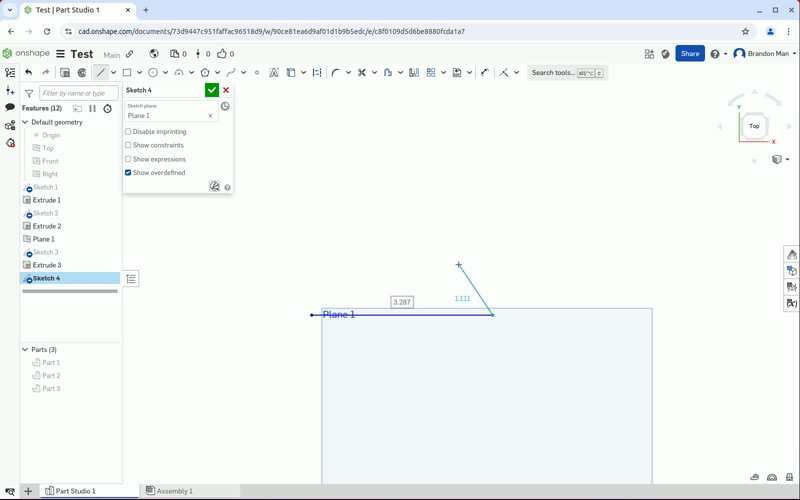
click(458, 264)
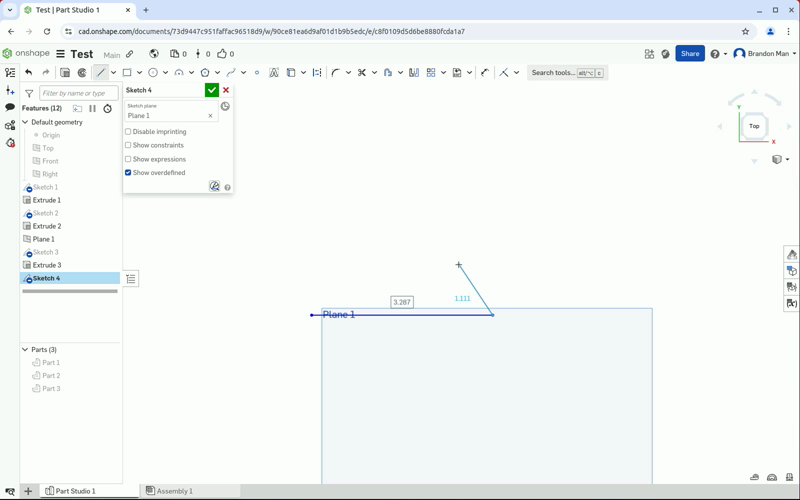
scroll(-6)
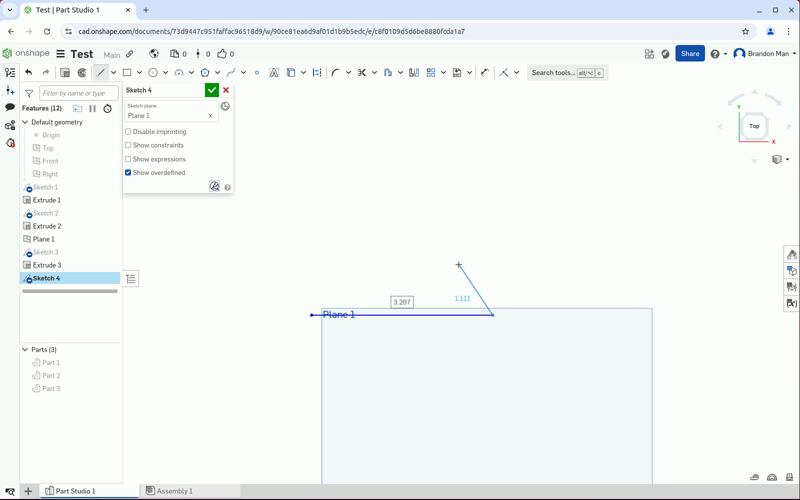
scroll(-6)
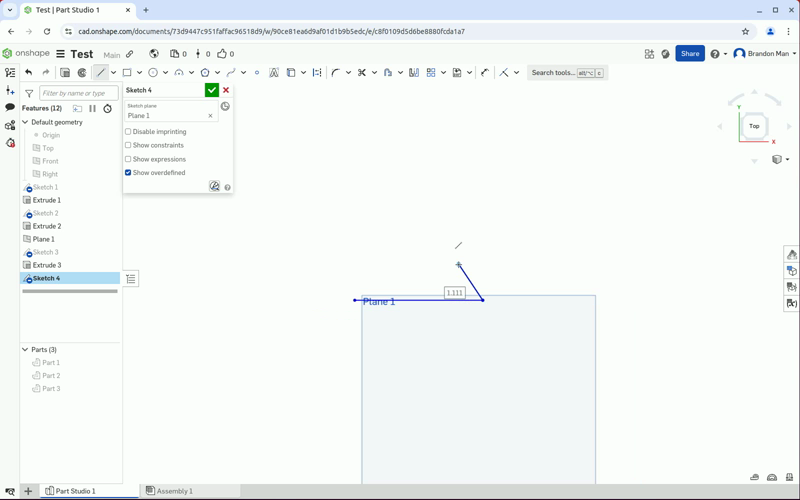
scroll(-6)
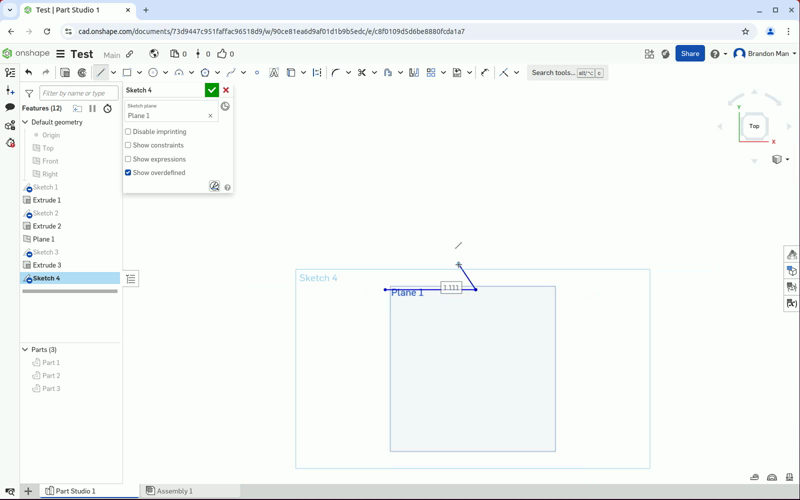
scroll(-6)
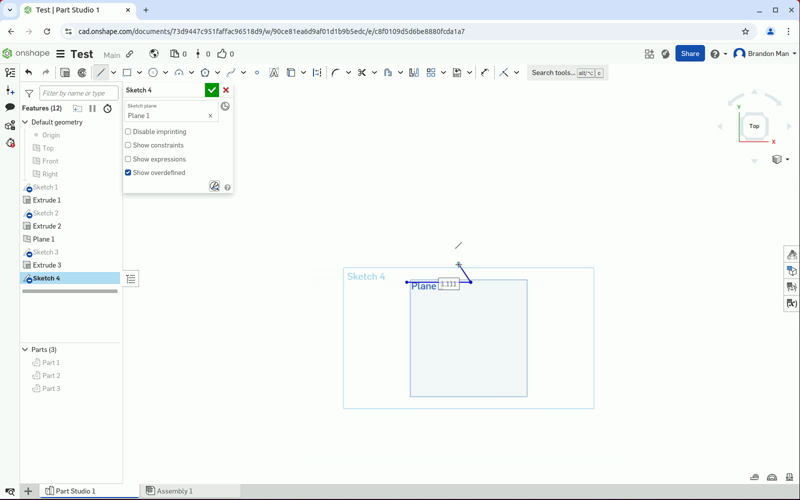
scroll(-6)
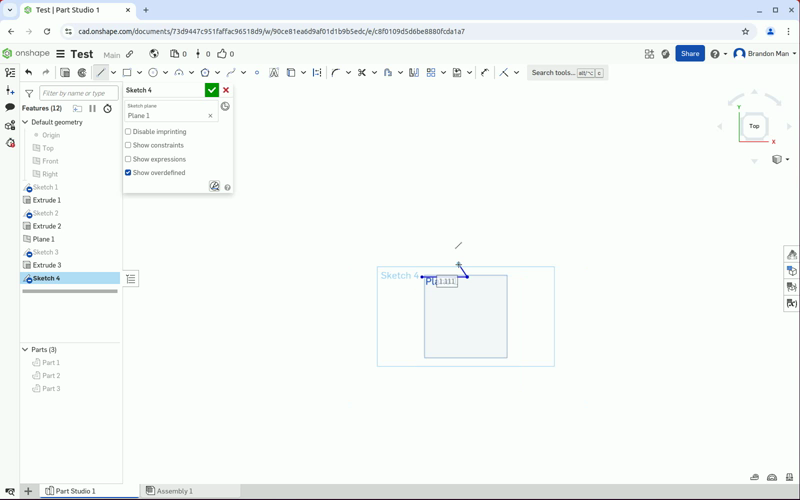
scroll(-6)
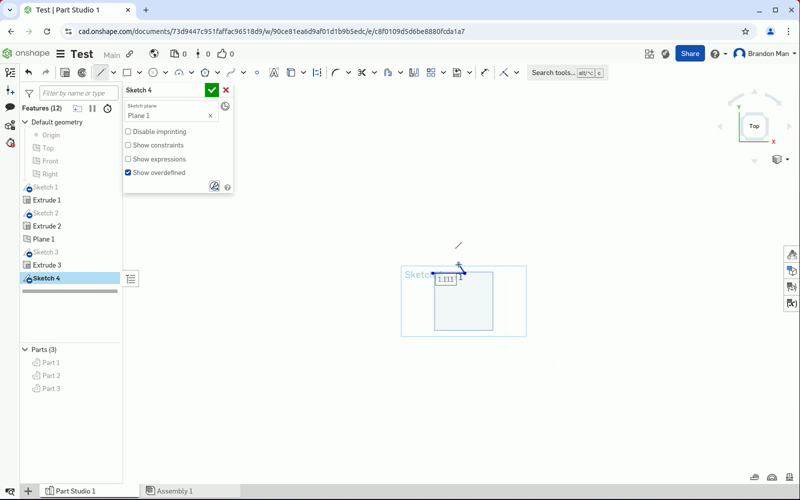
scroll(-6)
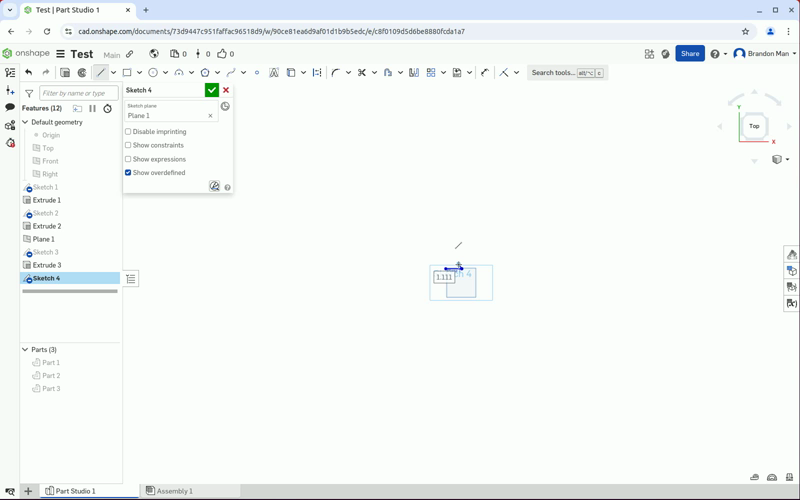
key_up(shift)
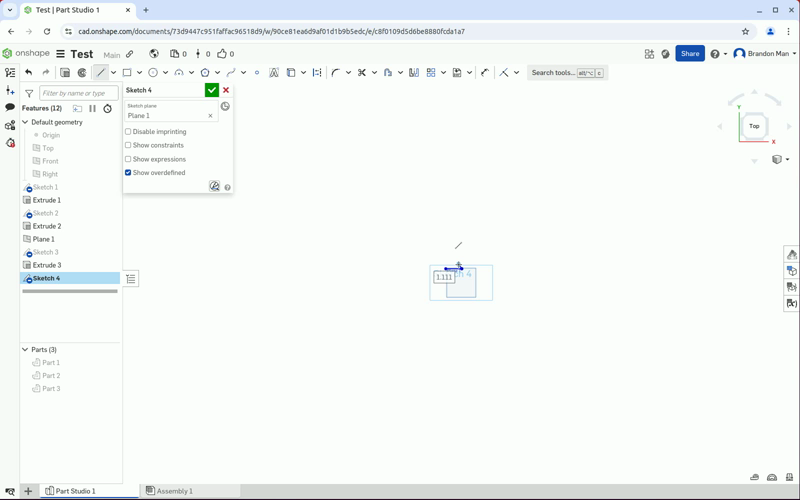
key_down(shift)
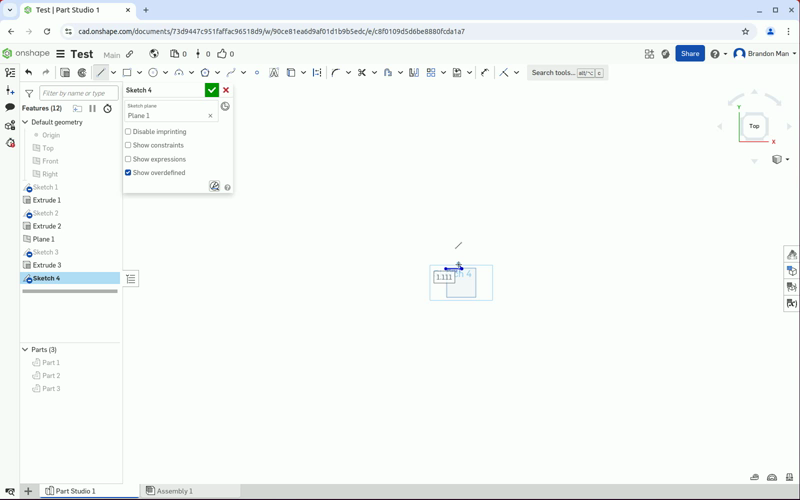
mouse_move(488, 264)
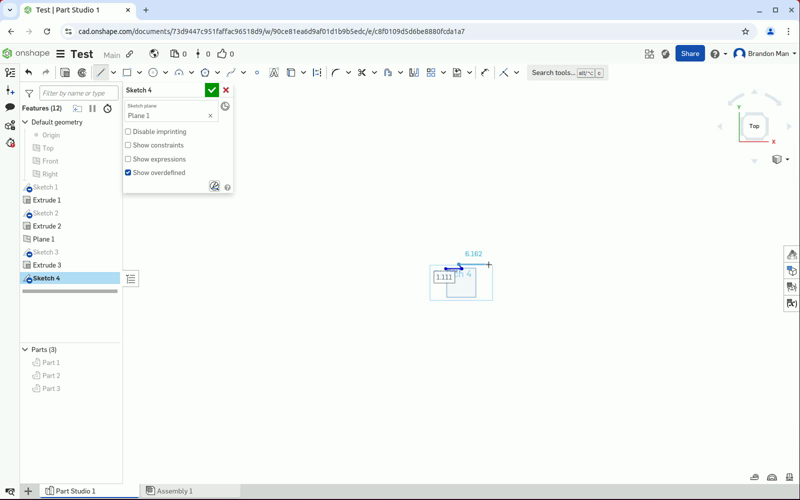
mouse_move(445, 264)
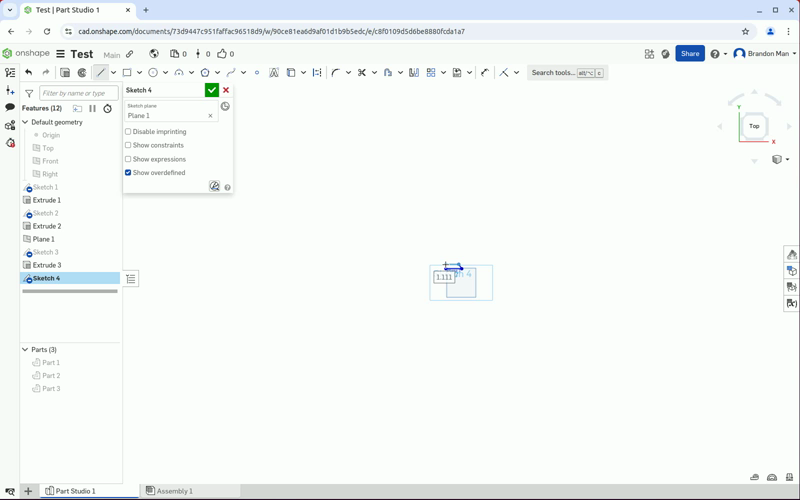
click(445, 264)
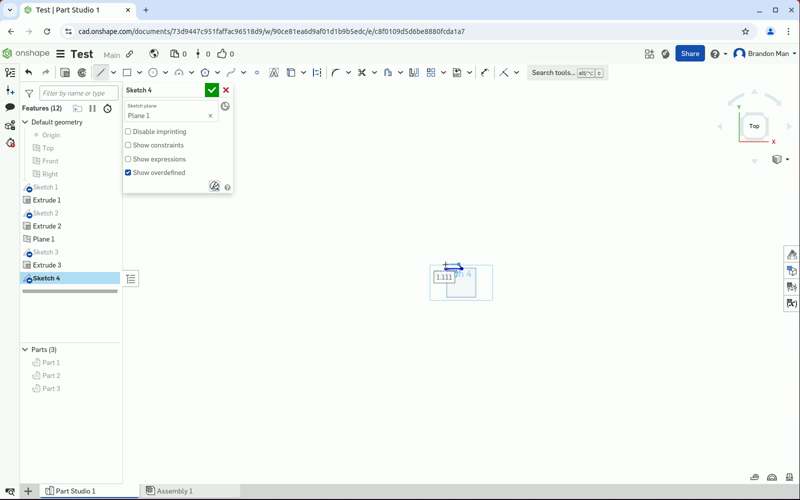
key_up(shift)
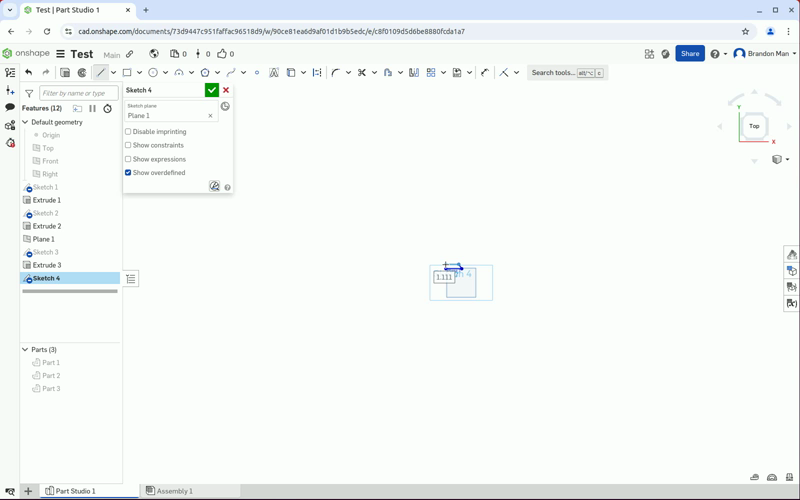
mouse_move(475, 264)
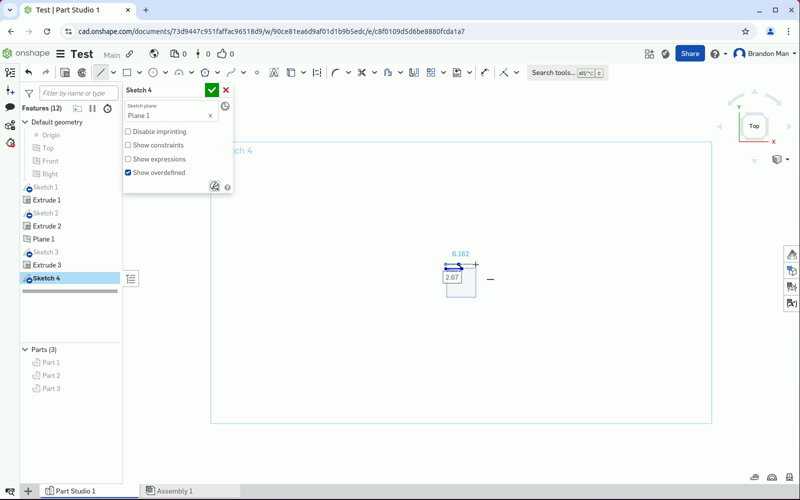
key_down(shift)
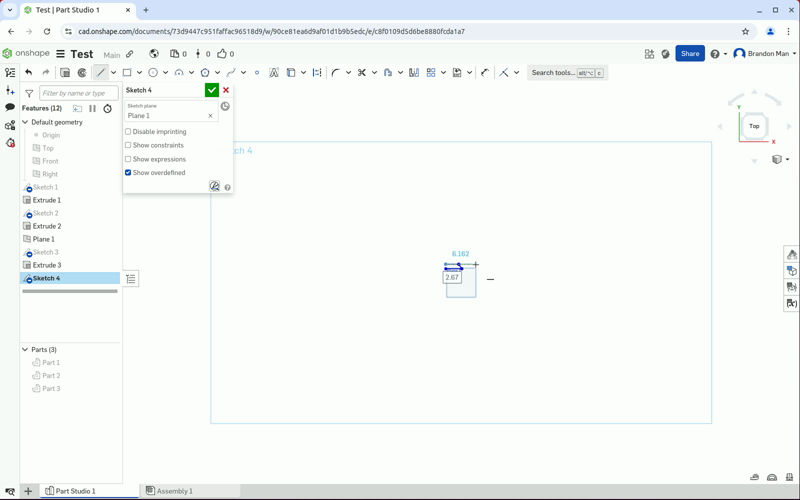
mouse_move(445, 268)
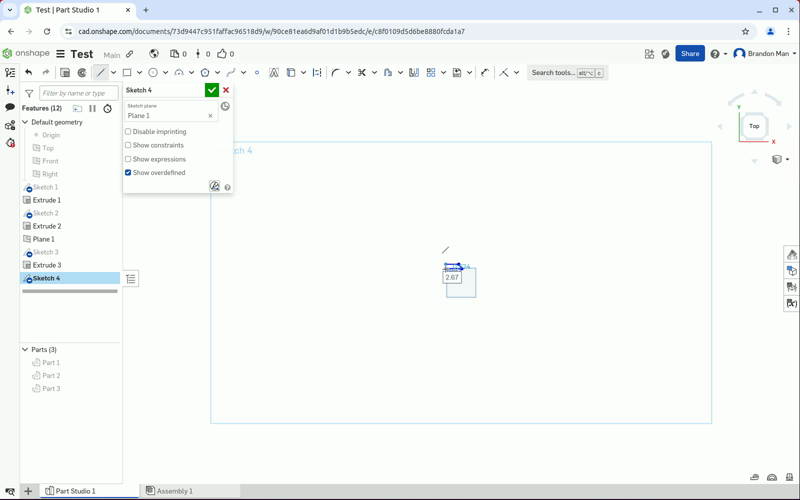
scroll(6)
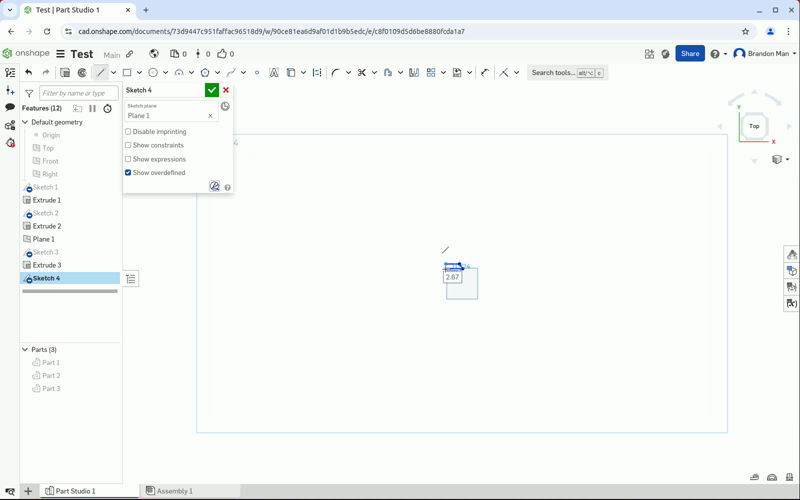
scroll(6)
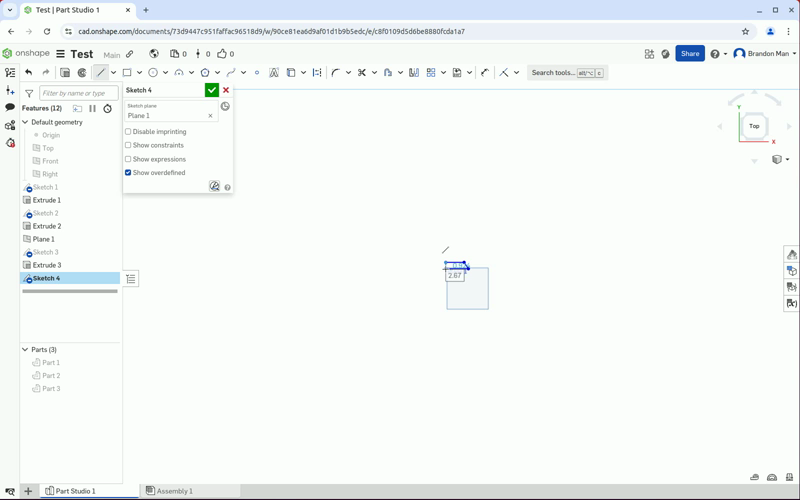
scroll(6)
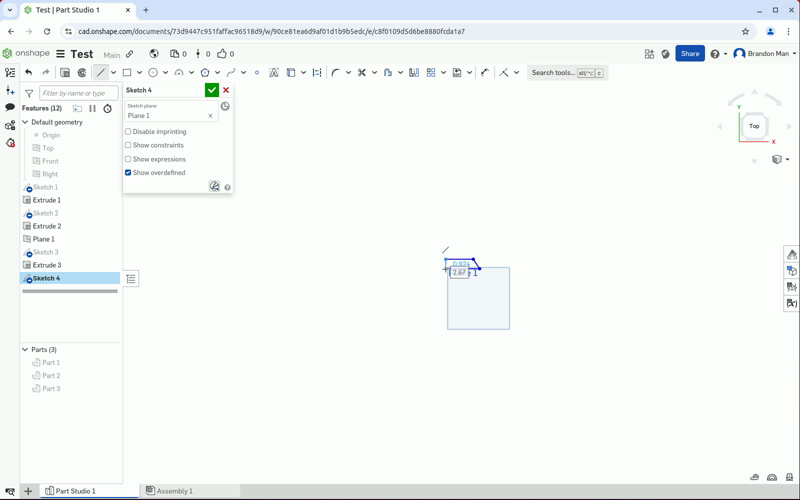
scroll(6)
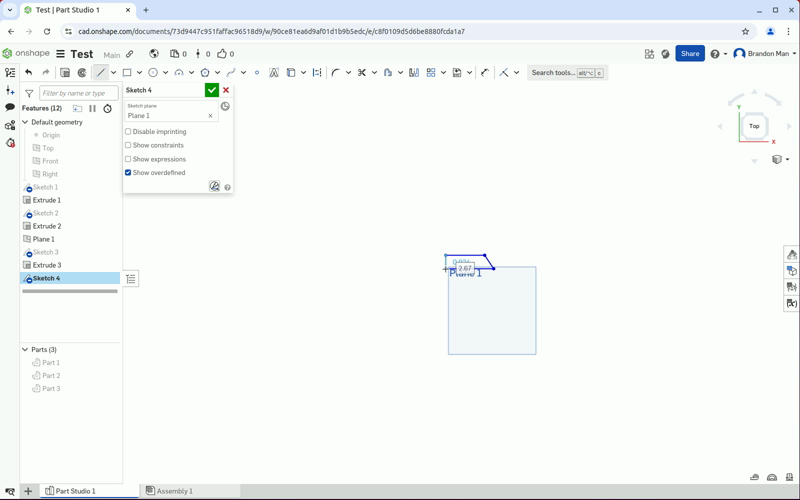
scroll(6)
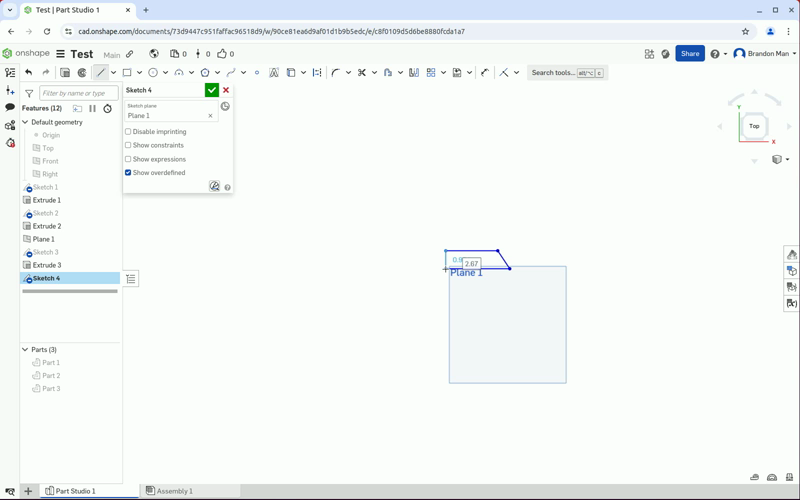
scroll(6)
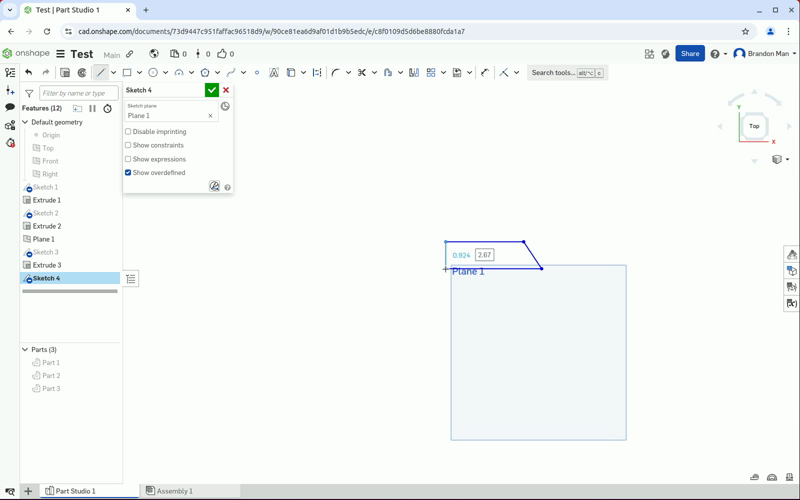
scroll(6)
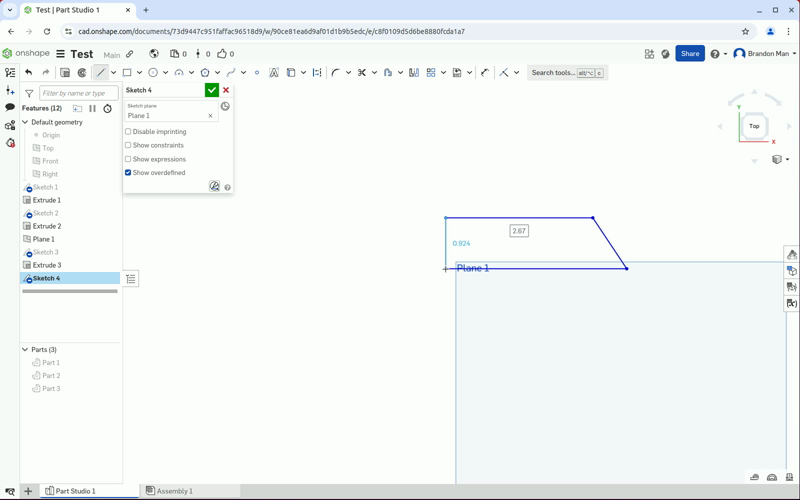
key_up(shift)
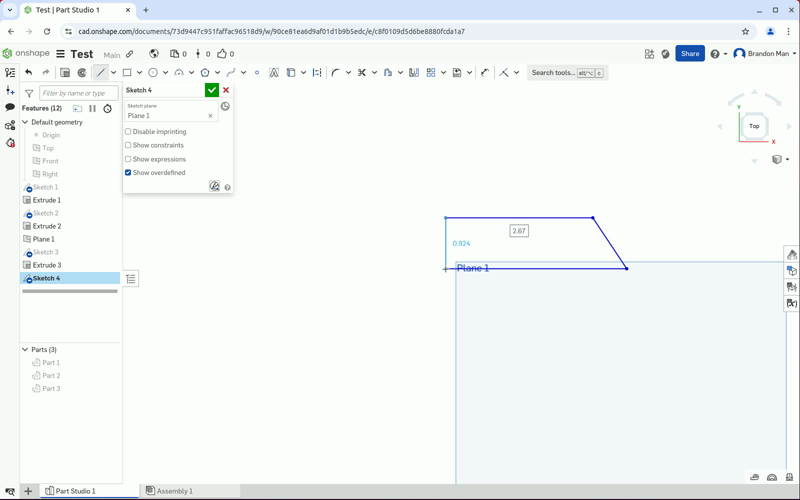
click(445, 268)
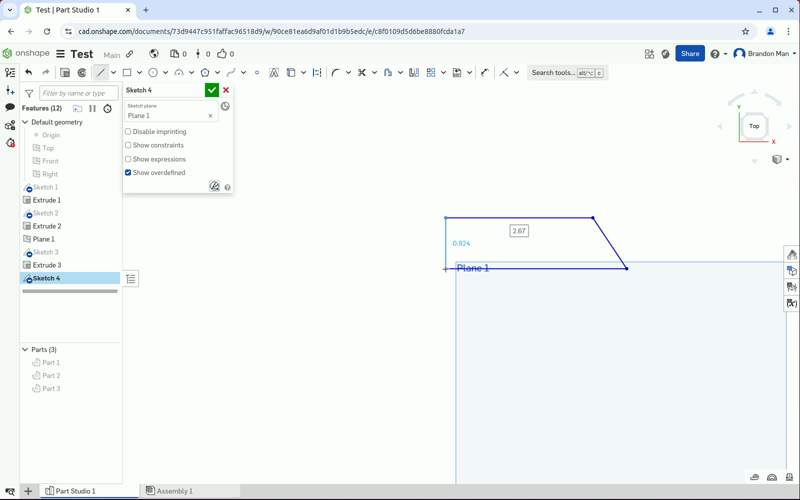
scroll(-6)
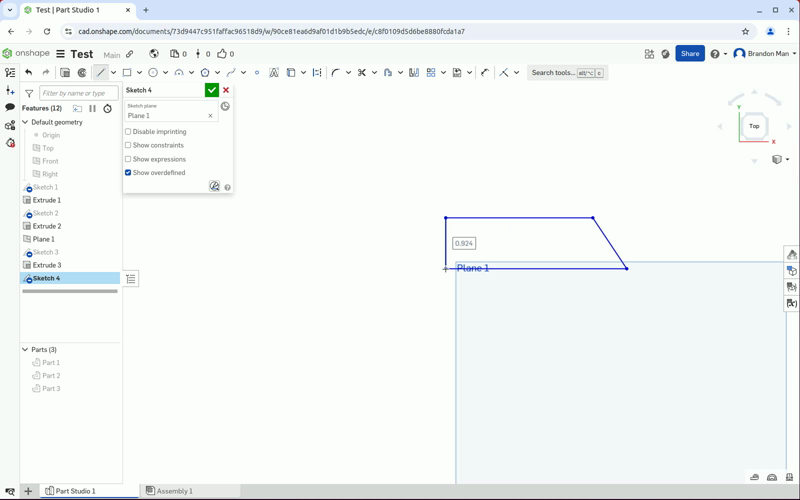
scroll(-6)
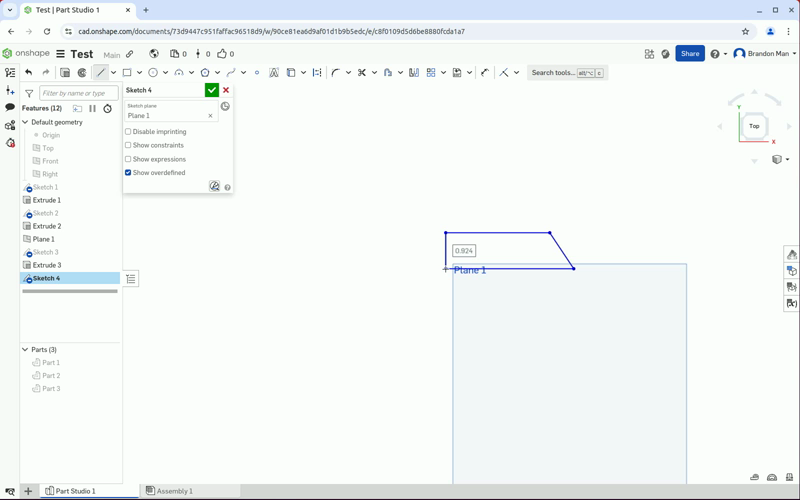
scroll(-6)
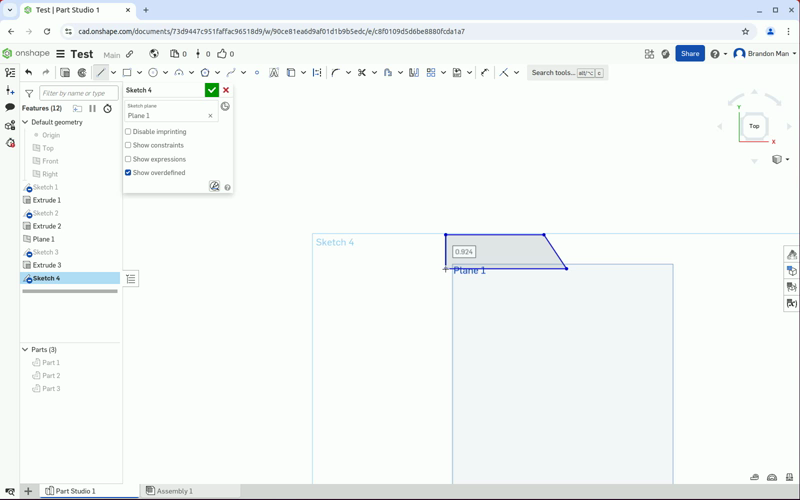
scroll(-6)
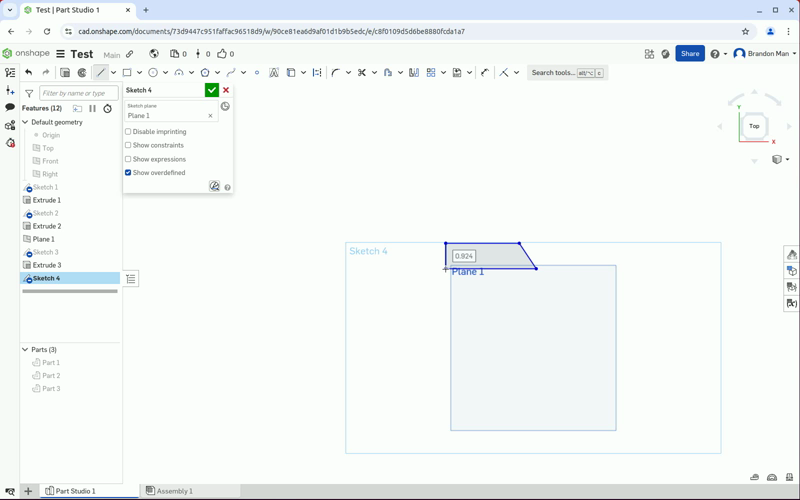
scroll(-6)
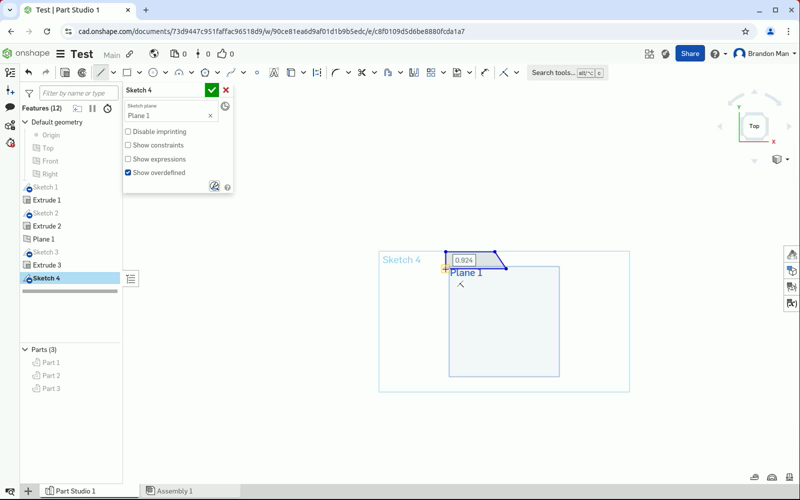
scroll(-6)
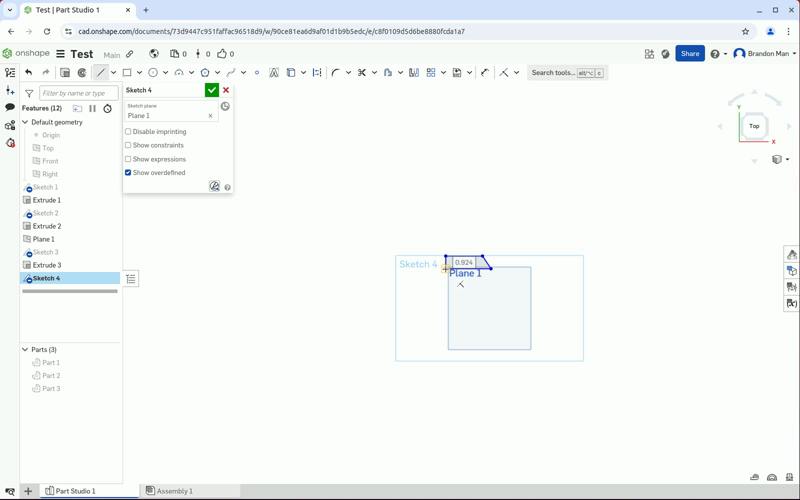
scroll(-6)
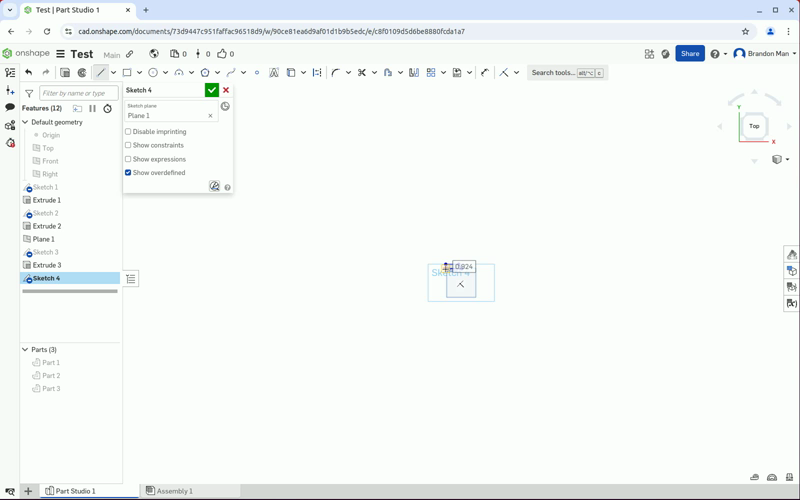
key(esc)
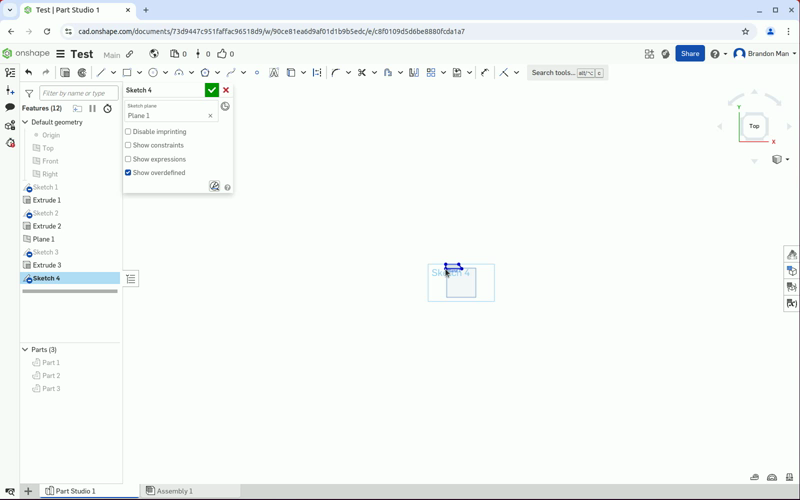
mouse_move(449, 267)
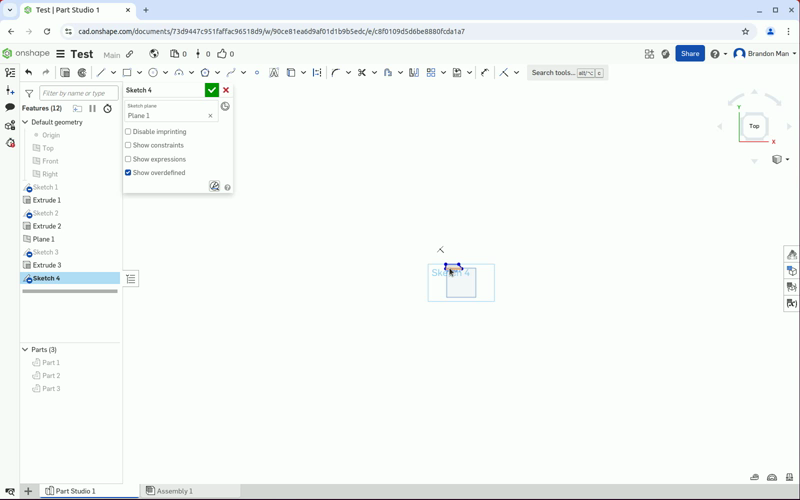
scroll(6)
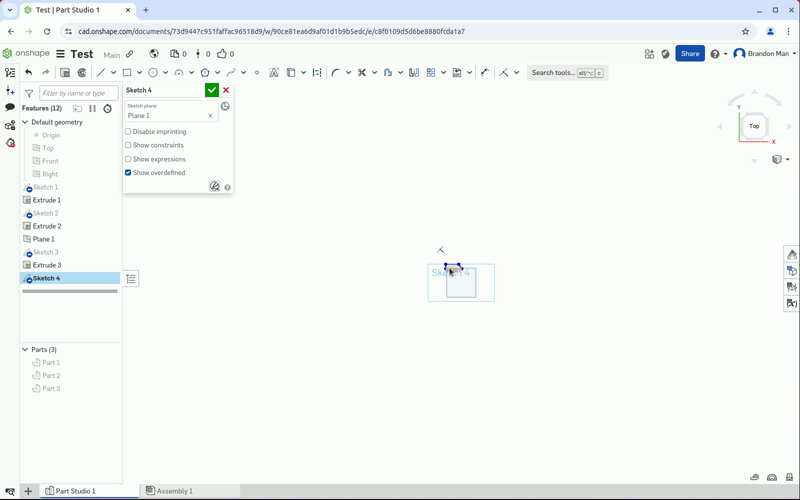
scroll(6)
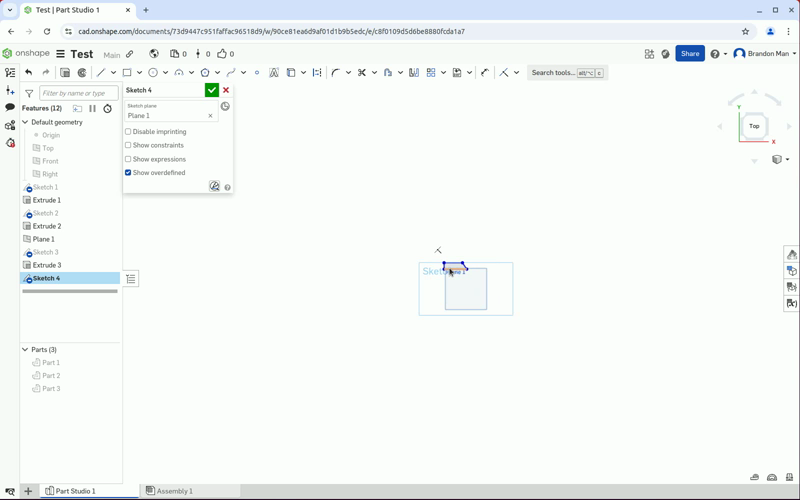
scroll(6)
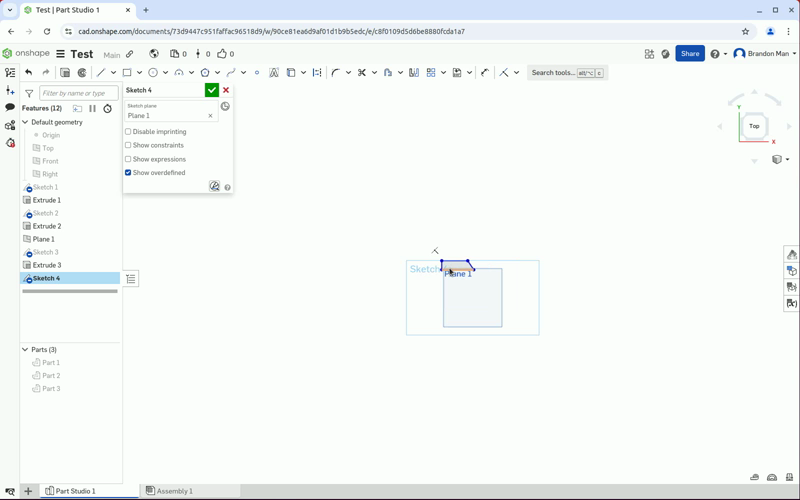
scroll(6)
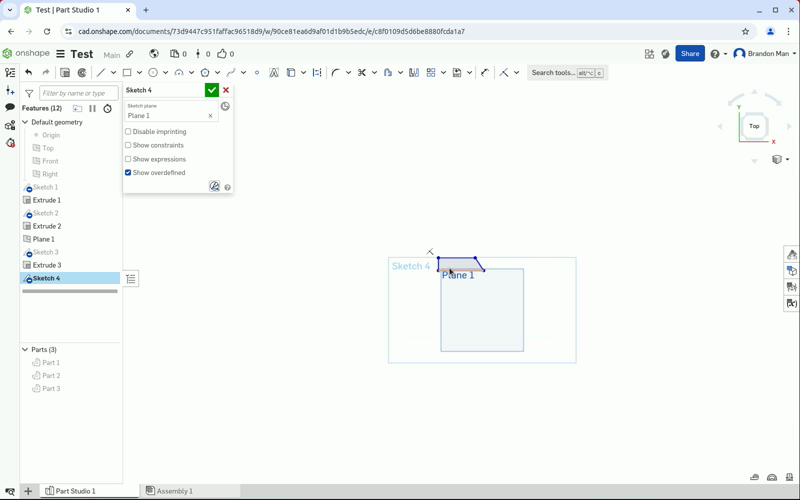
scroll(6)
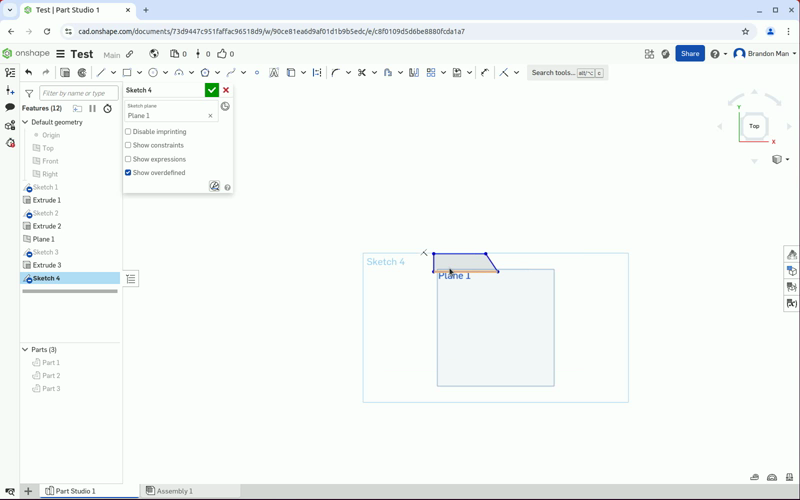
scroll(6)
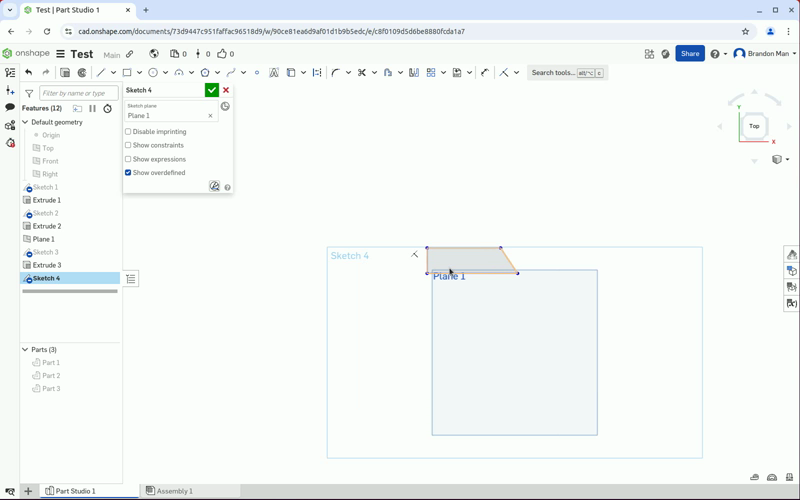
scroll(6)
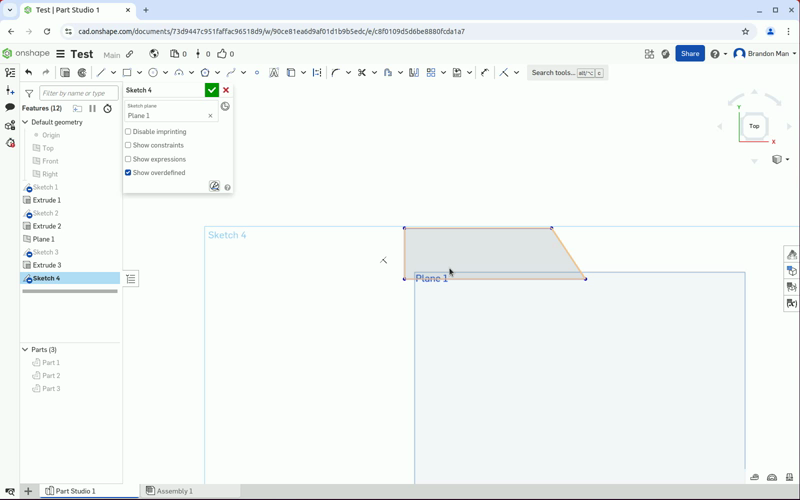
click(449, 267)
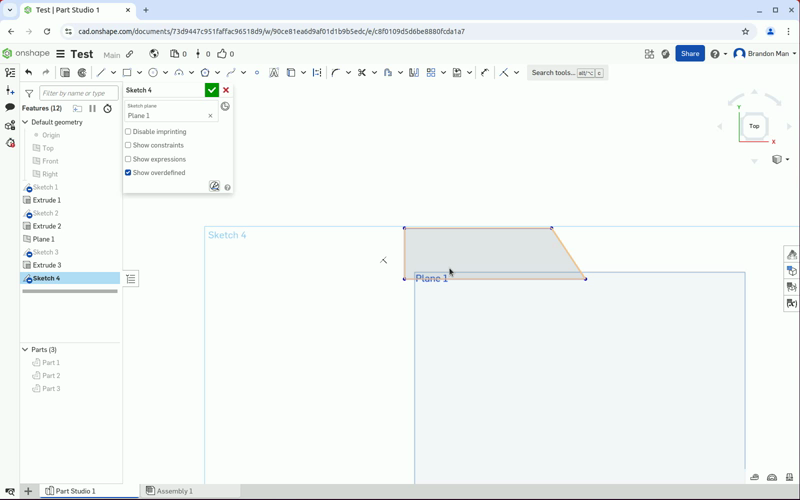
scroll(-6)
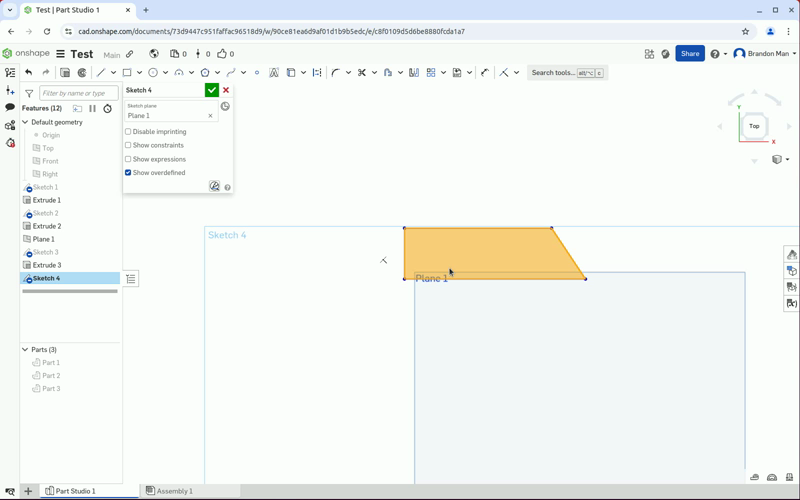
scroll(-6)
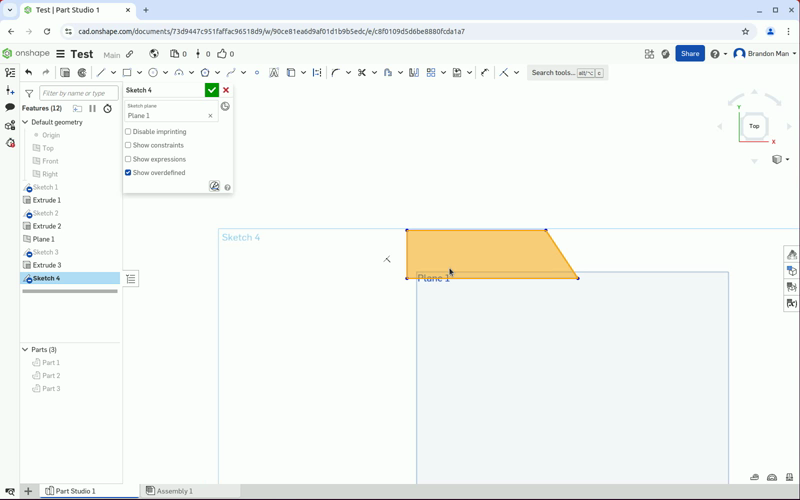
scroll(-6)
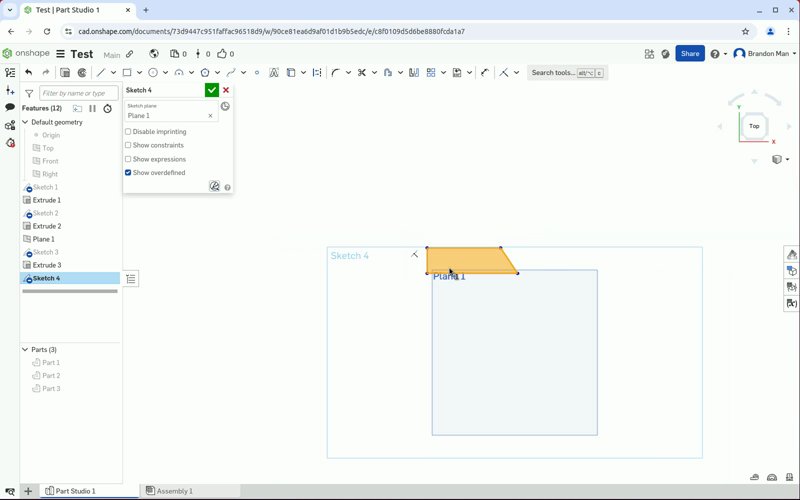
scroll(-6)
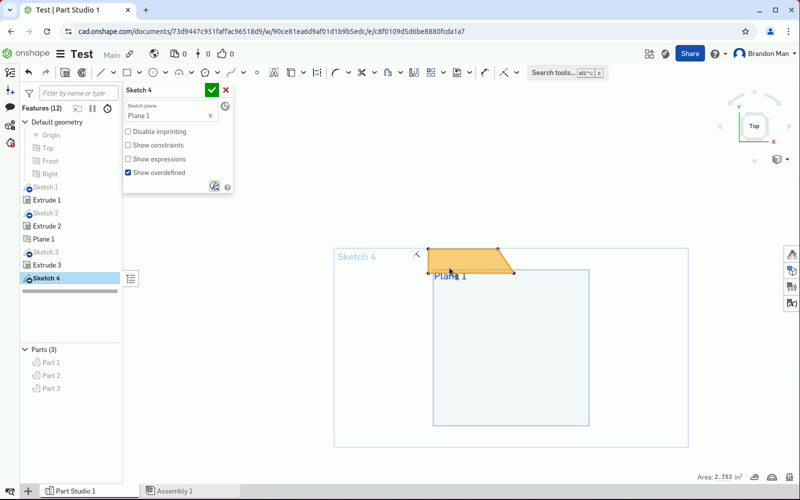
scroll(-6)
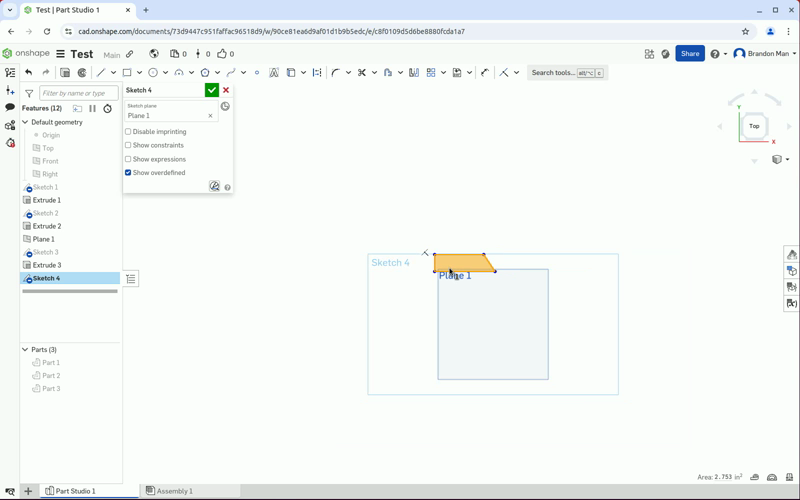
scroll(-6)
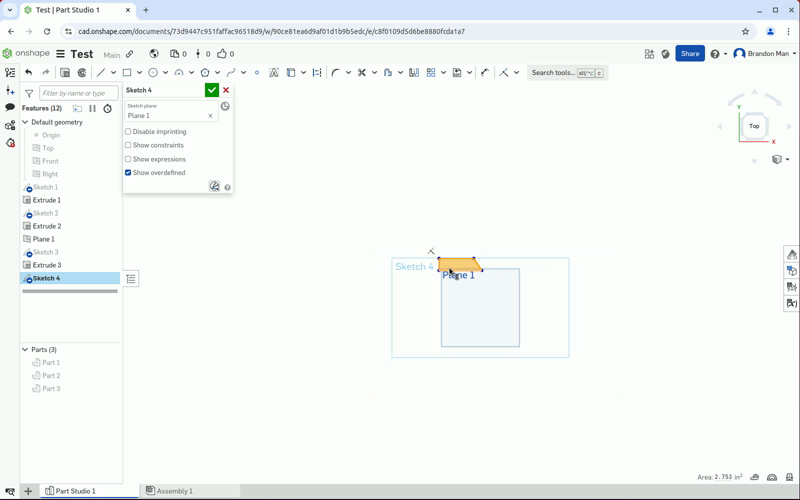
scroll(-6)
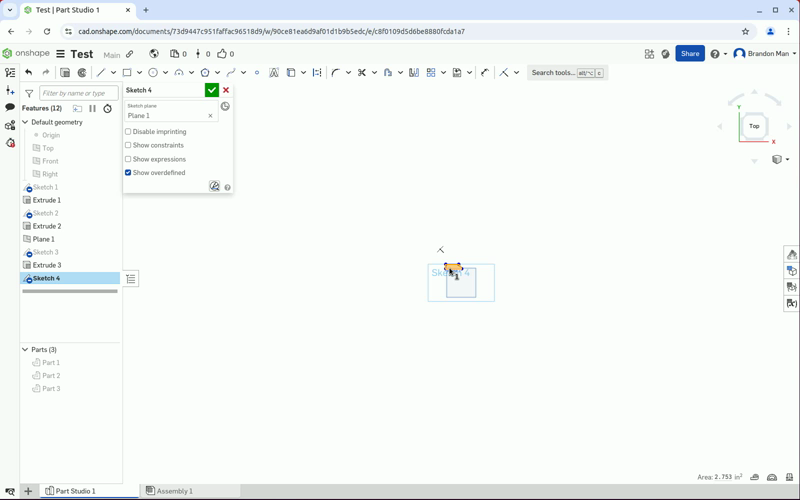
mouse_move(73, 352)
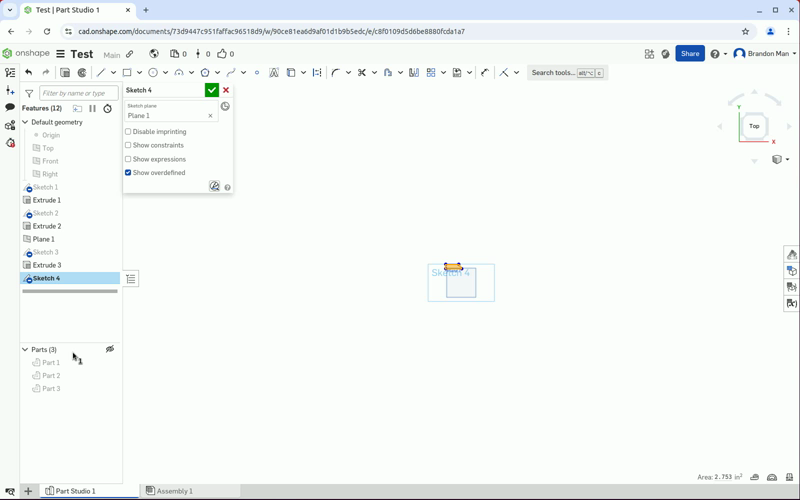
key(shift+y)
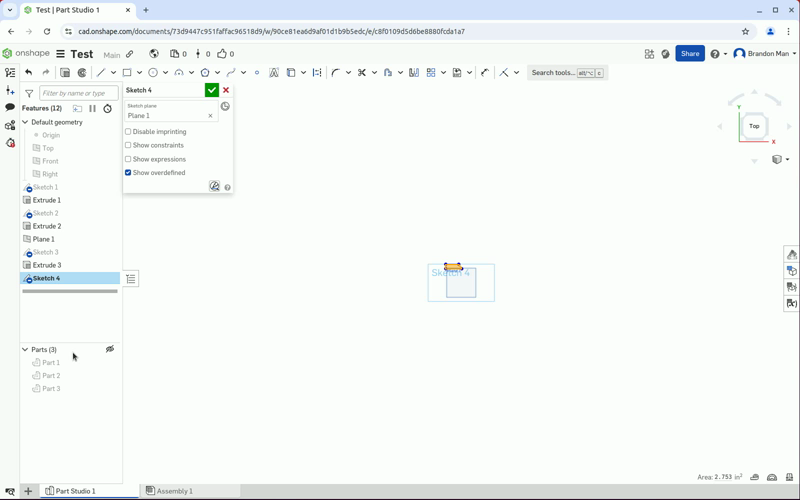
key(shift+e)
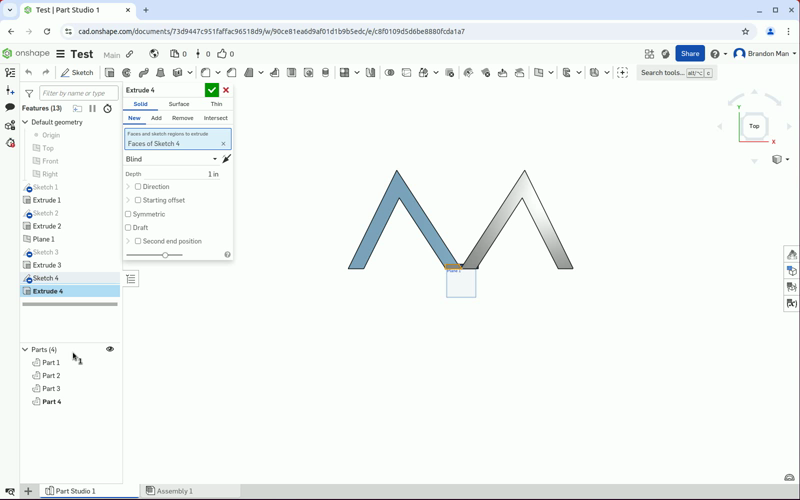
mouse_move(143, 106)
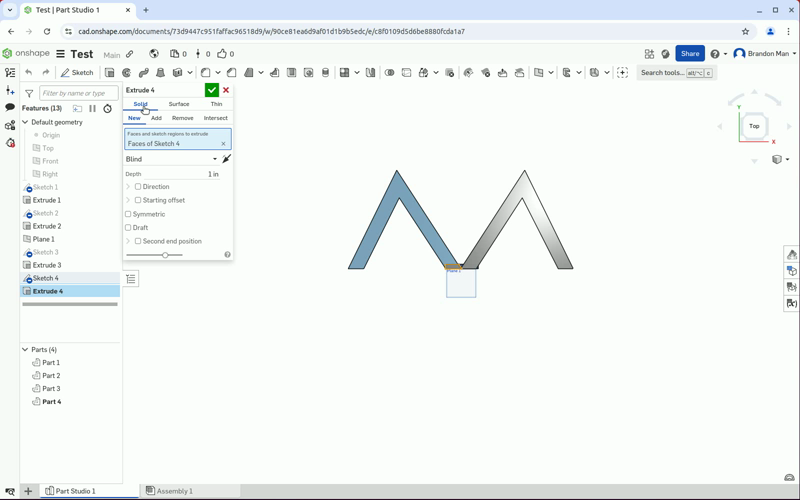
click(143, 106)
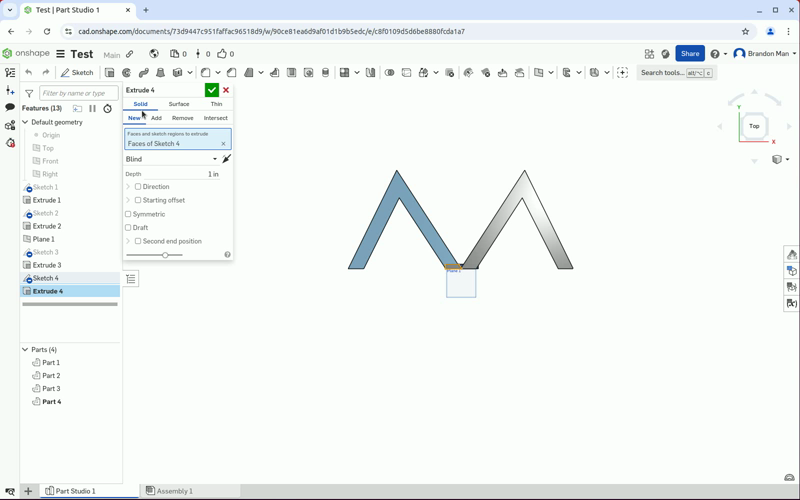
mouse_move(137, 120)
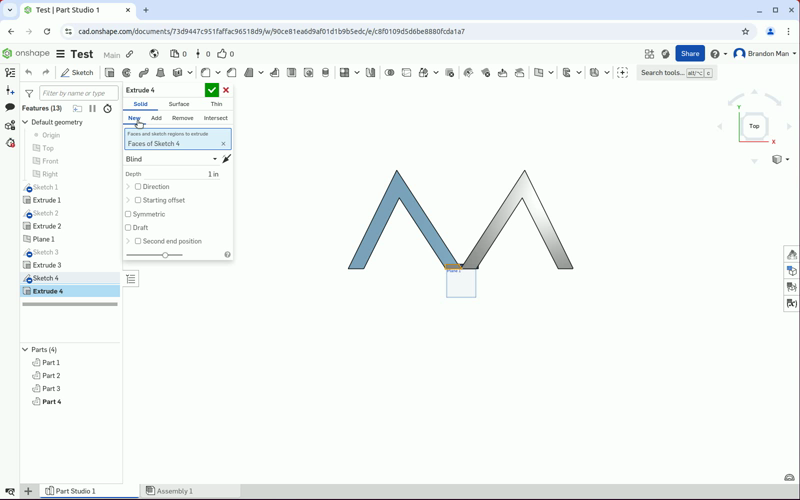
click(137, 120)
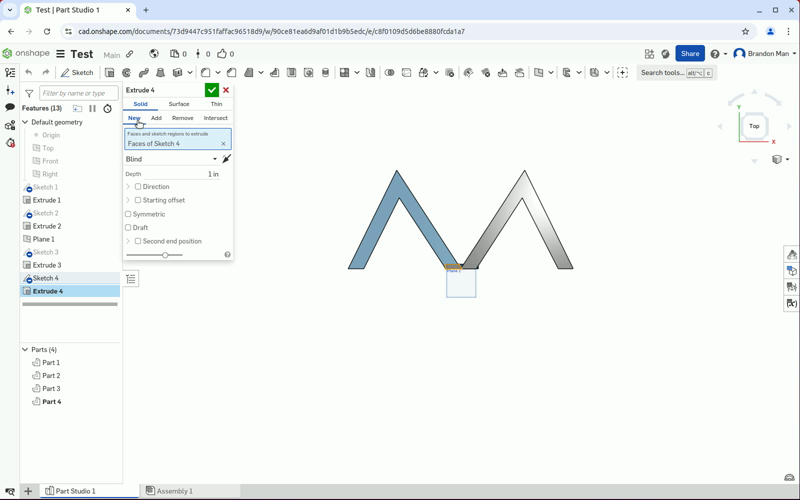
key(tab, 4)
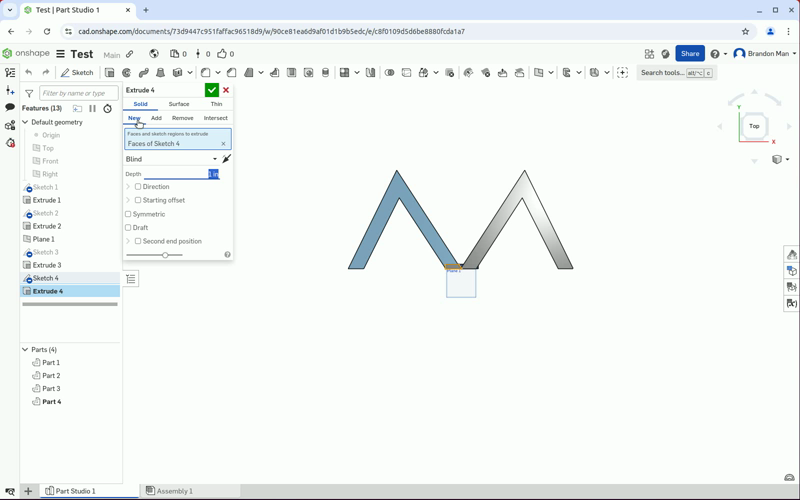
text(-17.813)
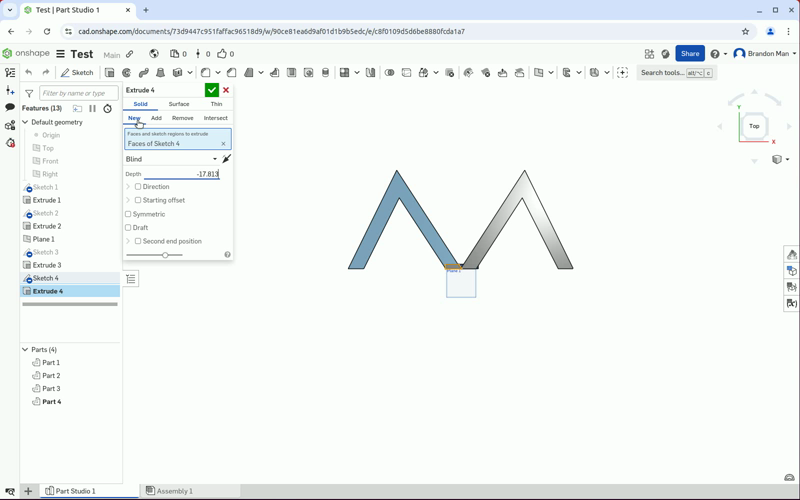
key(enter)
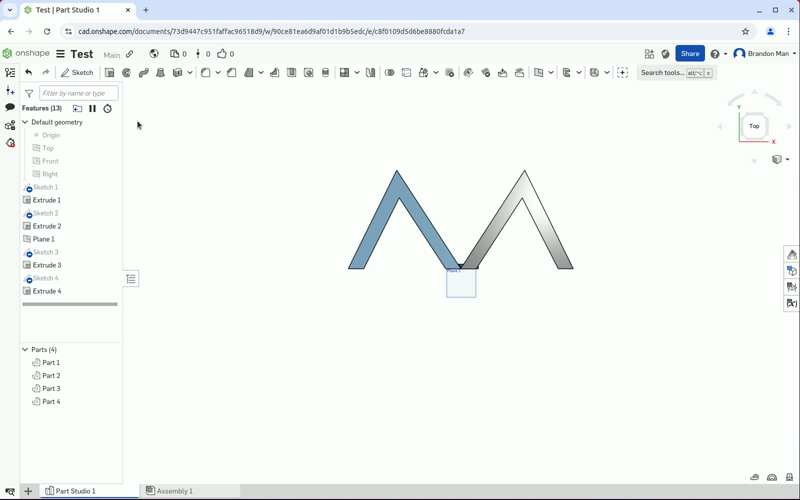
key(shift+h)
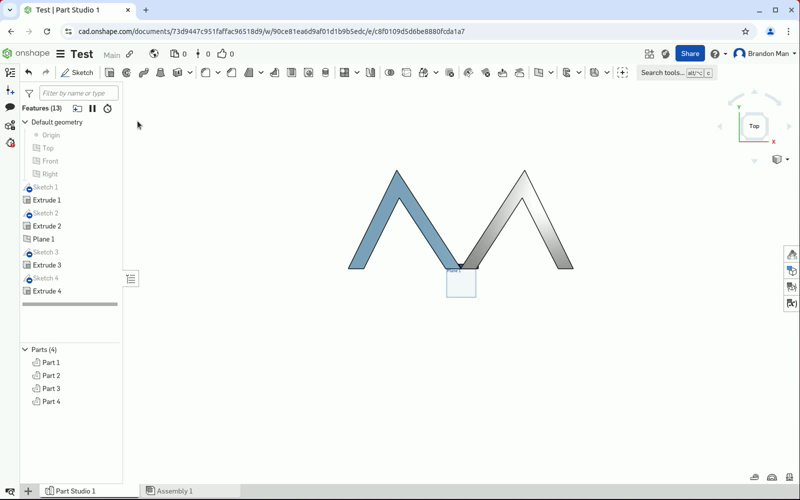
key(shift+h)
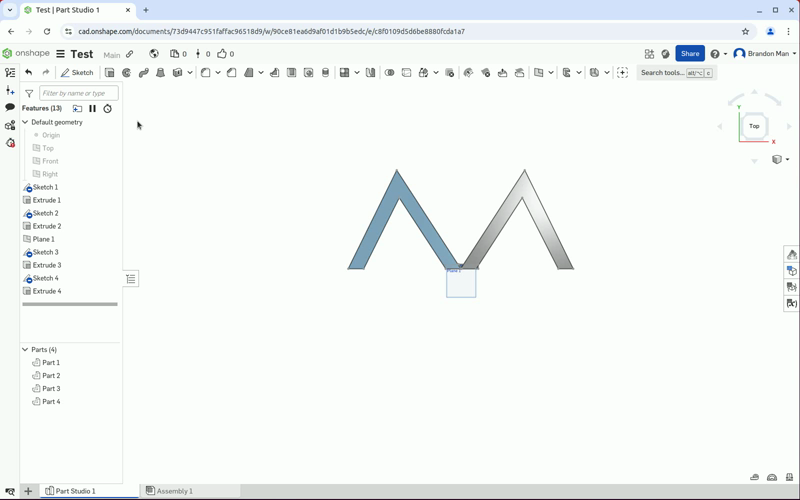
key(shift+7)
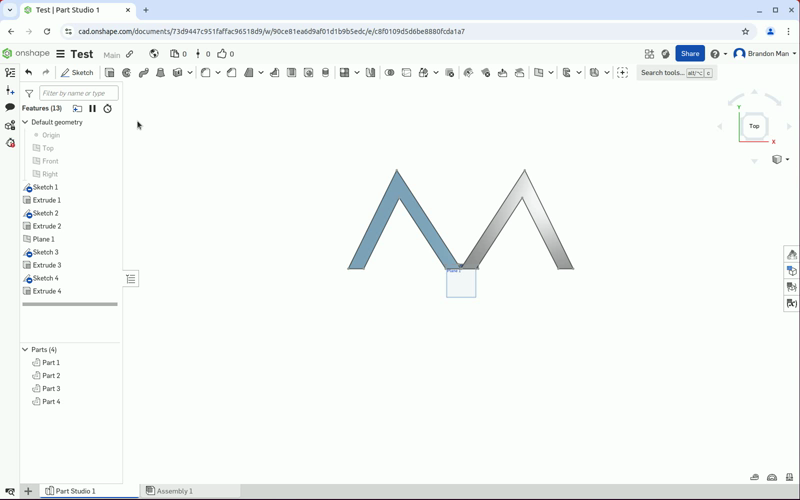
key(up, 3)
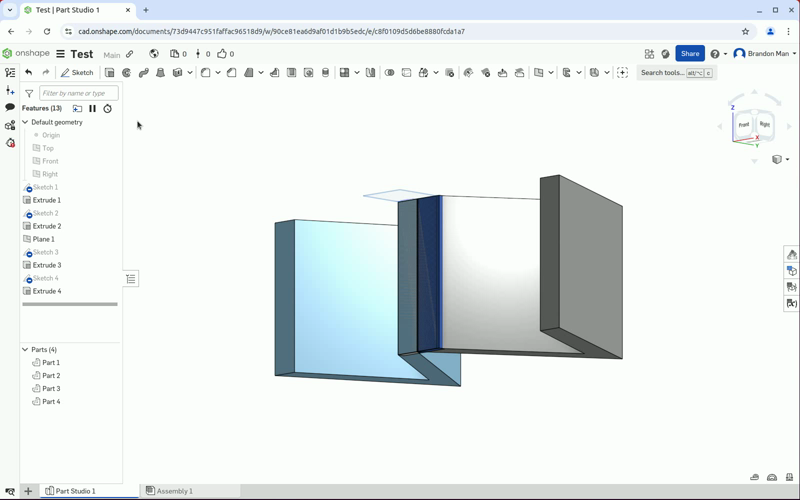
key(left, 3)
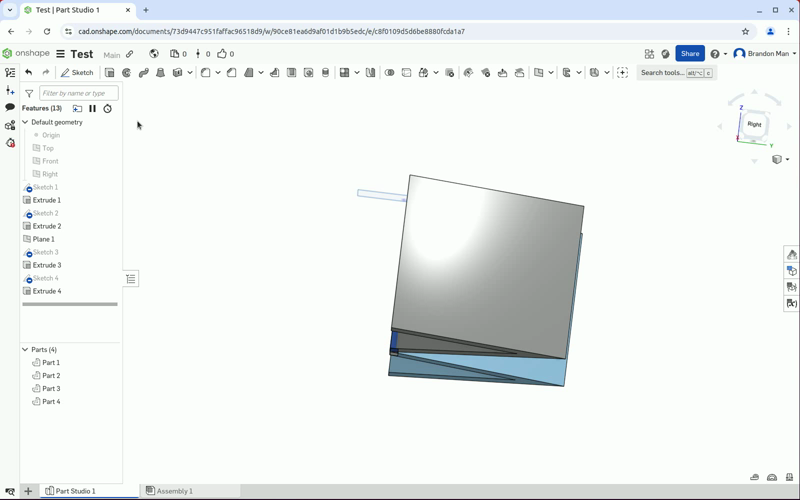
key(right, 3)
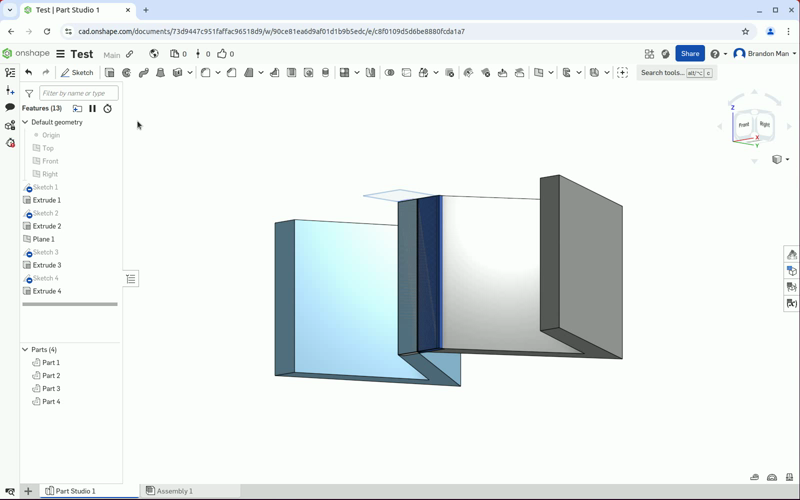
key(down, 3)
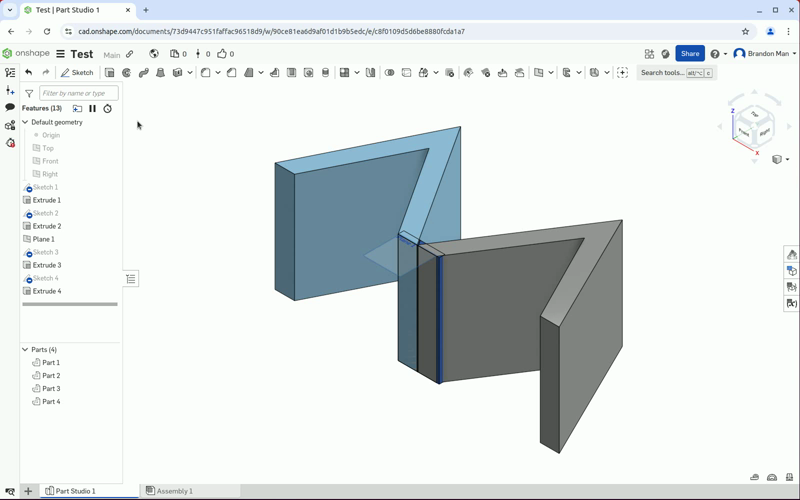
mouse_move(73, 189)
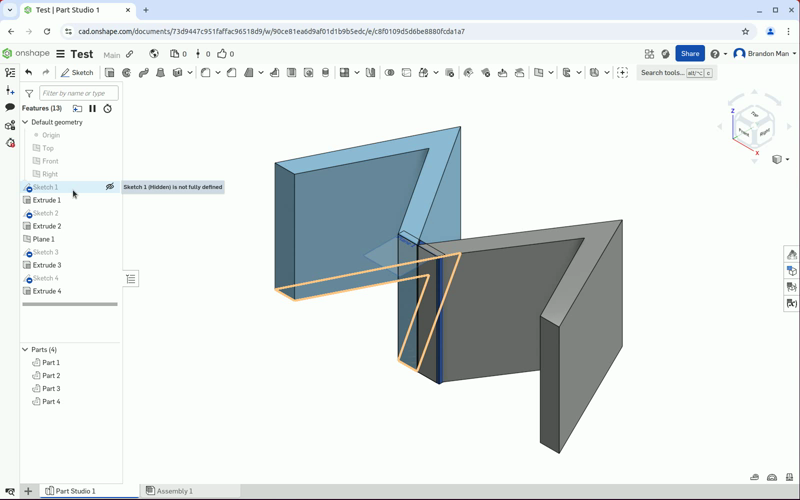
click(73, 189)